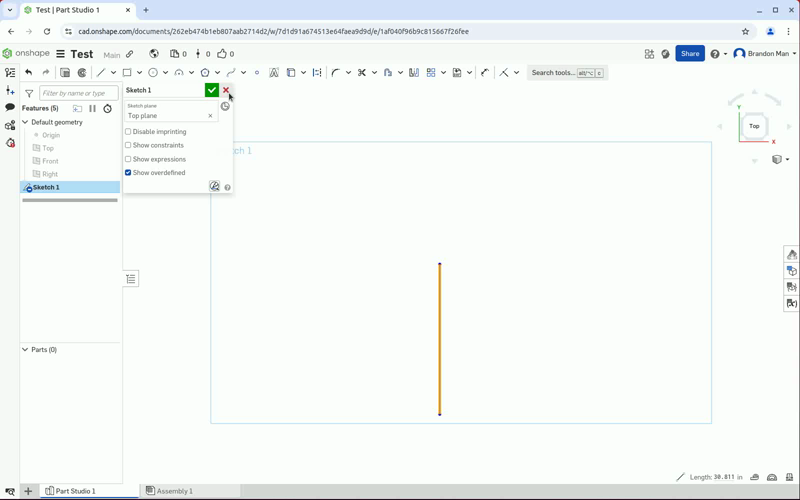
key(shift+h)
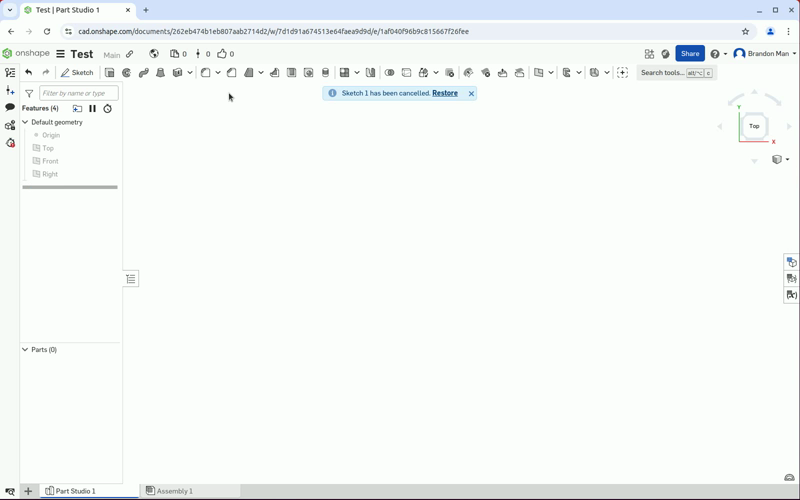
mouse_move(73, 352)
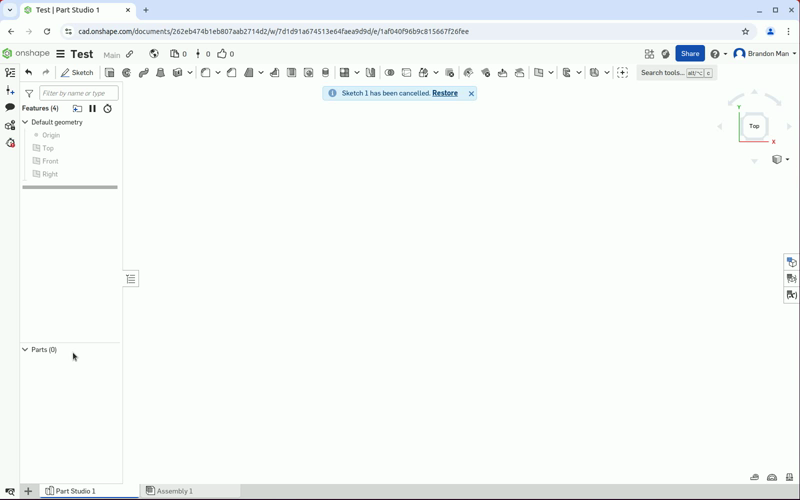
key(y)
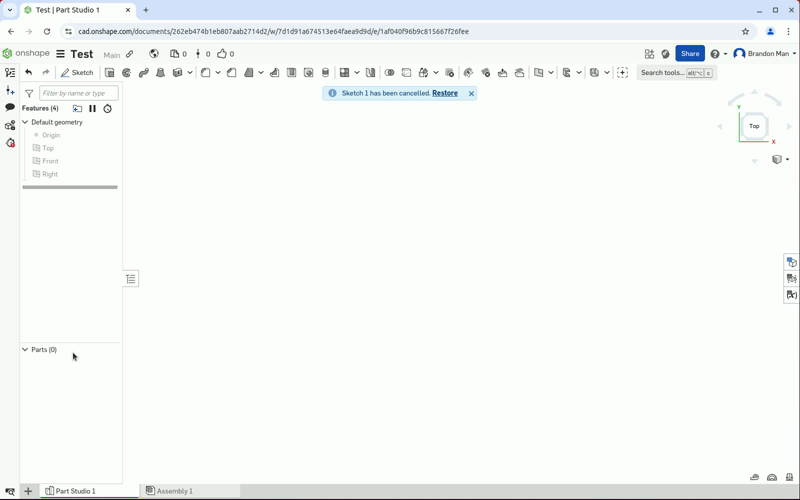
key(shift+p)
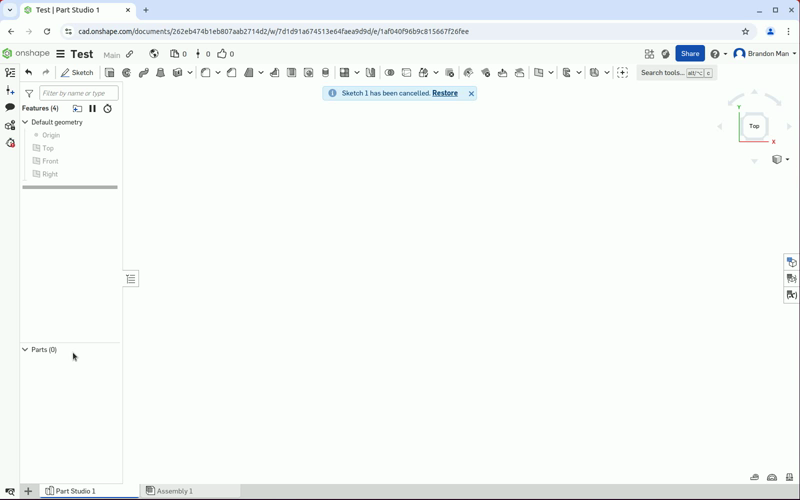
key(space)
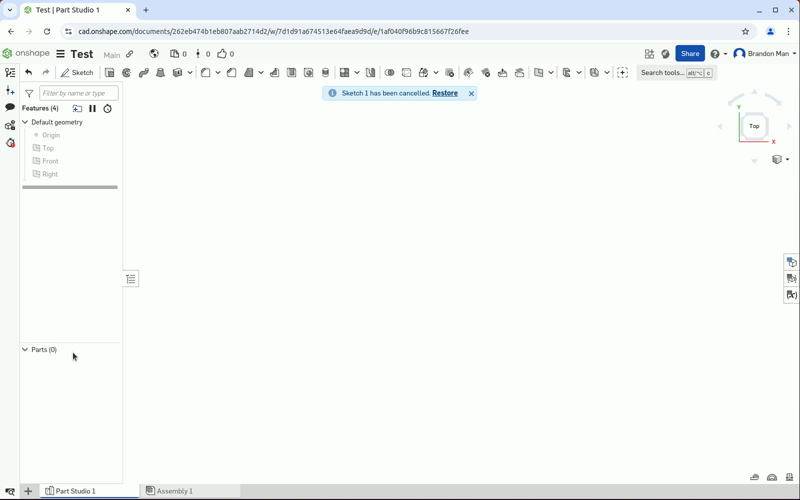
key_down(shift)
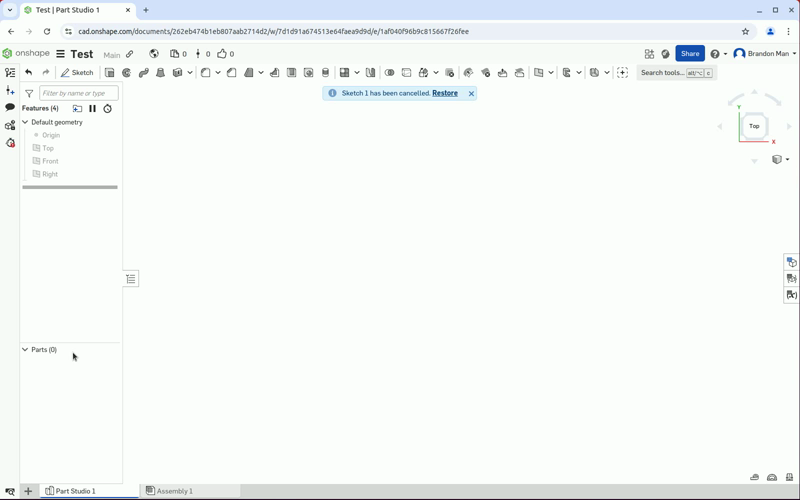
key(up)
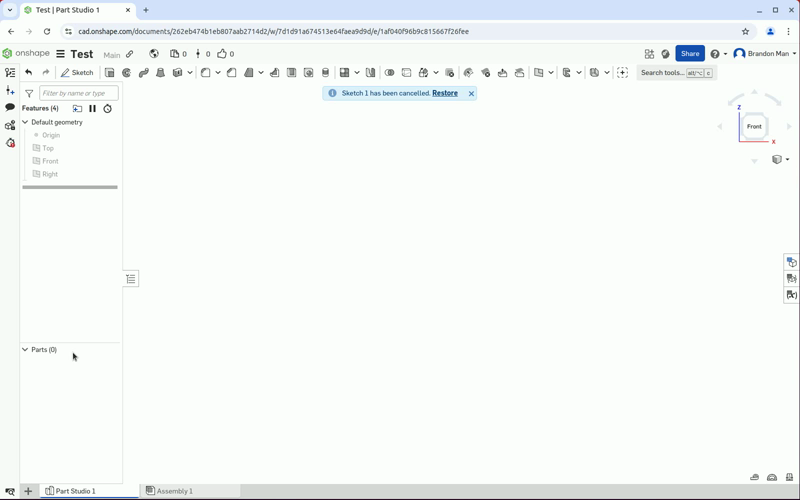
key_up(shift)
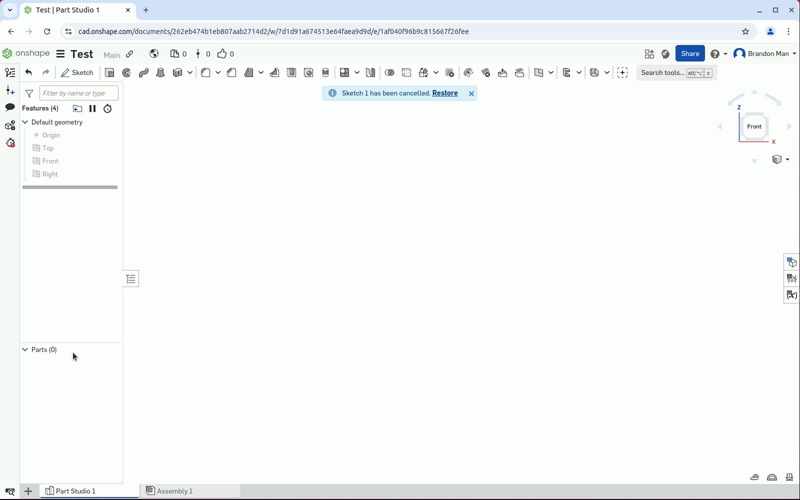
mouse_move(73, 352)
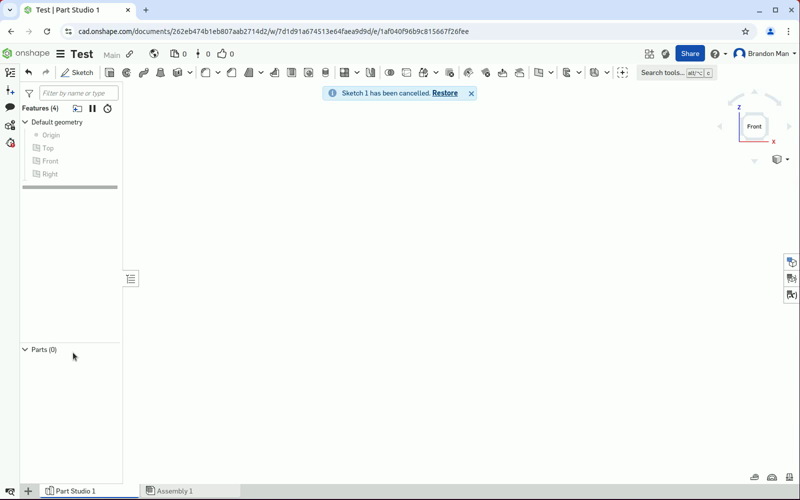
key(shift+y)
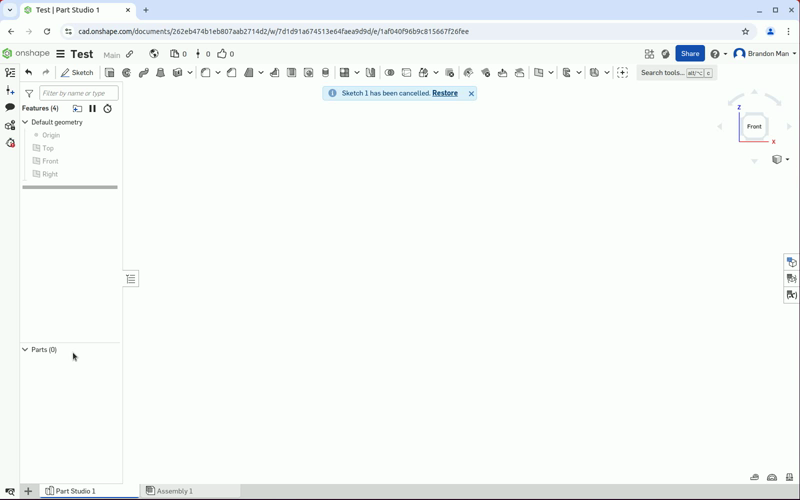
key(shift+s)
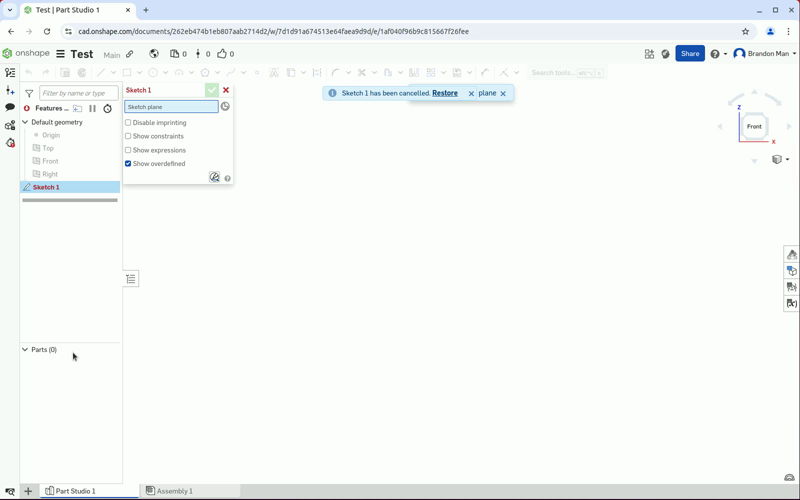
mouse_move(73, 163)
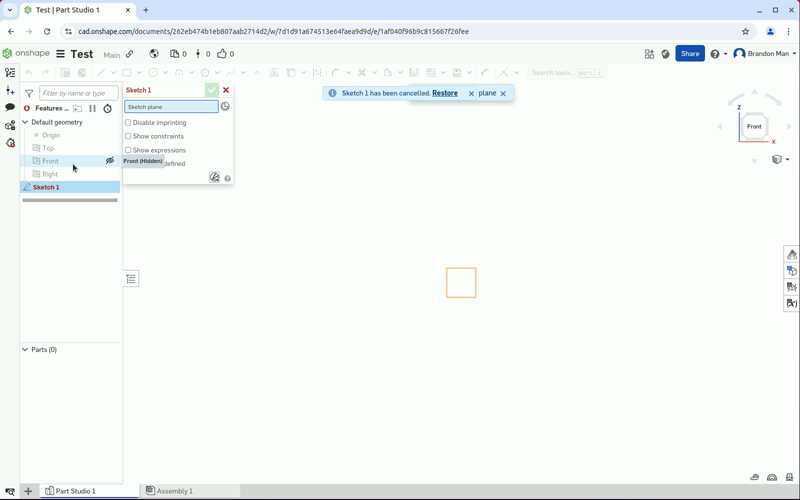
click(73, 163)
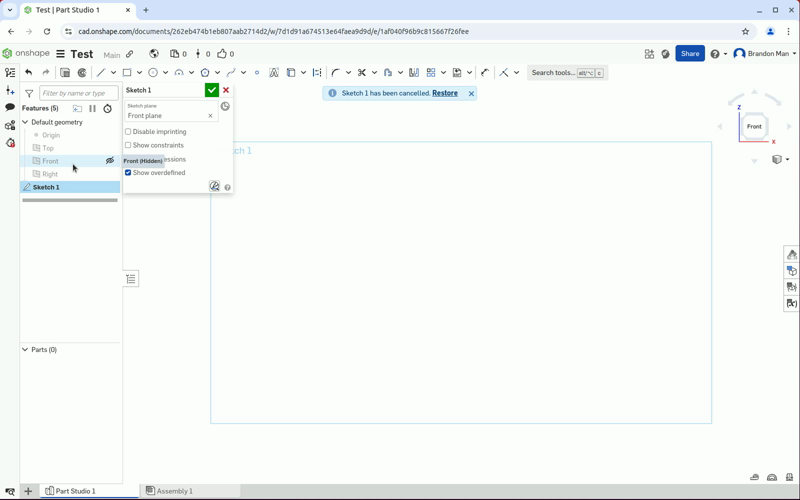
mouse_move(73, 352)
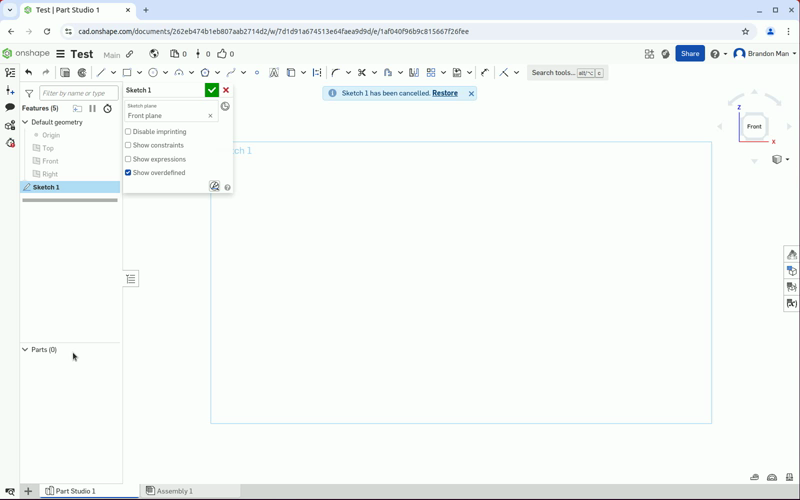
key(y)
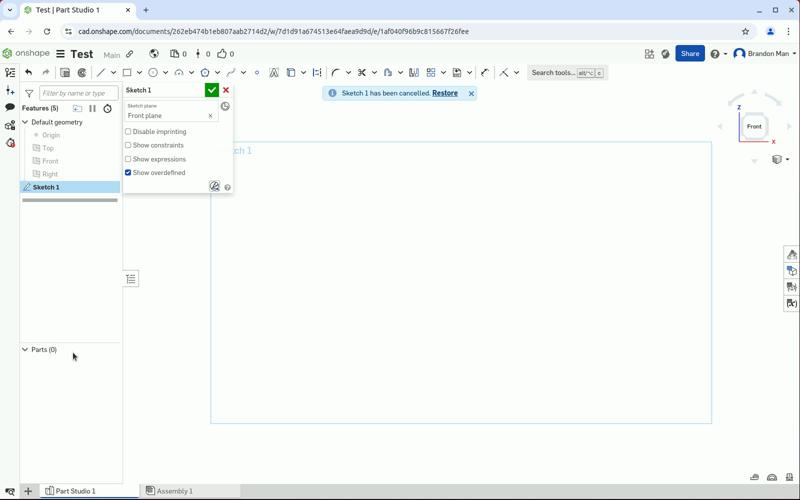
key(l)
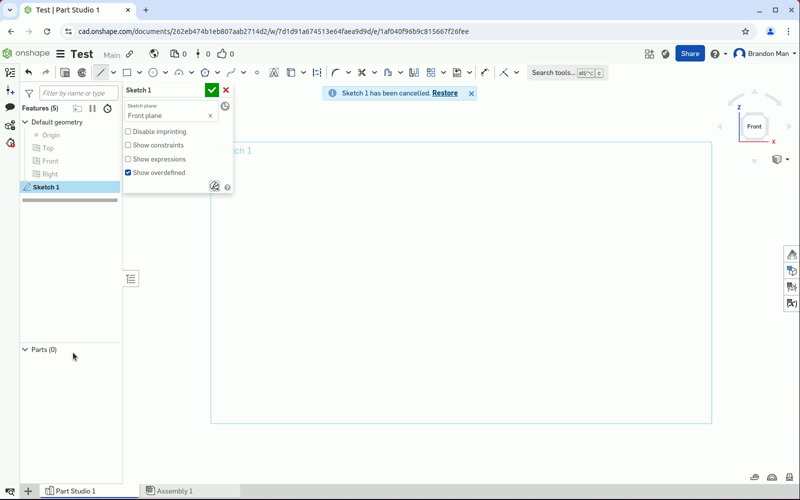
key_down(shift)
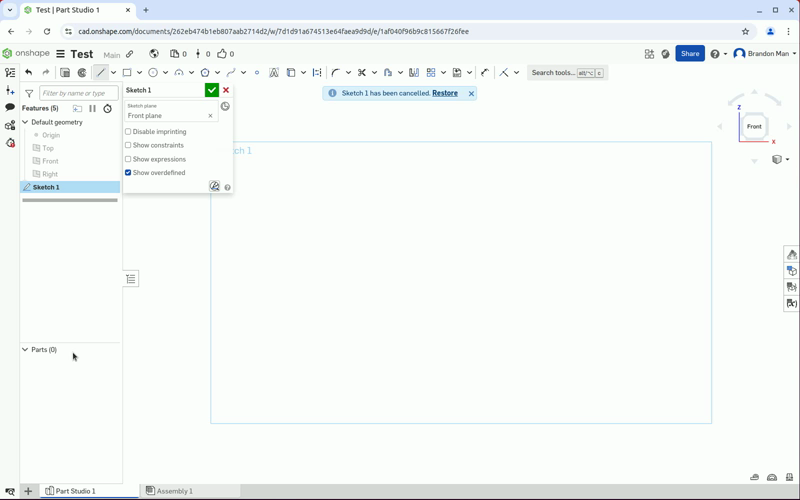
mouse_move(348, 257)
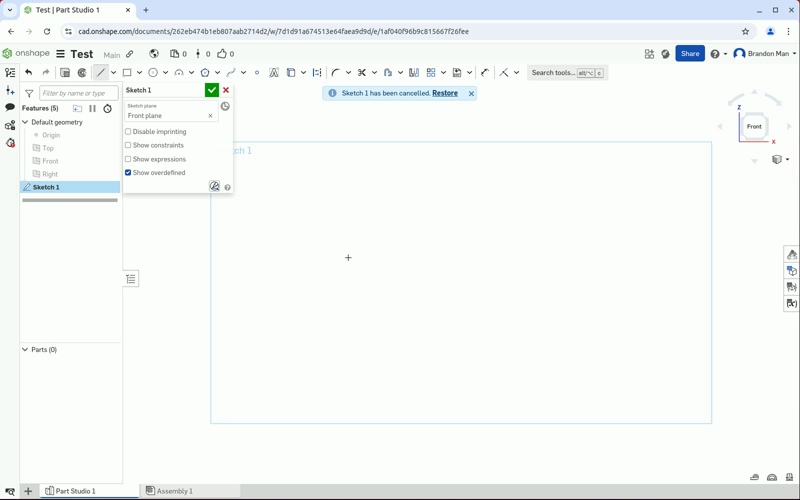
click(348, 257)
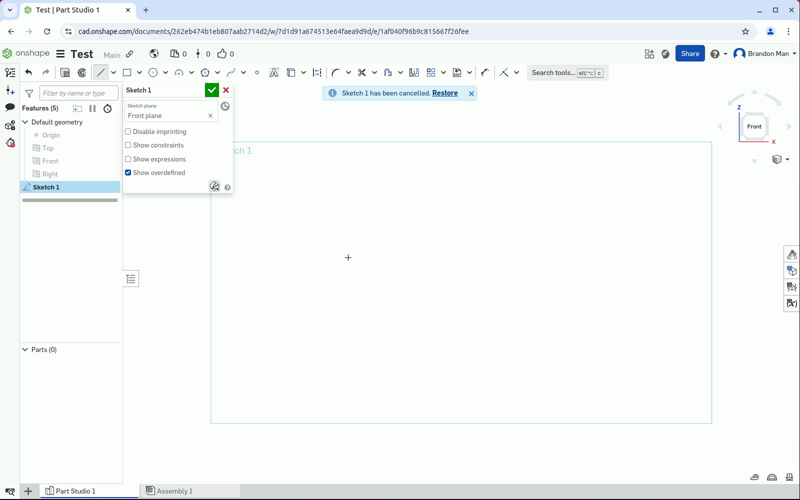
key_up(shift)
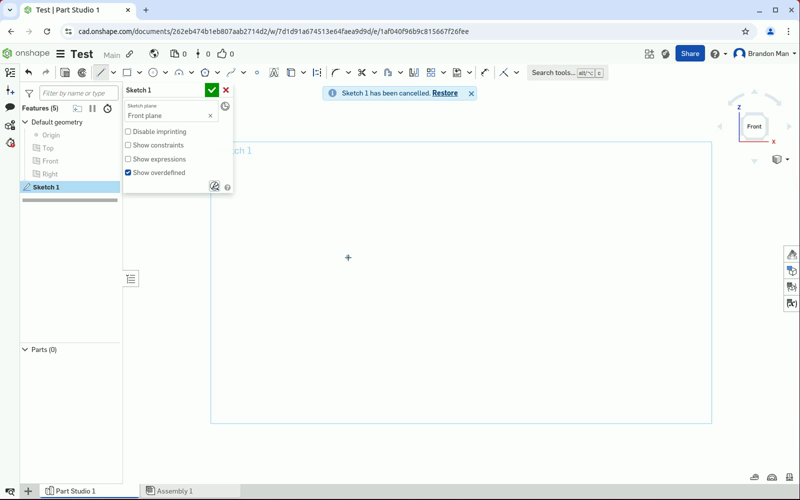
key_down(shift)
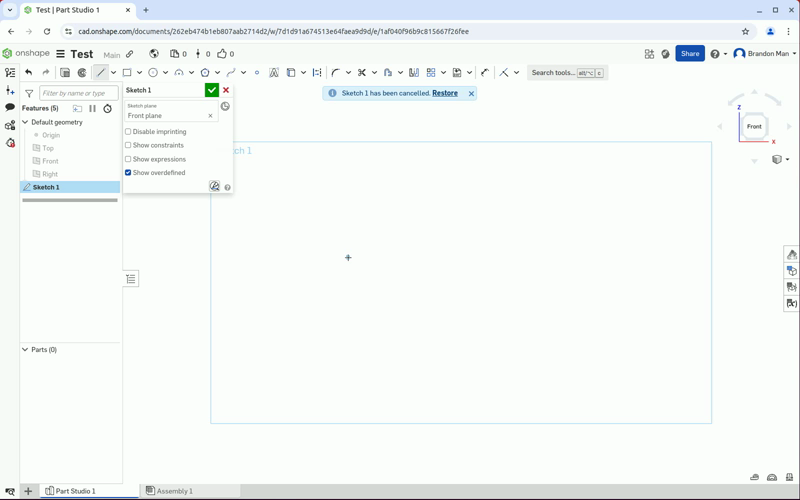
mouse_move(572, 257)
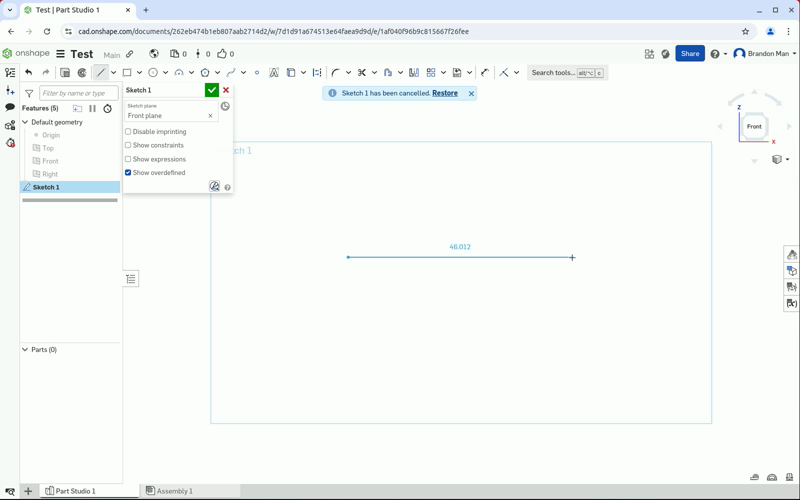
click(572, 257)
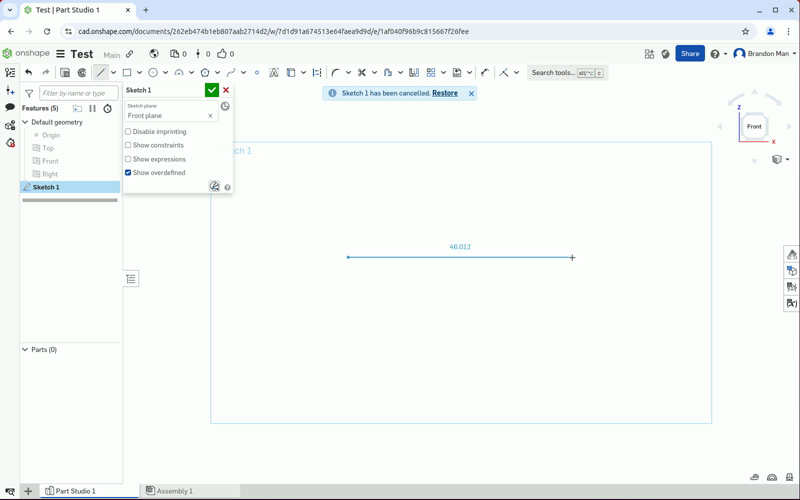
key_up(shift)
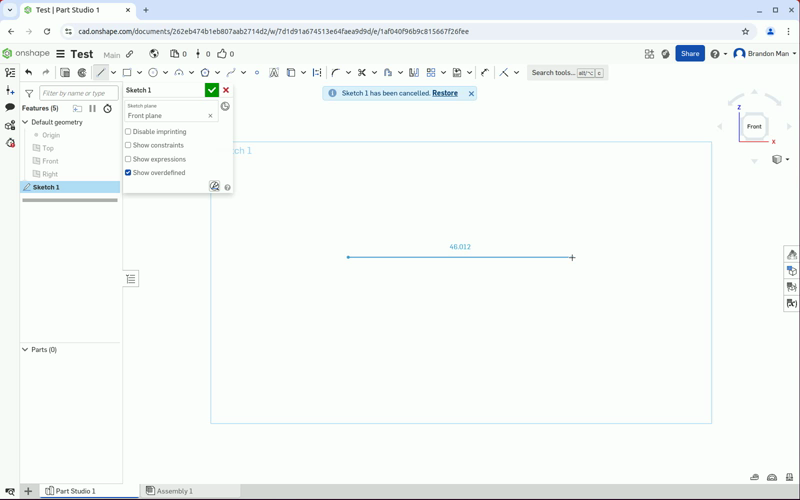
key_down(shift)
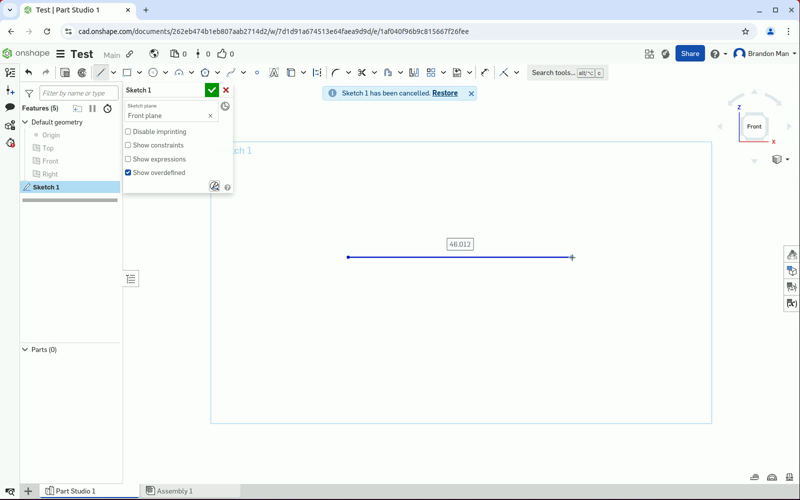
mouse_move(589, 257)
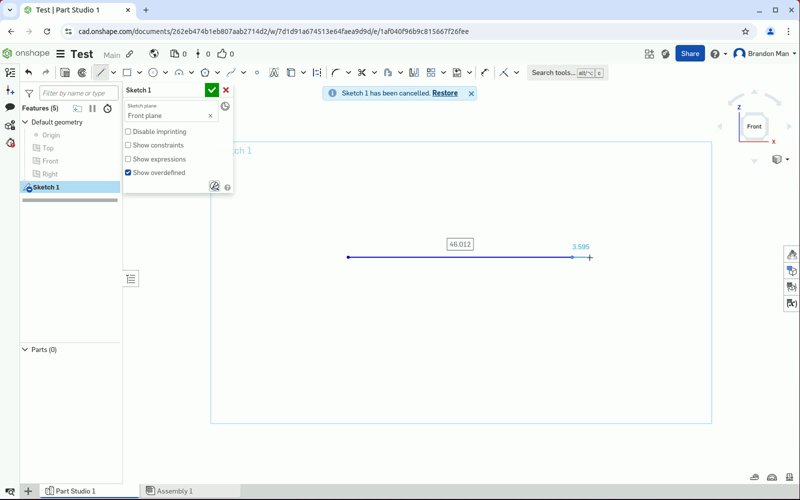
mouse_move(572, 254)
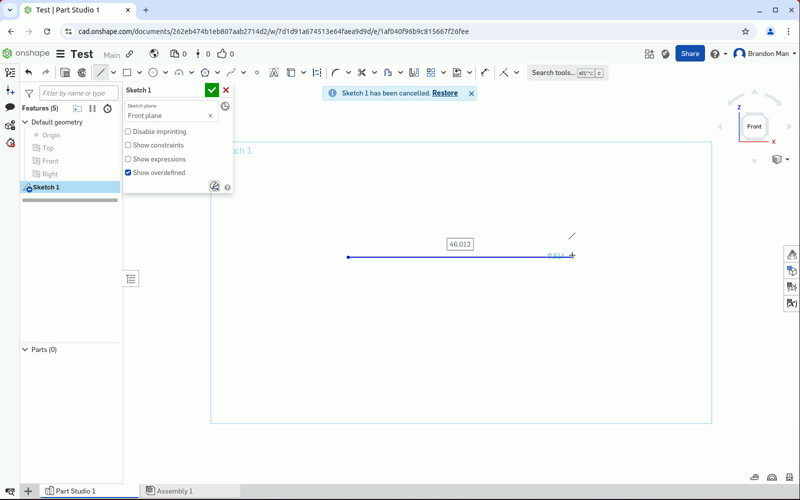
scroll(6)
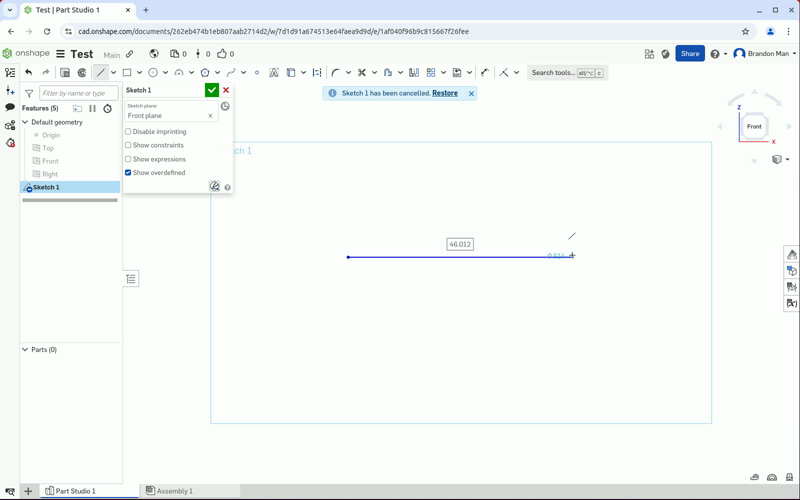
scroll(6)
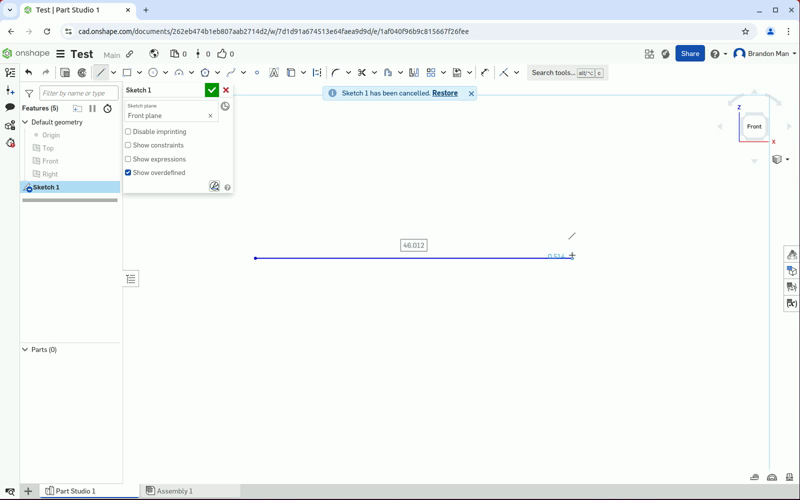
scroll(6)
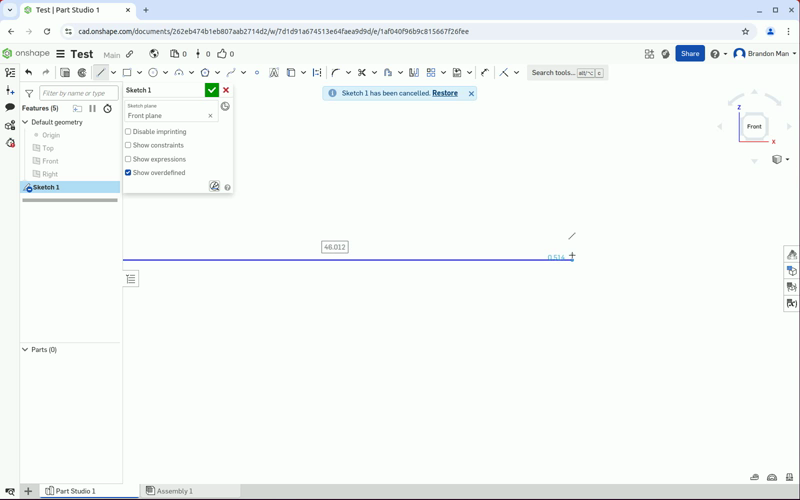
scroll(6)
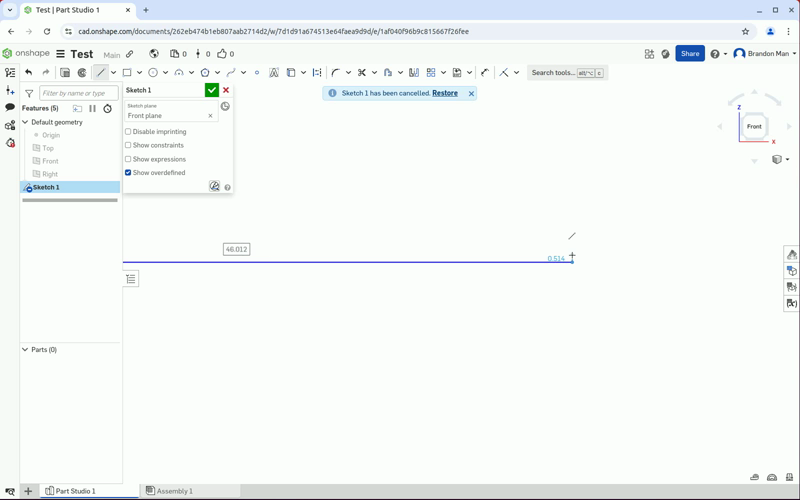
scroll(6)
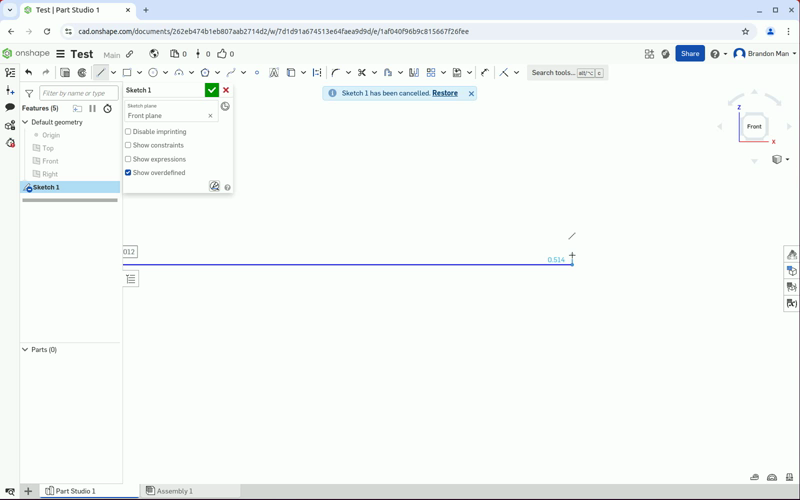
scroll(6)
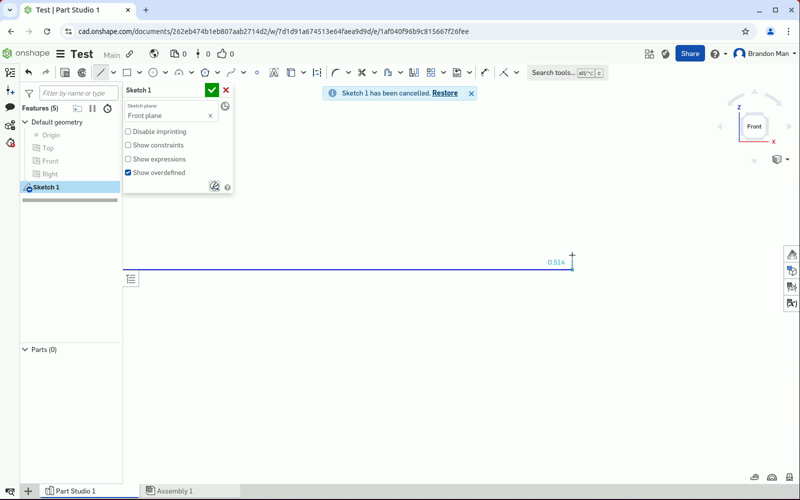
scroll(6)
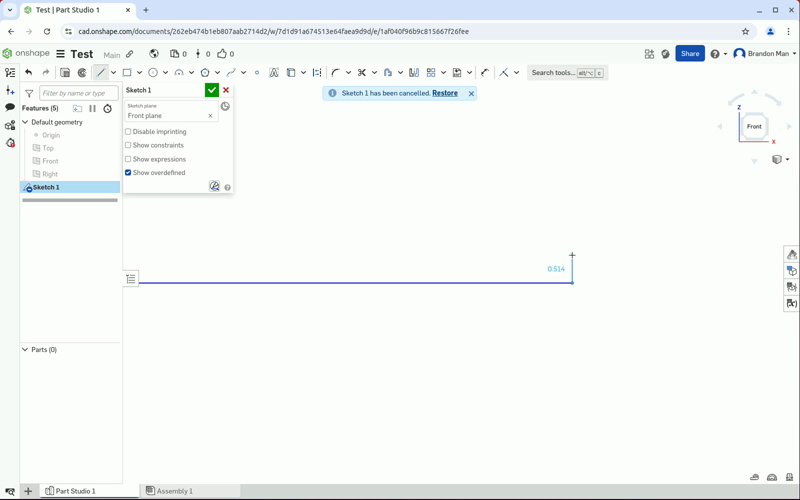
click(572, 254)
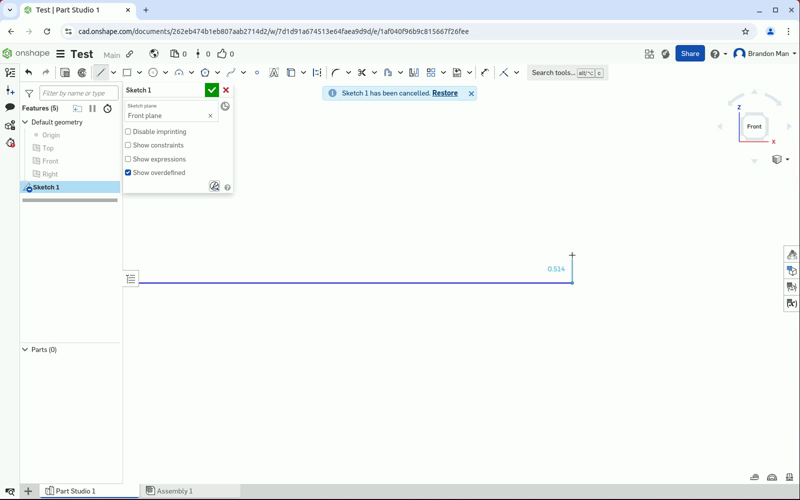
scroll(-6)
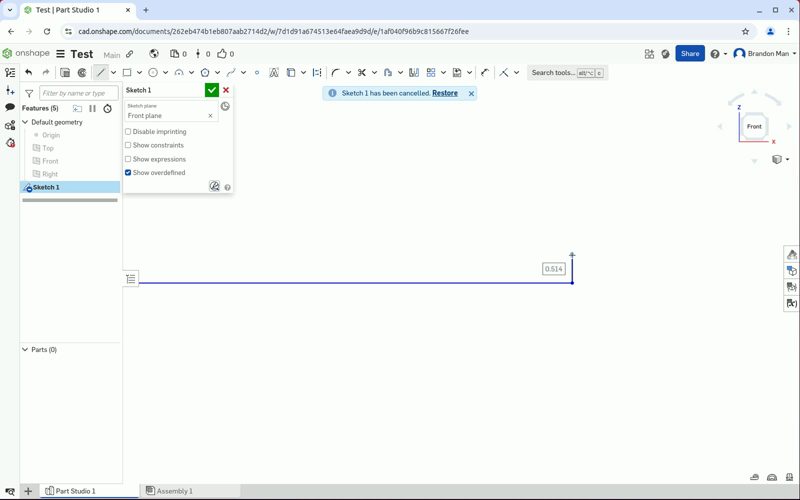
scroll(-6)
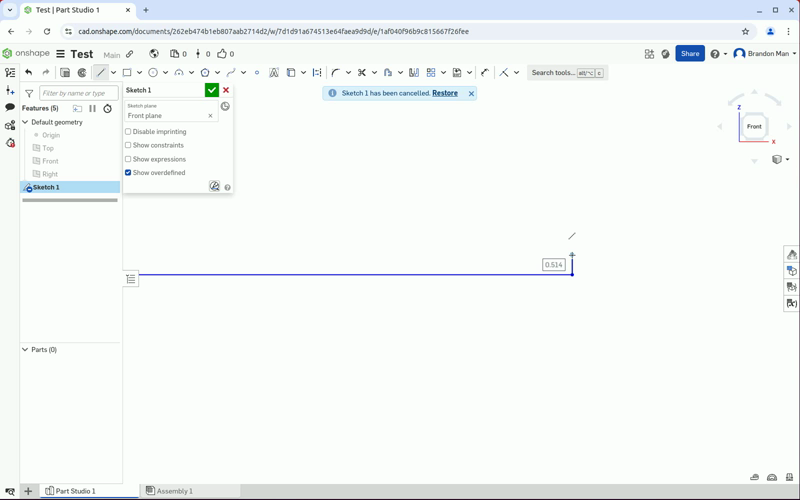
scroll(-6)
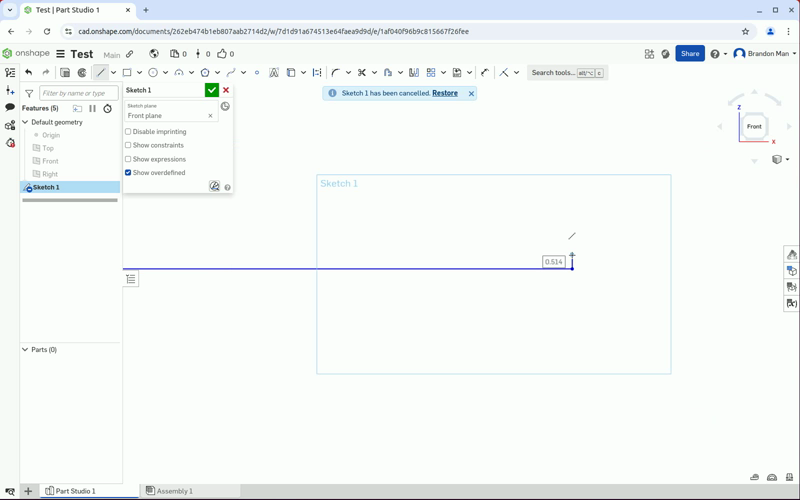
scroll(-6)
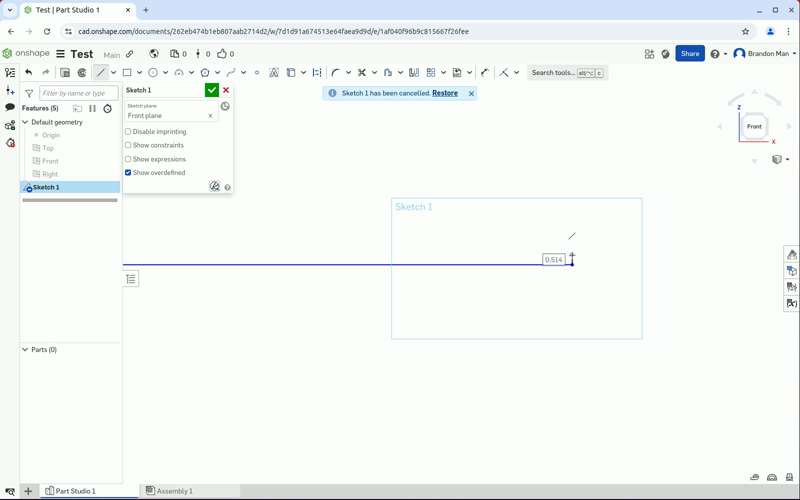
scroll(-6)
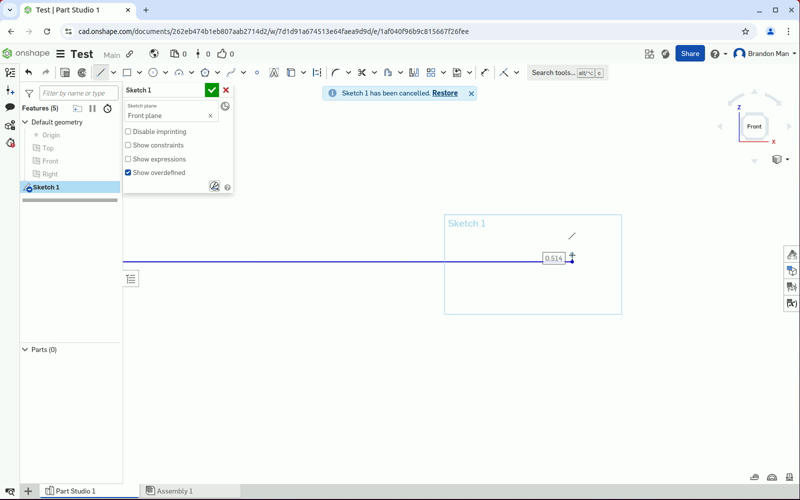
scroll(-6)
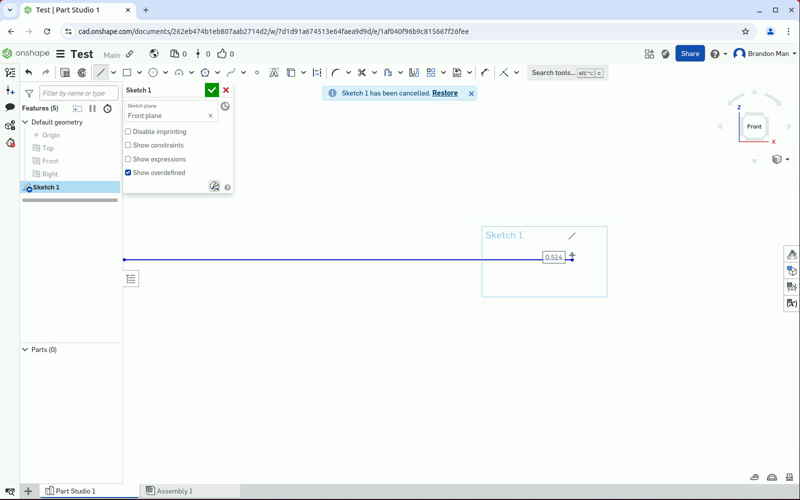
scroll(-6)
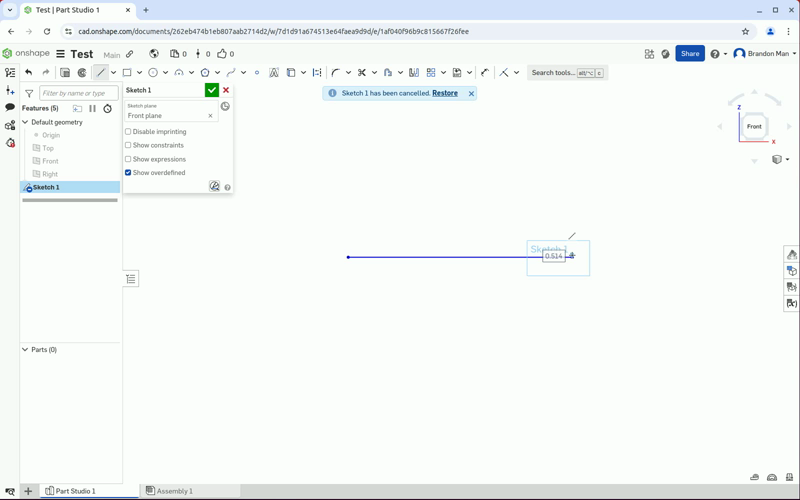
key_up(shift)
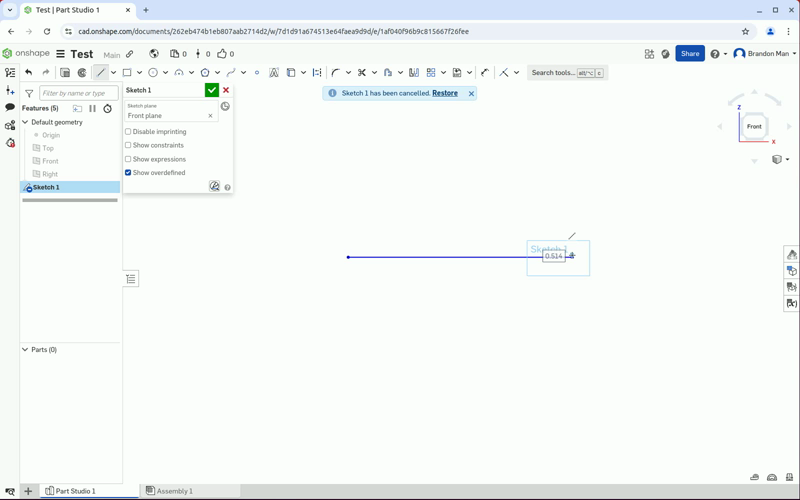
key_down(shift)
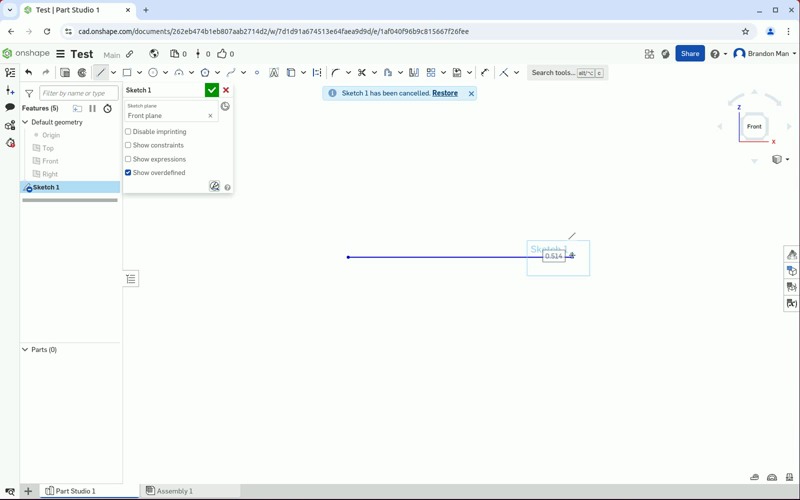
mouse_move(348, 254)
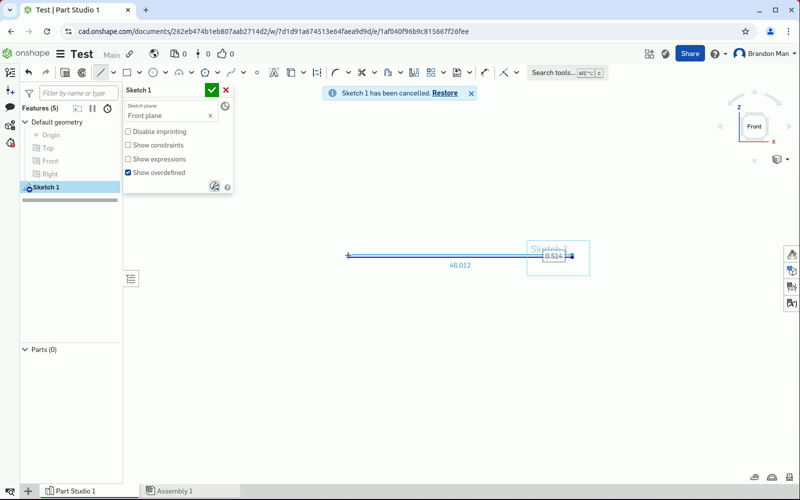
scroll(6)
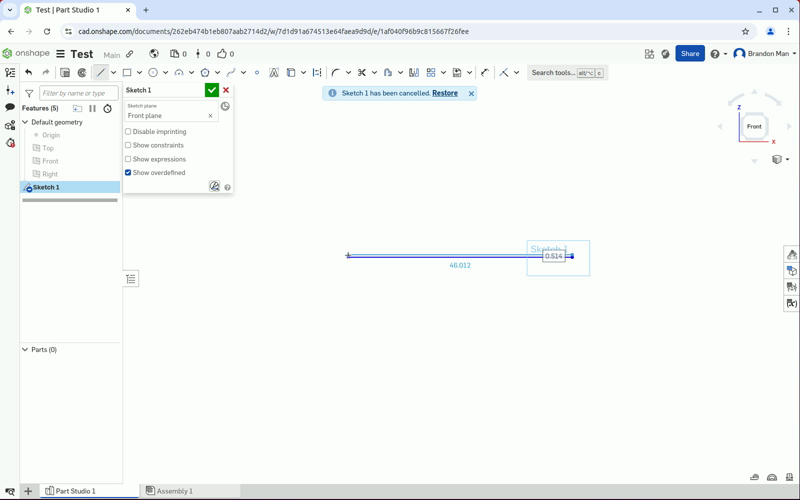
scroll(6)
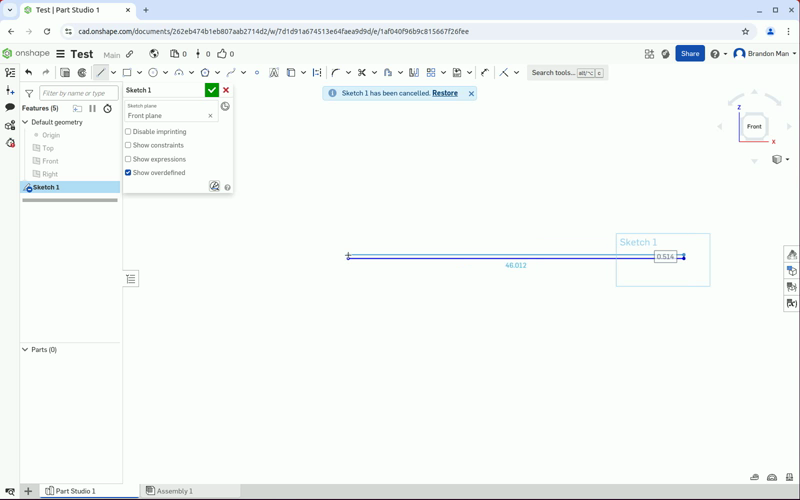
scroll(6)
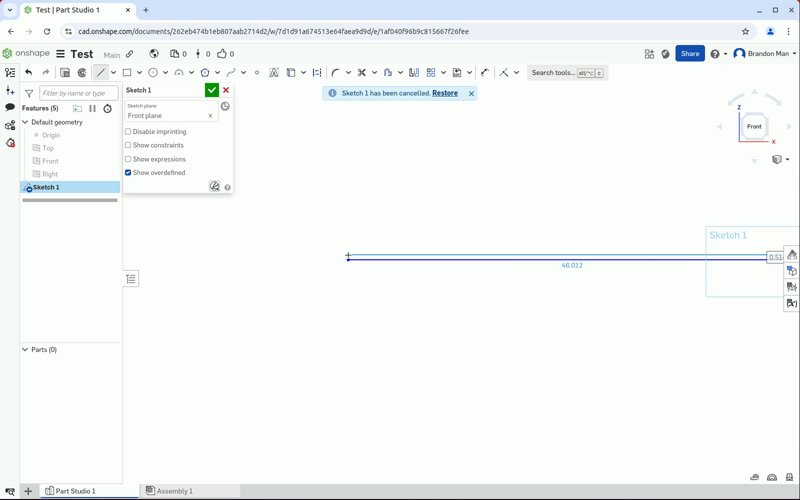
scroll(6)
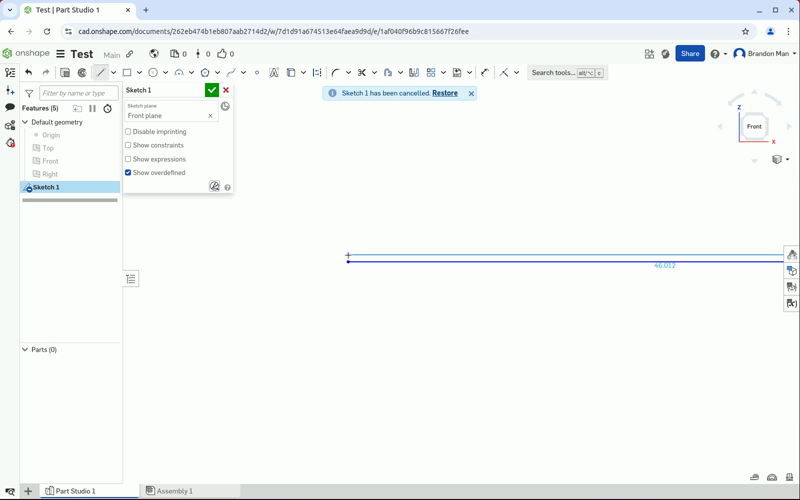
scroll(6)
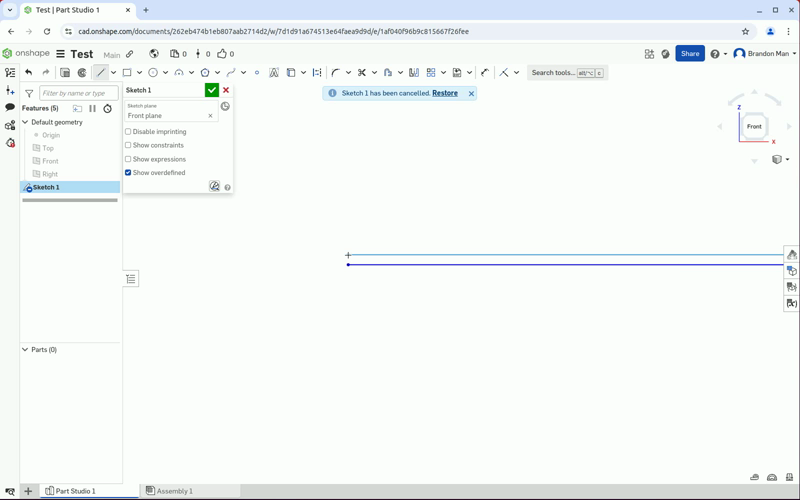
scroll(6)
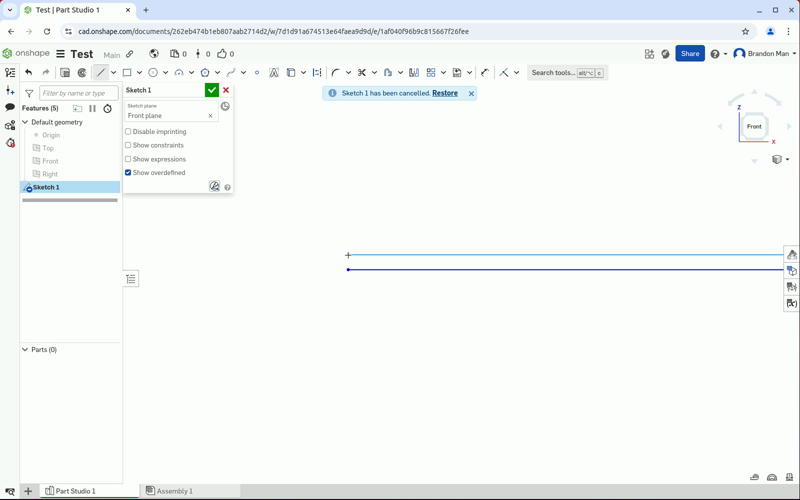
scroll(6)
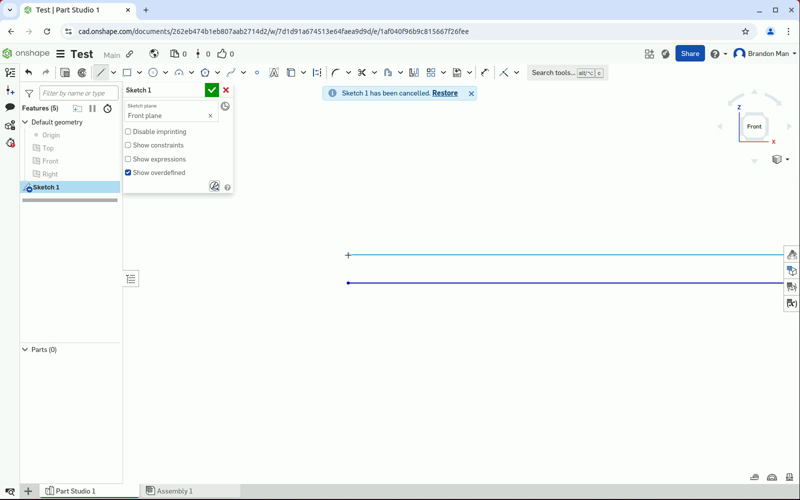
click(348, 254)
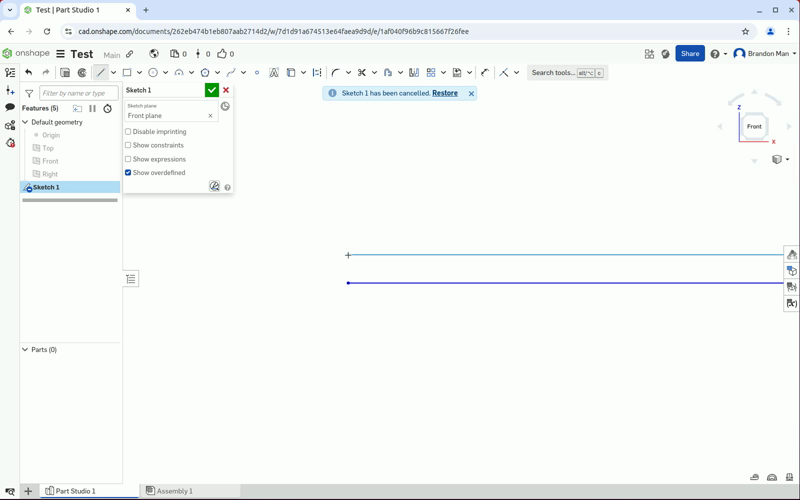
scroll(-6)
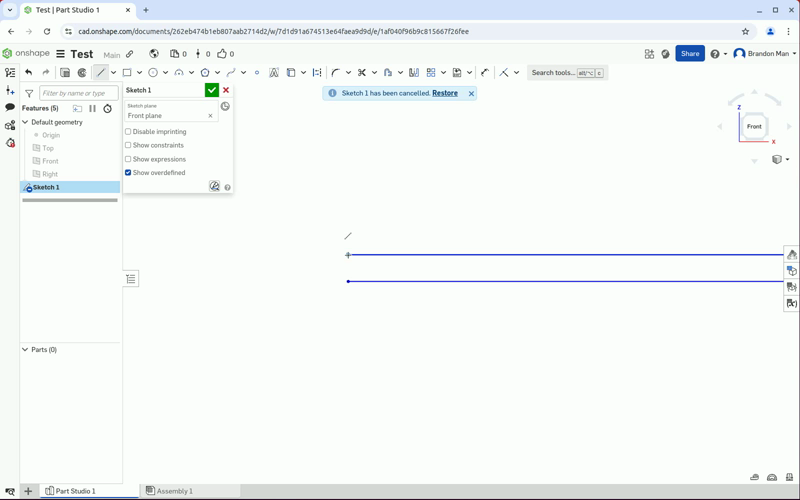
scroll(-6)
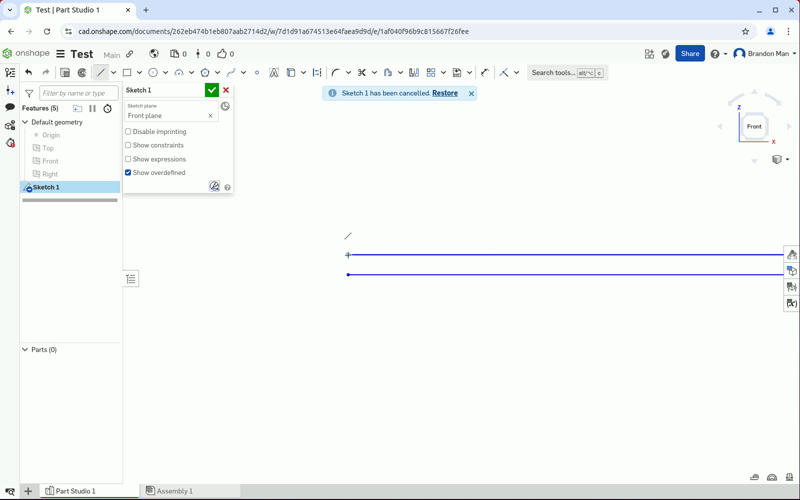
scroll(-6)
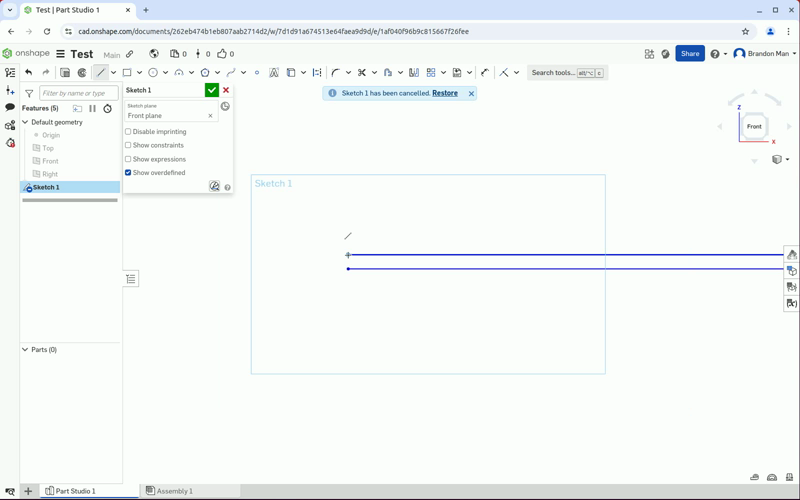
scroll(-6)
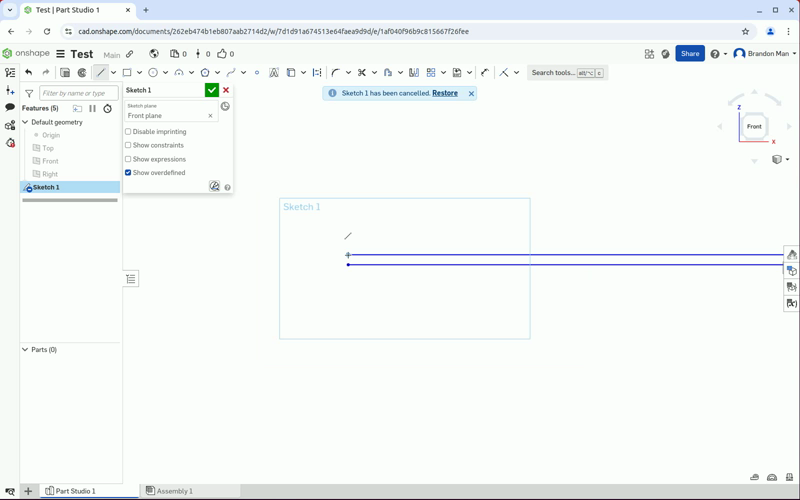
scroll(-6)
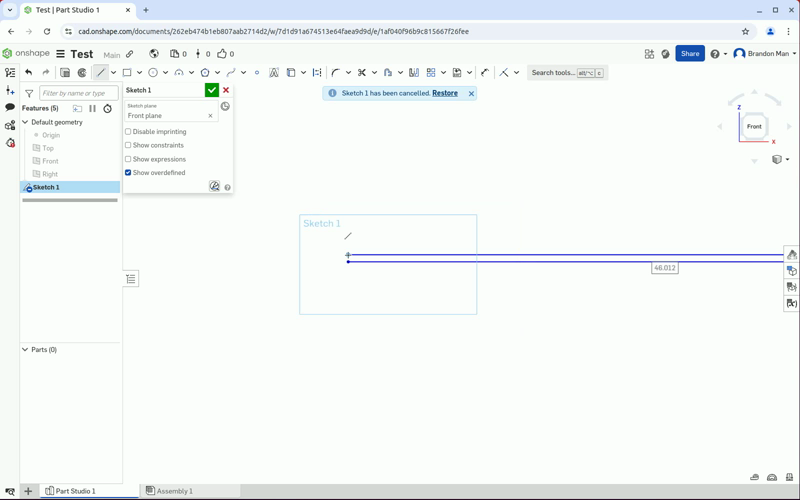
scroll(-6)
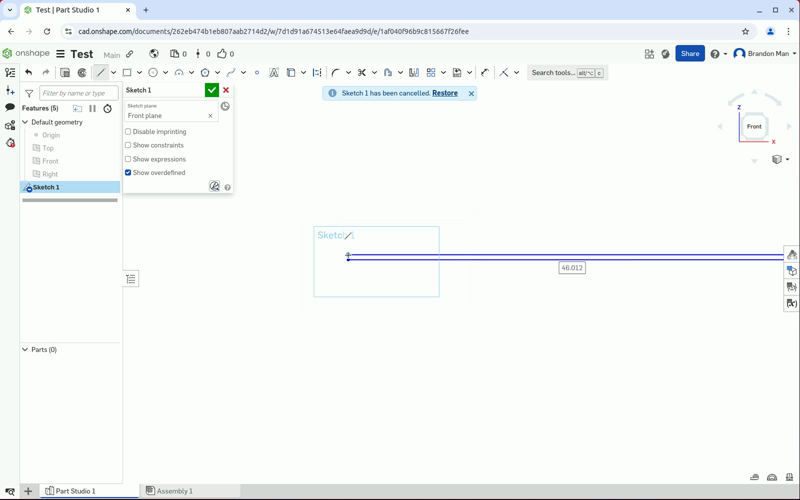
scroll(-6)
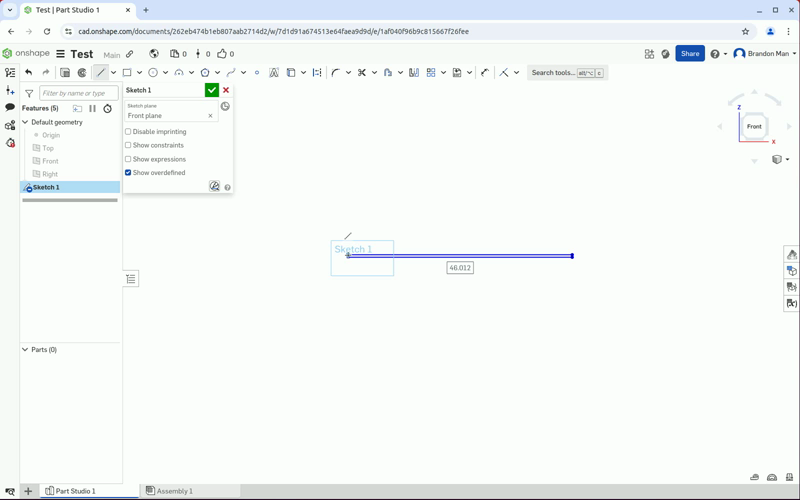
key_up(shift)
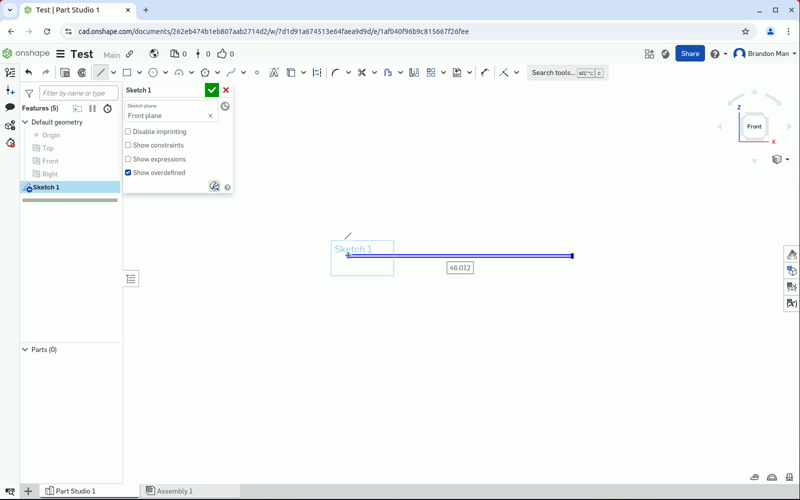
mouse_move(378, 254)
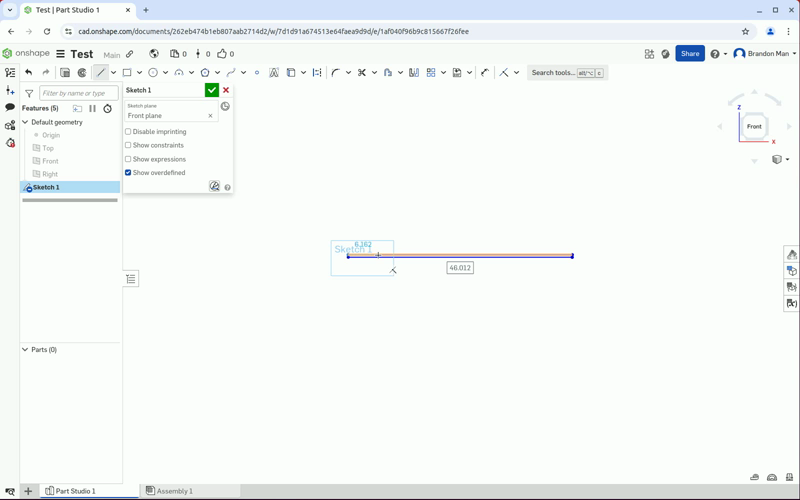
key_down(shift)
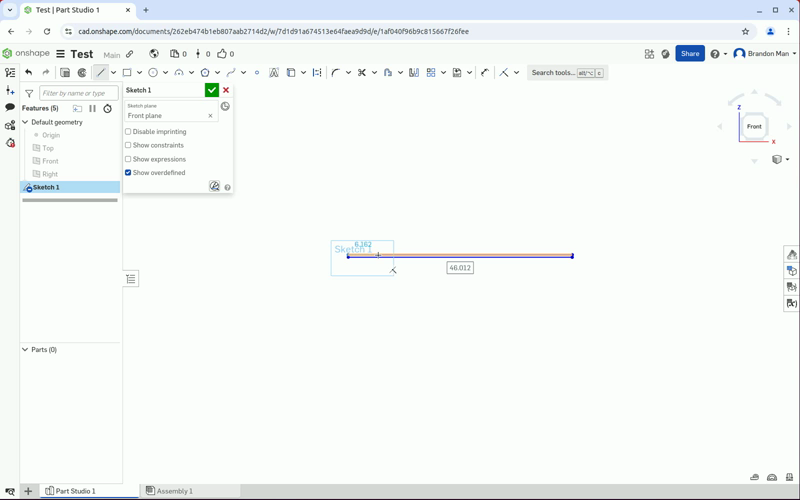
mouse_move(348, 257)
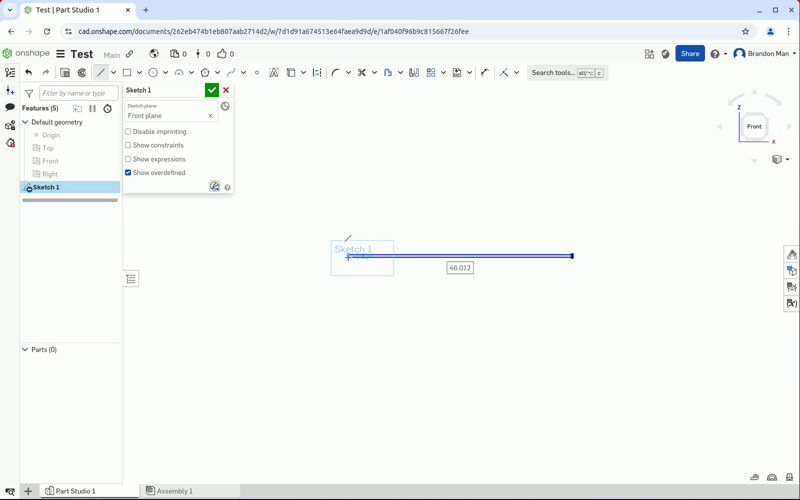
scroll(6)
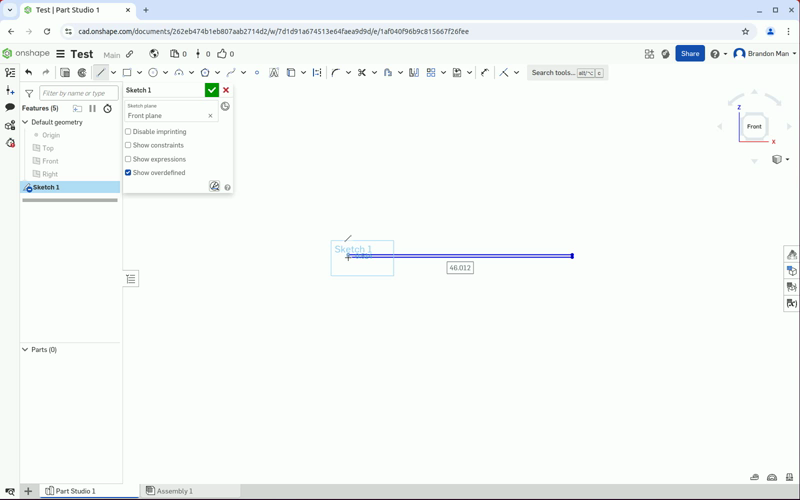
scroll(6)
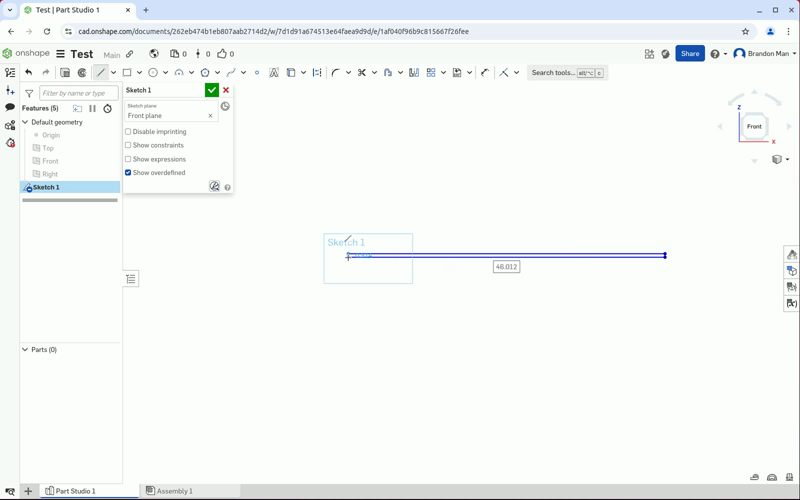
scroll(6)
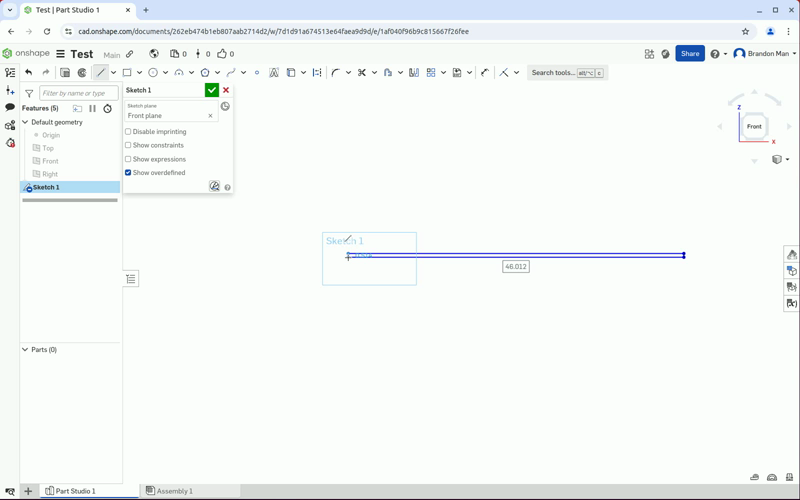
scroll(6)
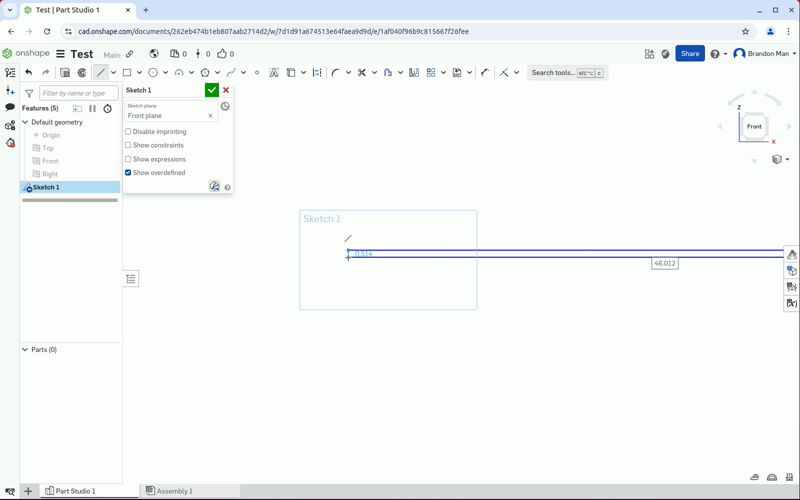
scroll(6)
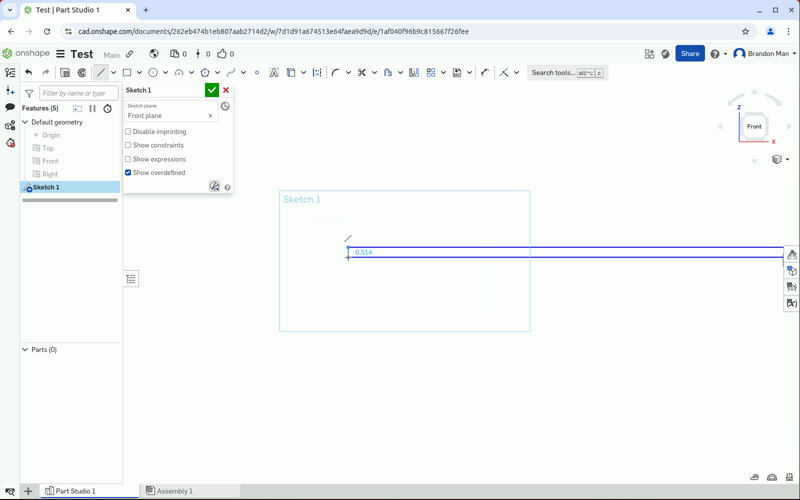
scroll(6)
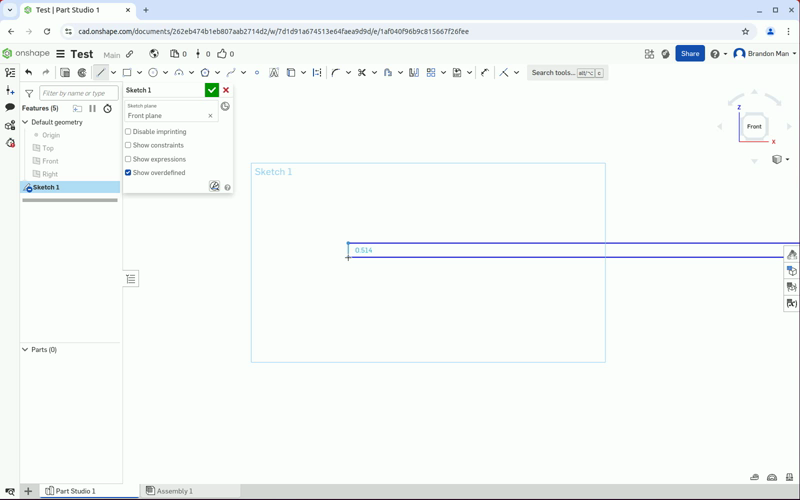
scroll(6)
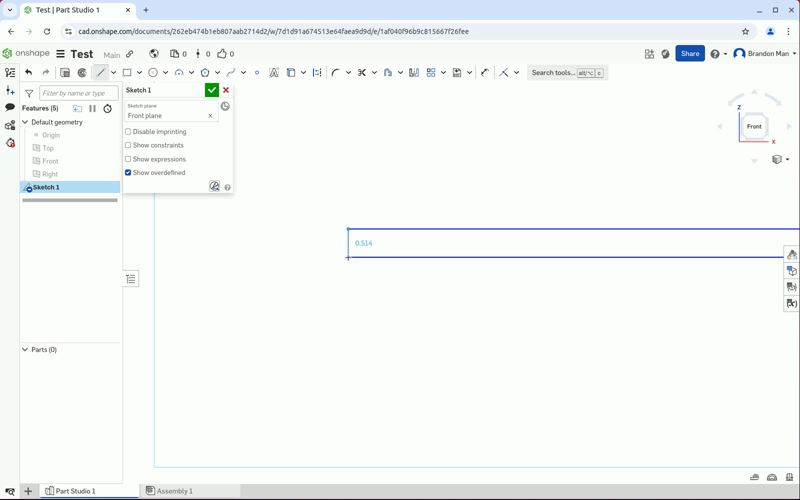
key_up(shift)
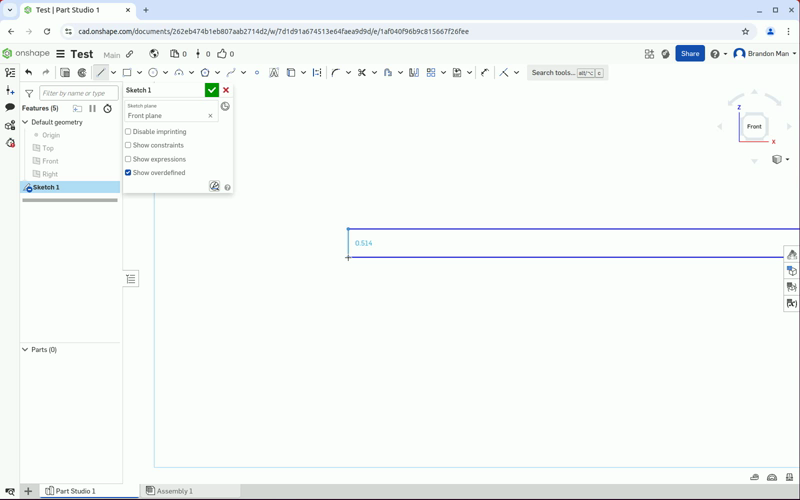
click(348, 257)
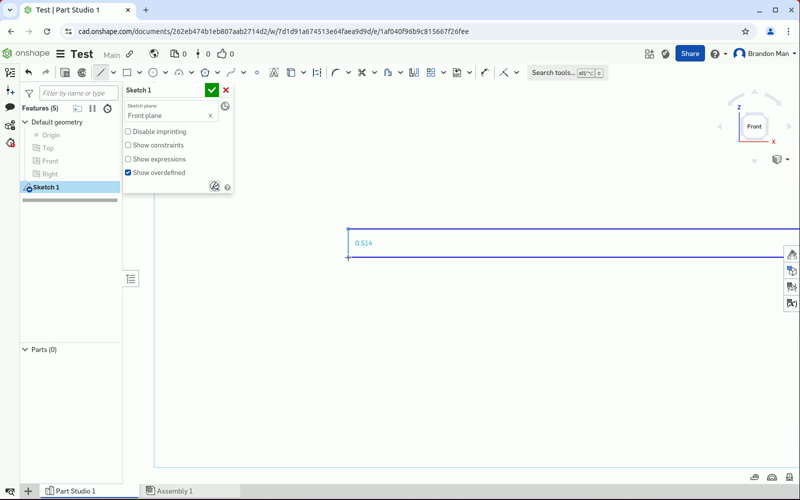
scroll(-6)
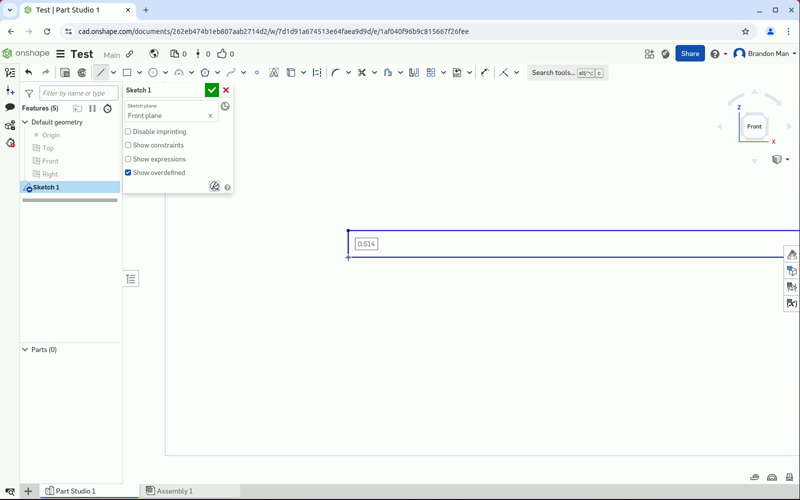
scroll(-6)
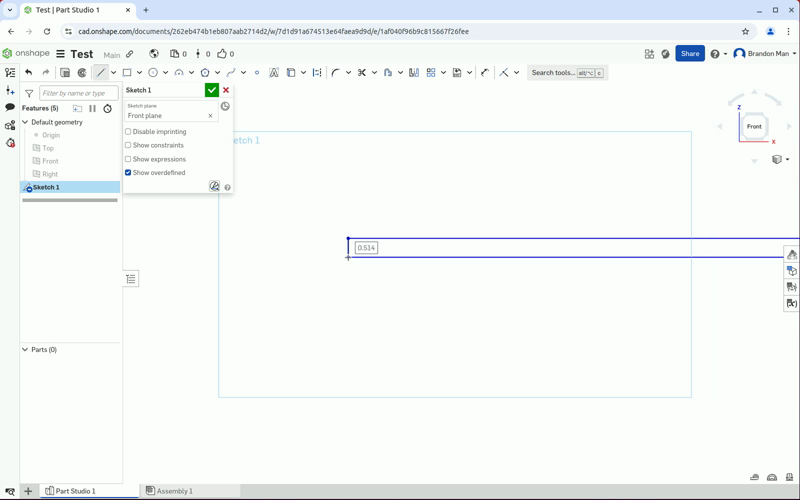
scroll(-6)
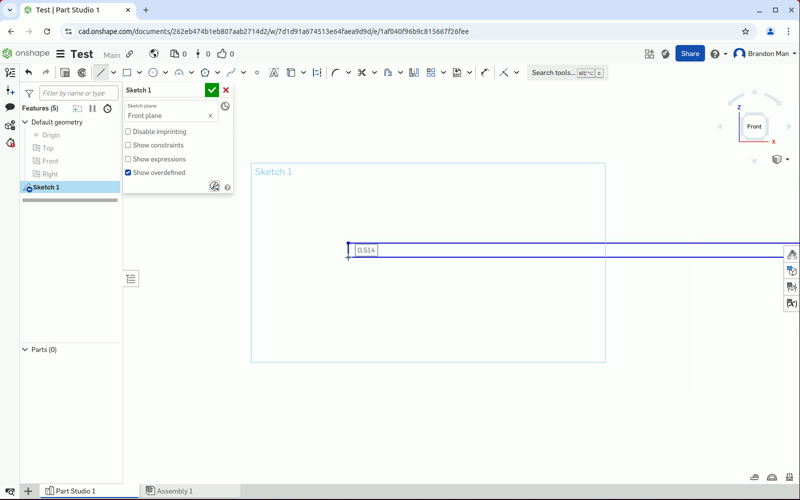
scroll(-6)
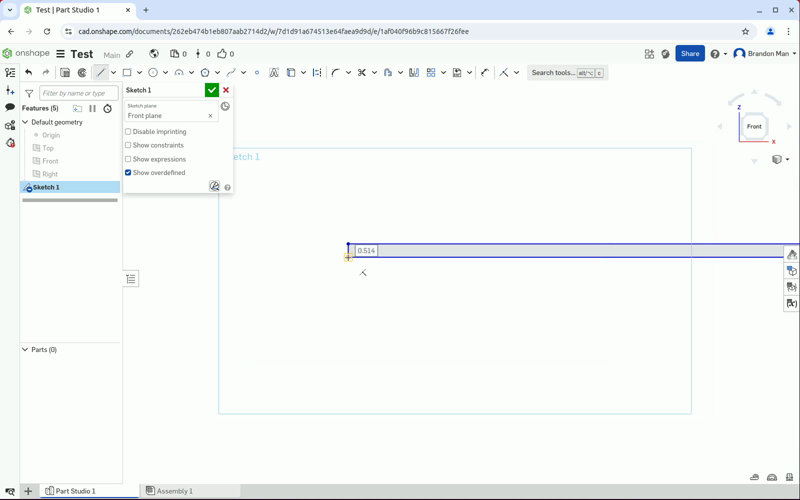
scroll(-6)
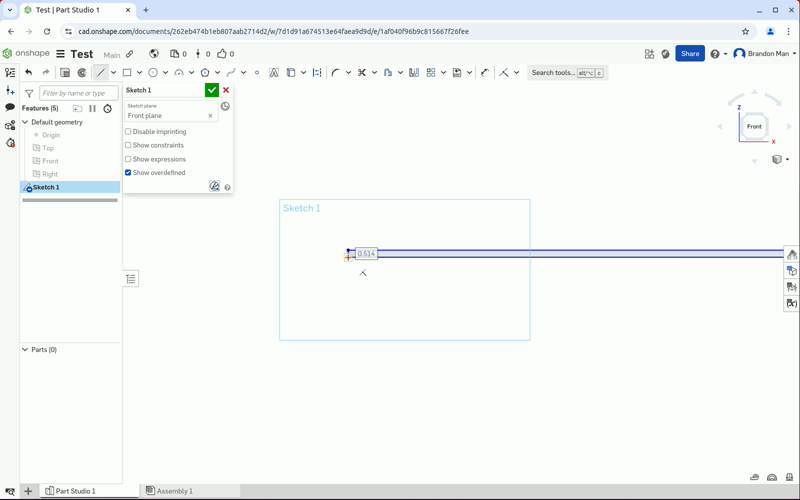
scroll(-6)
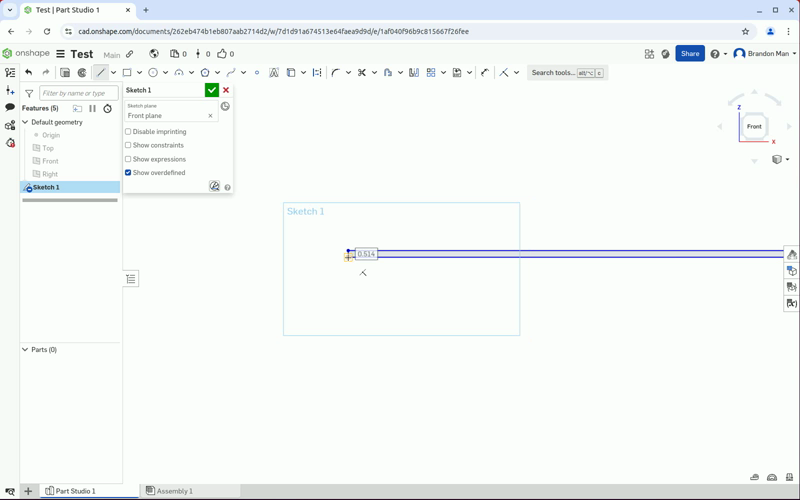
scroll(-6)
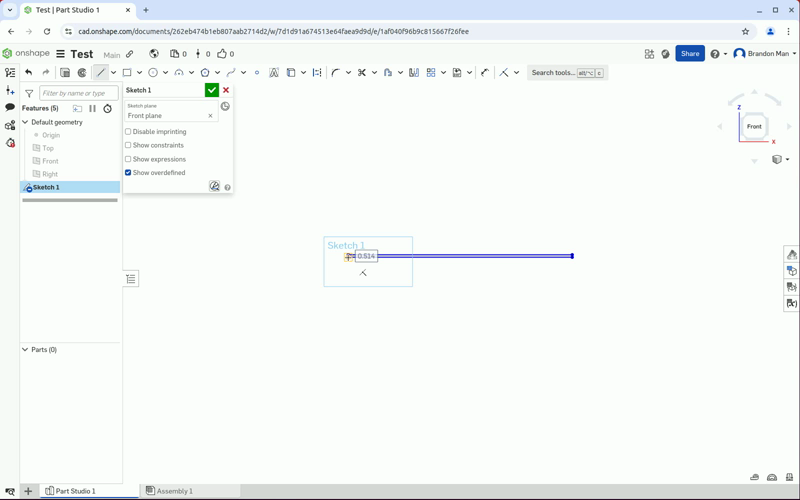
key(esc)
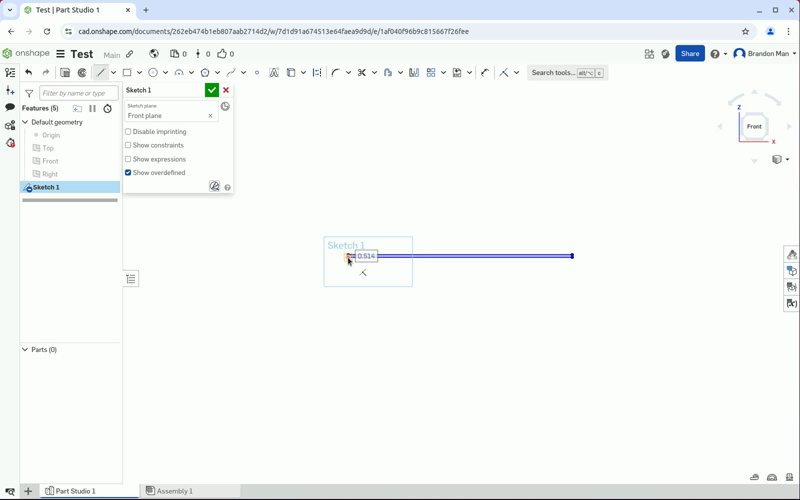
mouse_move(387, 256)
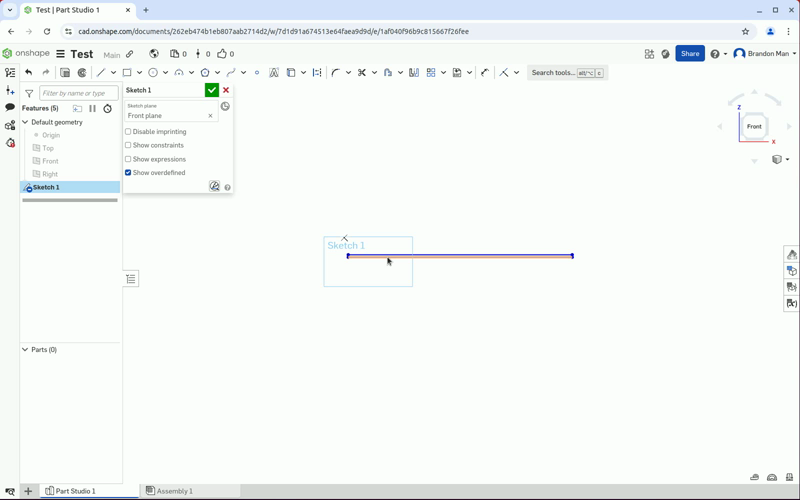
scroll(6)
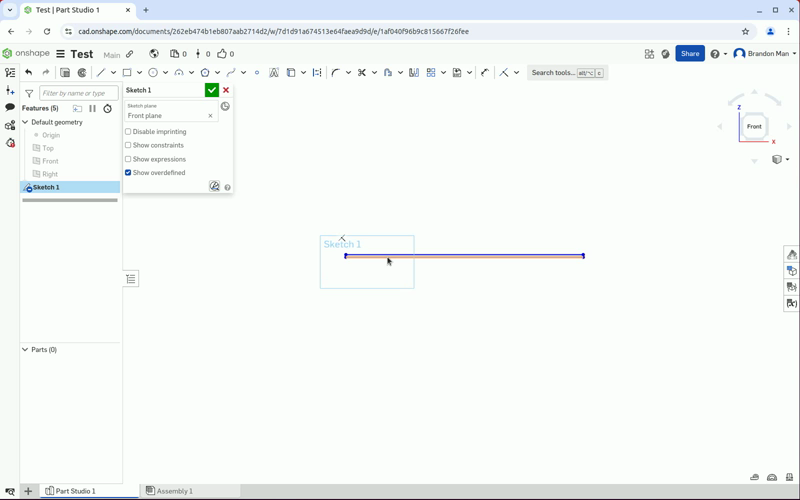
scroll(6)
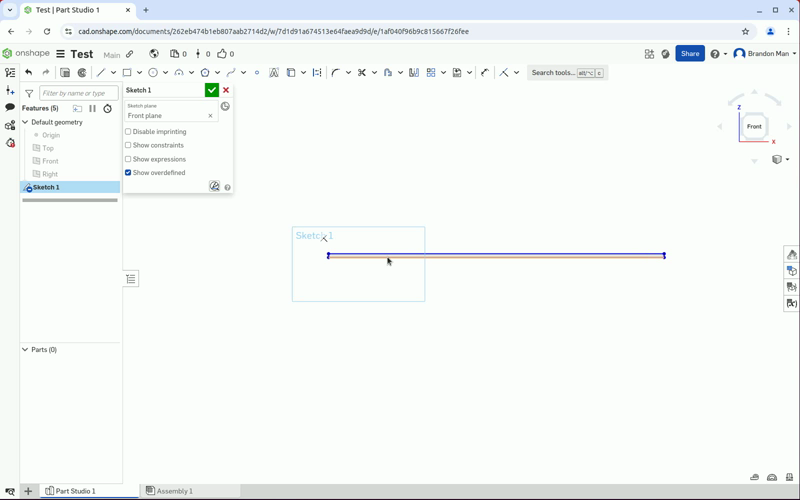
scroll(6)
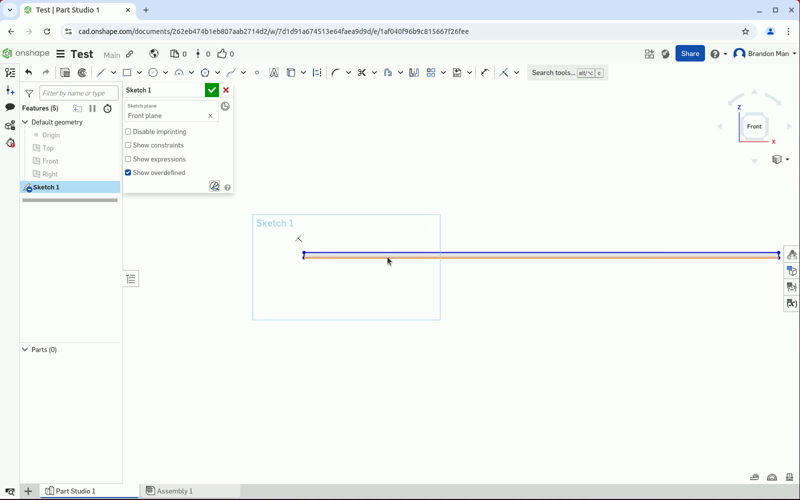
scroll(6)
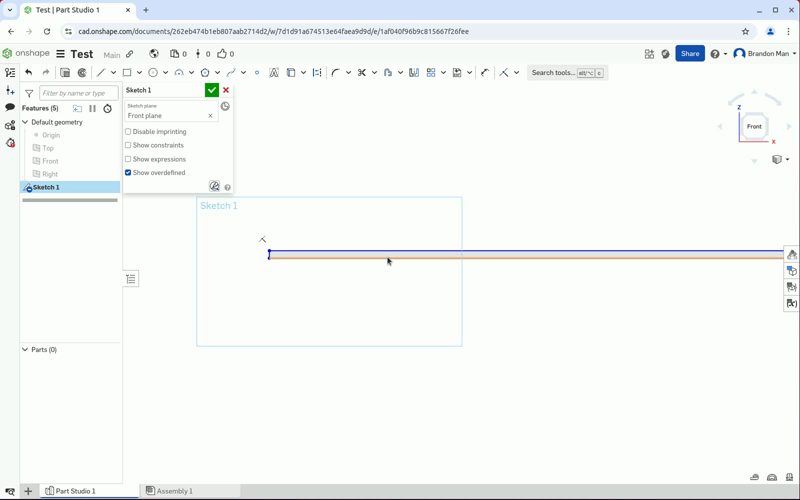
scroll(6)
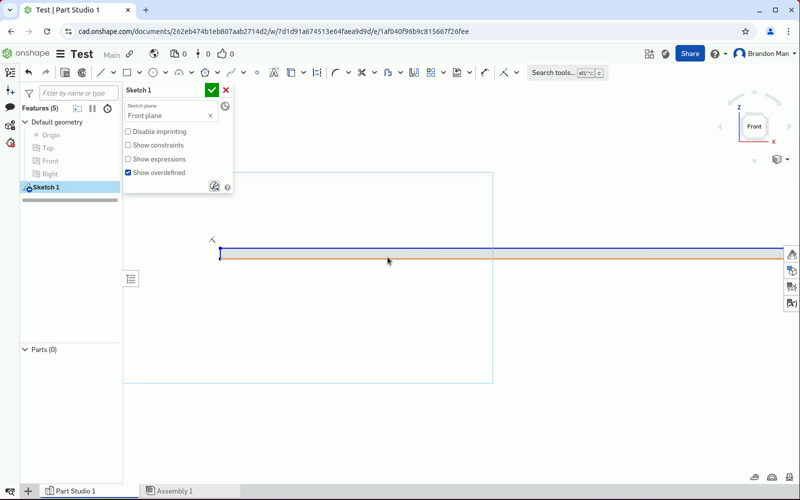
scroll(6)
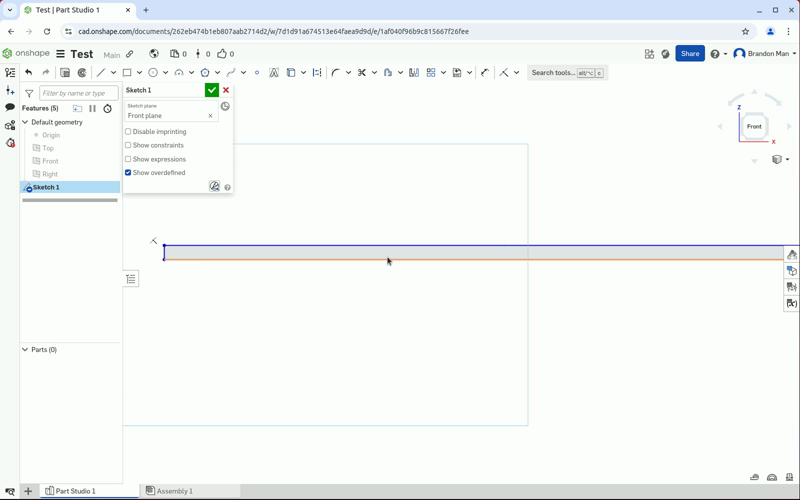
scroll(6)
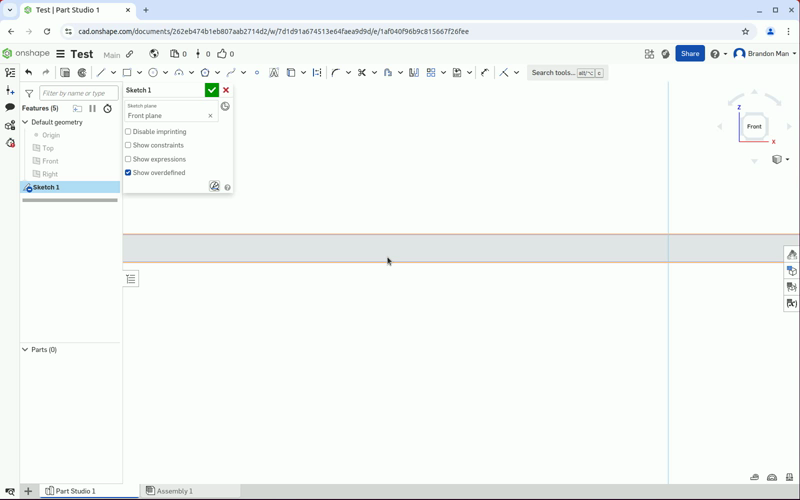
click(387, 256)
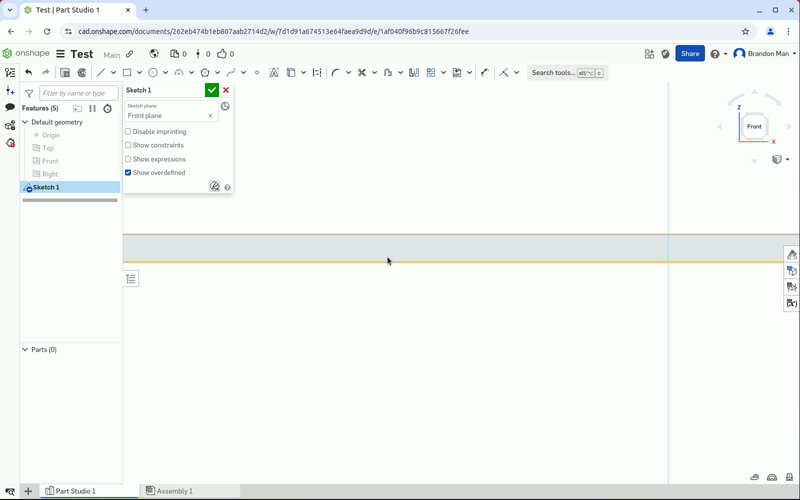
scroll(-6)
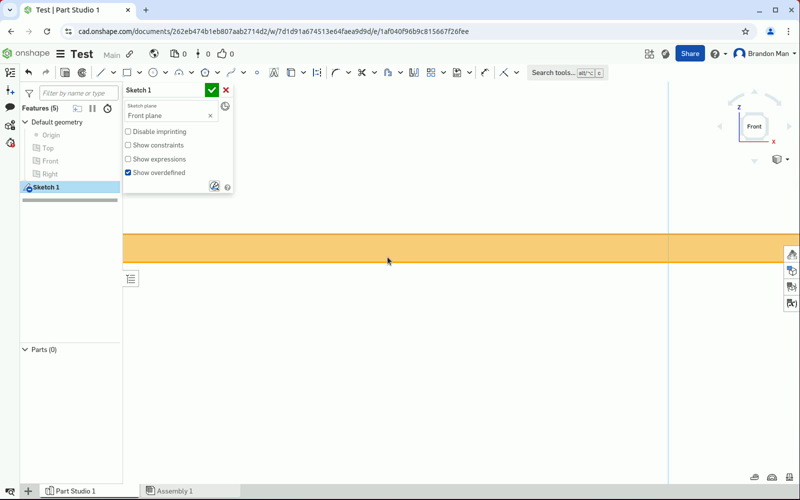
scroll(-6)
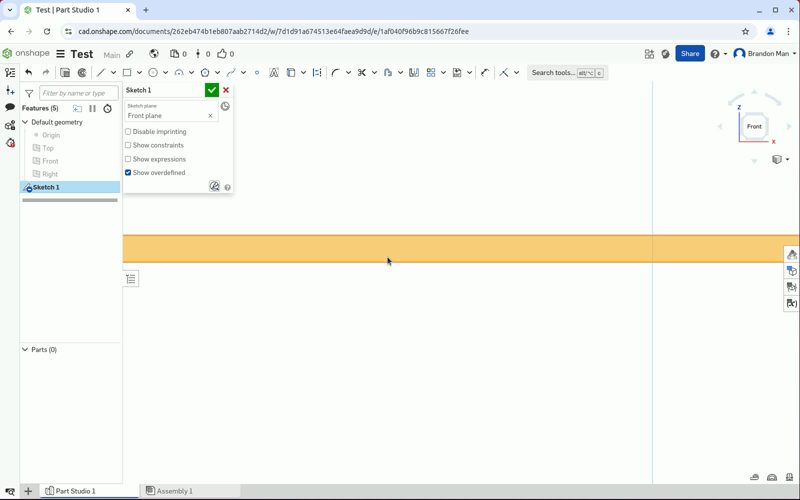
scroll(-6)
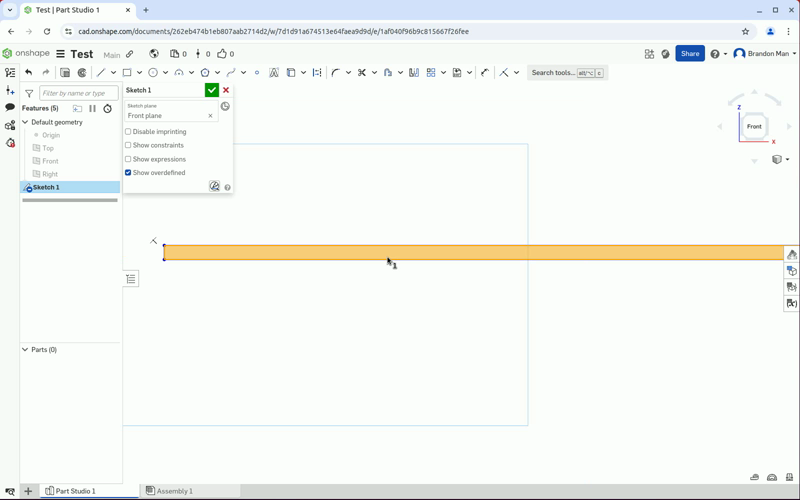
scroll(-6)
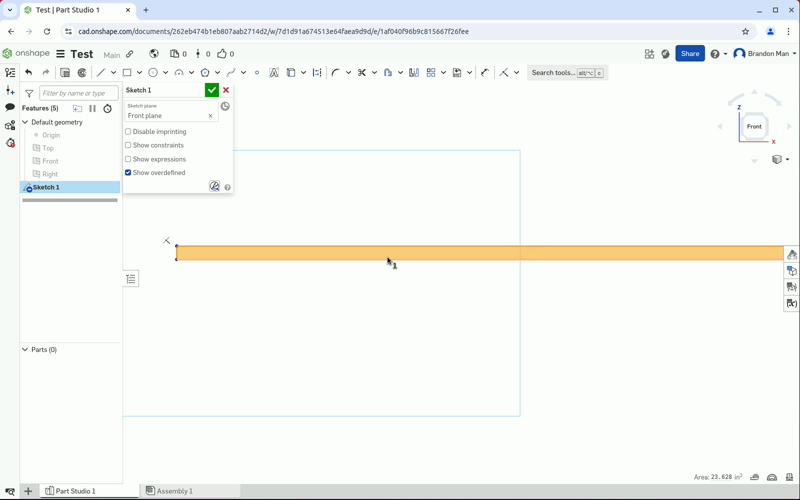
scroll(-6)
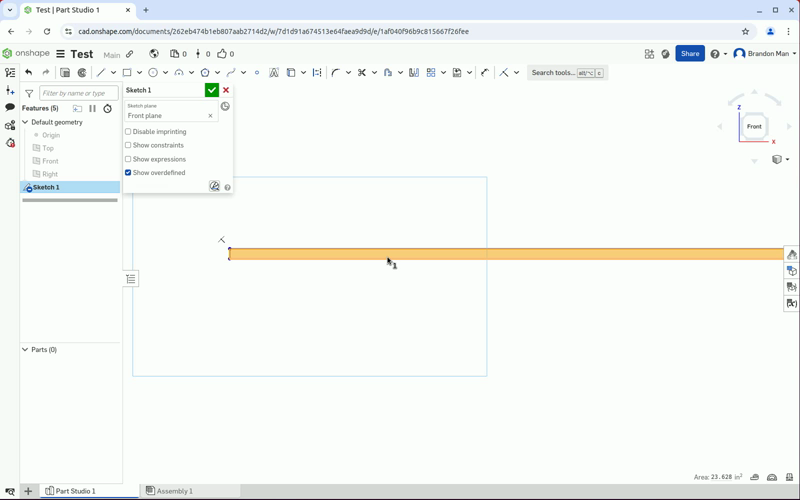
scroll(-6)
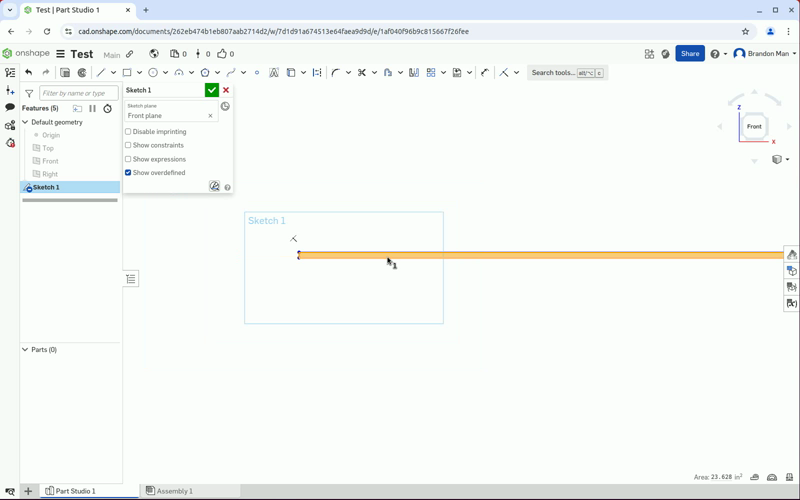
scroll(-6)
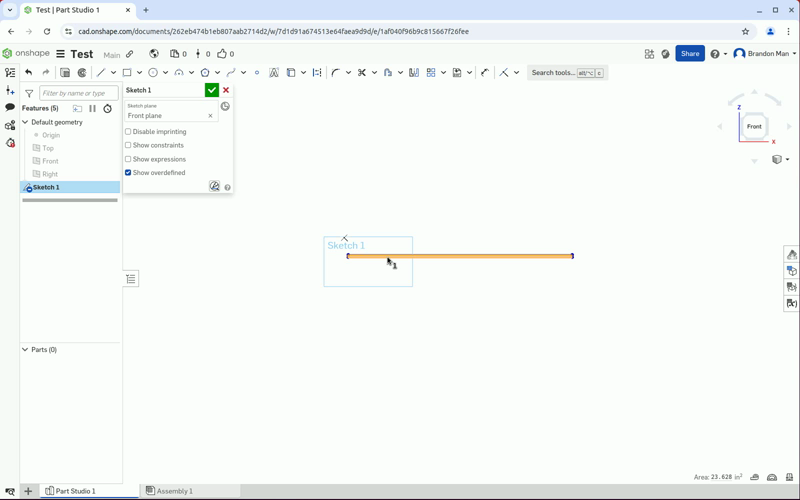
mouse_move(73, 352)
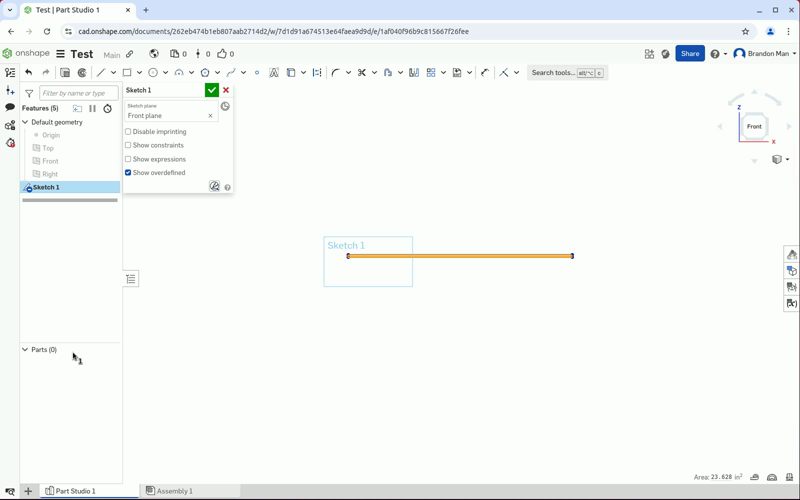
key(shift+y)
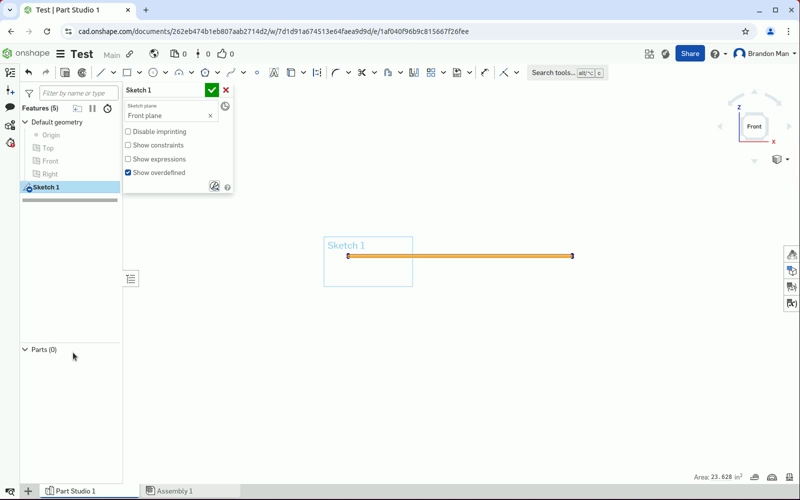
key(shift+e)
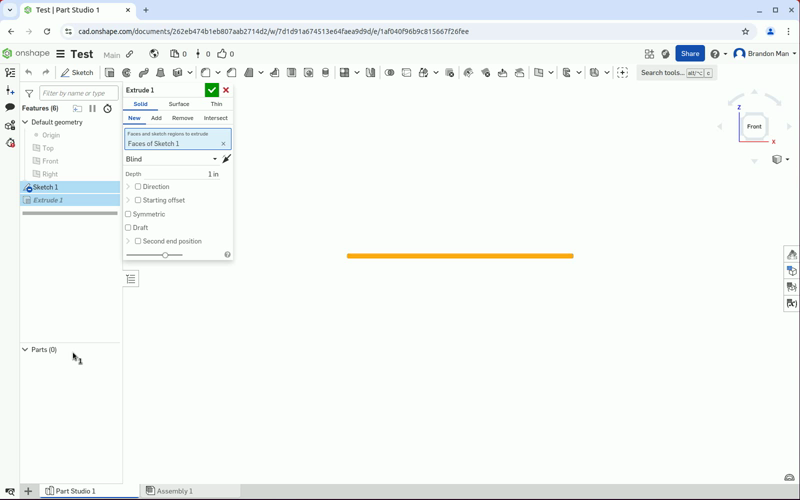
mouse_move(143, 106)
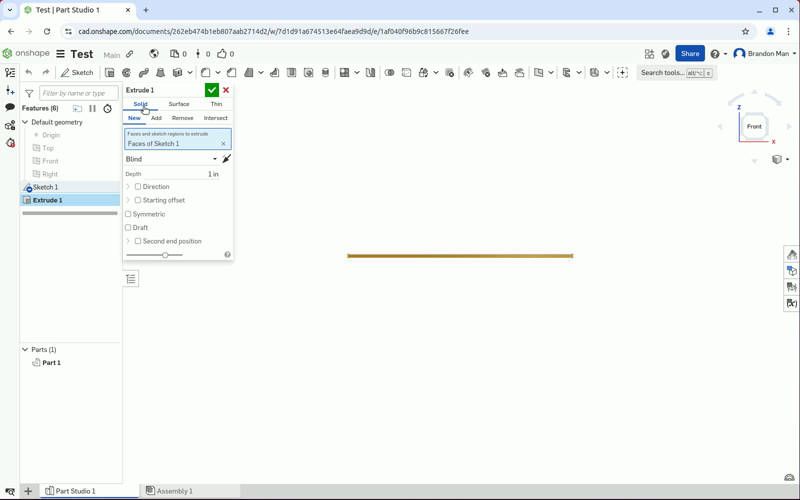
click(143, 106)
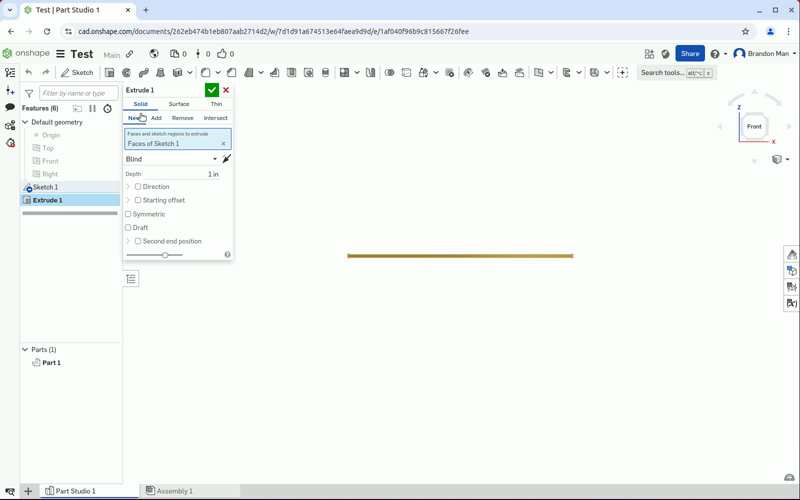
mouse_move(137, 120)
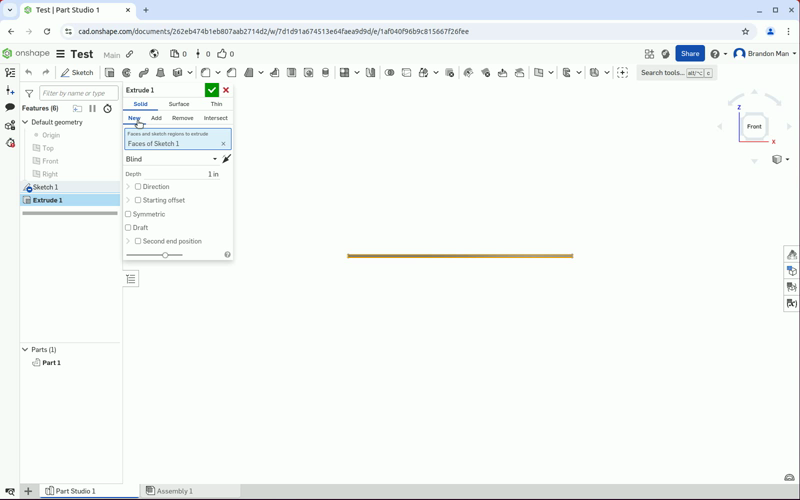
click(137, 120)
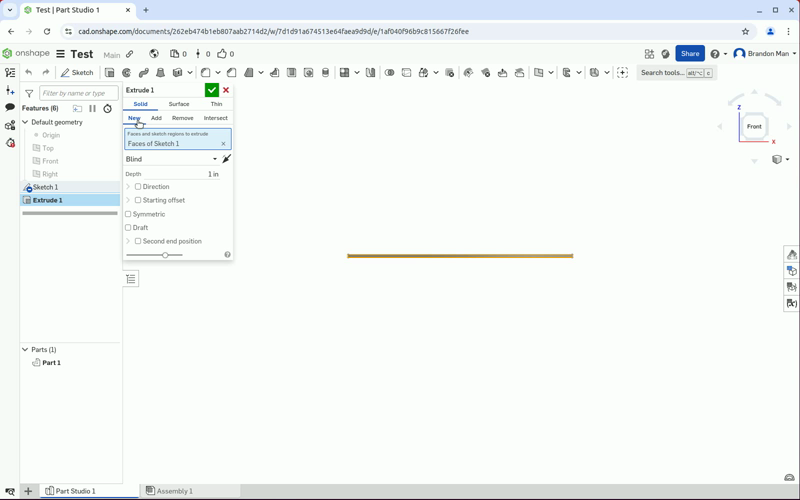
key(tab, 4)
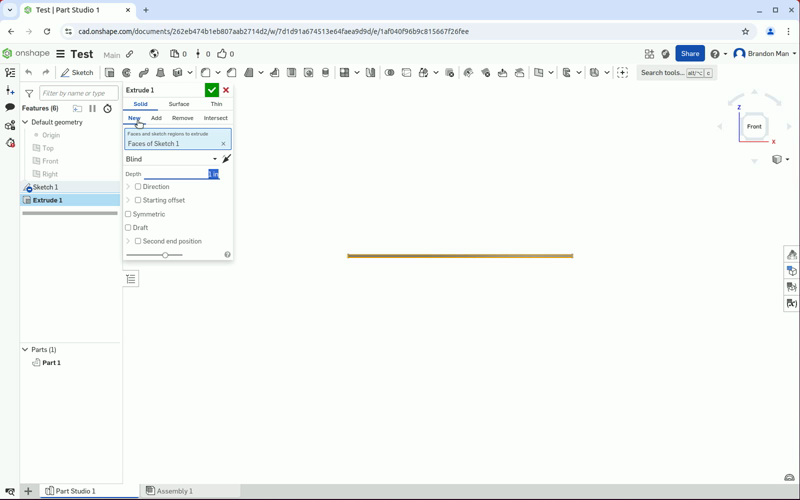
text(9.148)
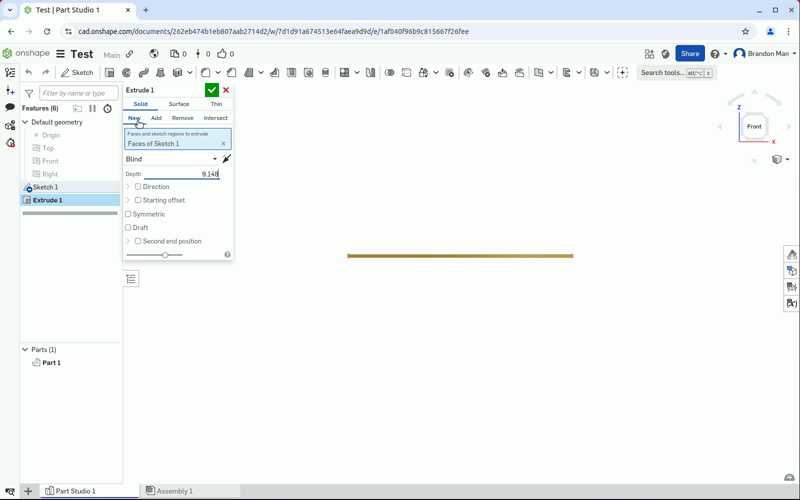
key(tab, 3)
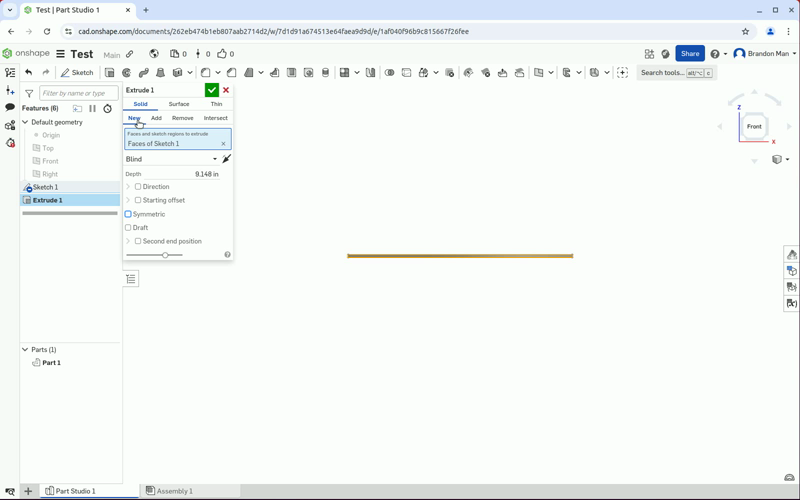
key(space)
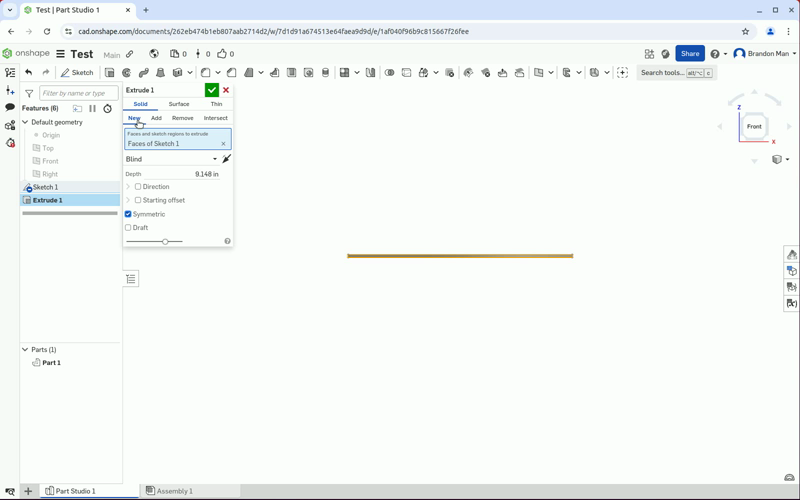
key(enter)
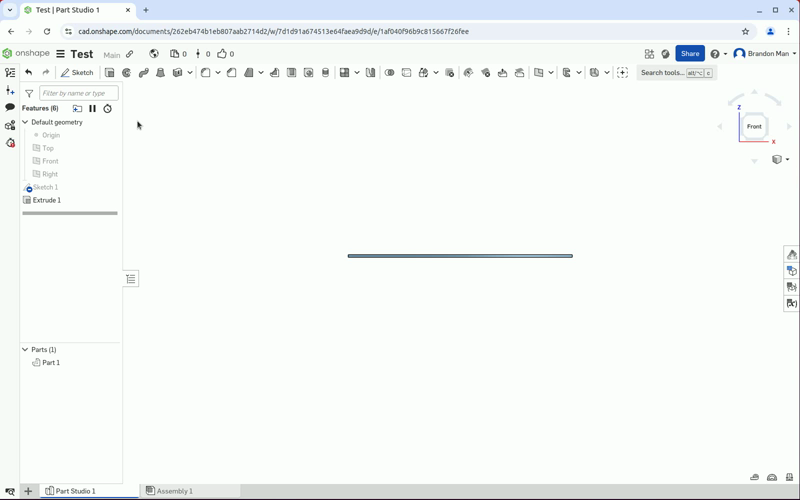
key(shift+h)
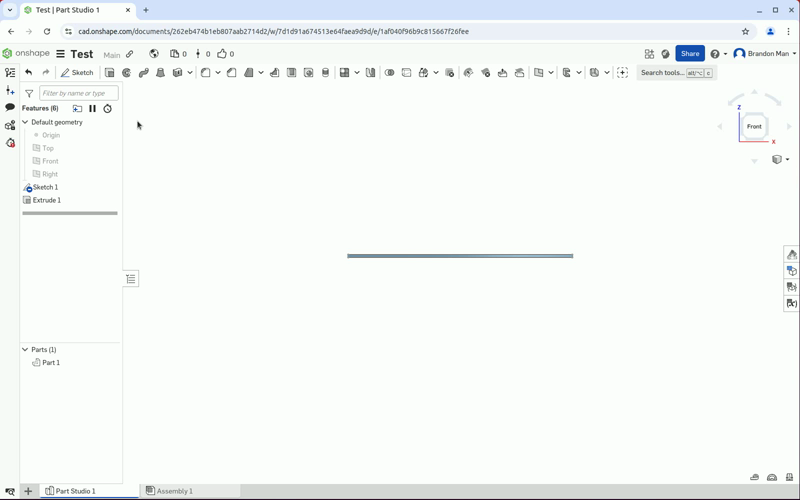
key(shift+h)
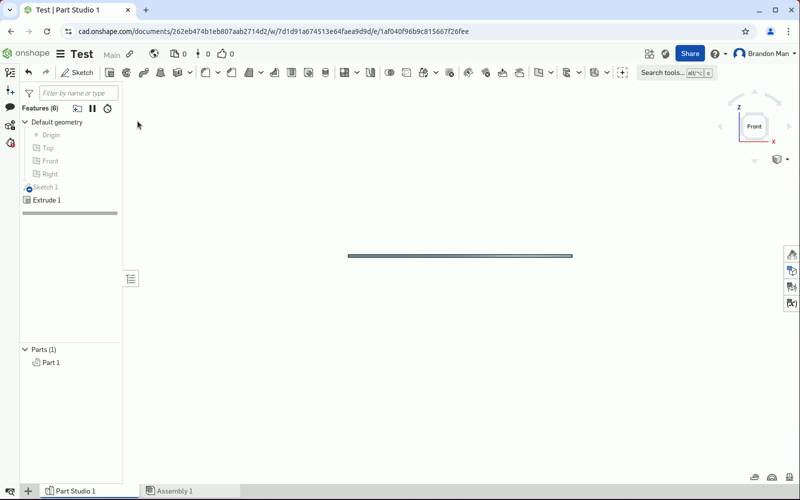
mouse_move(73, 189)
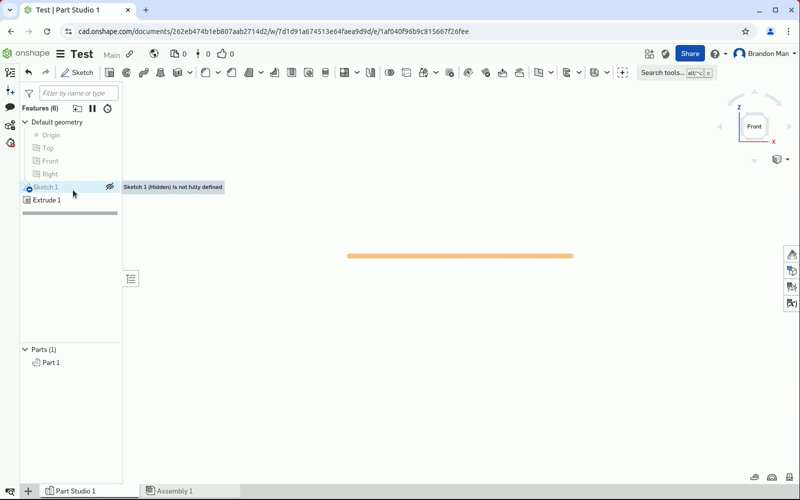
click(73, 189)
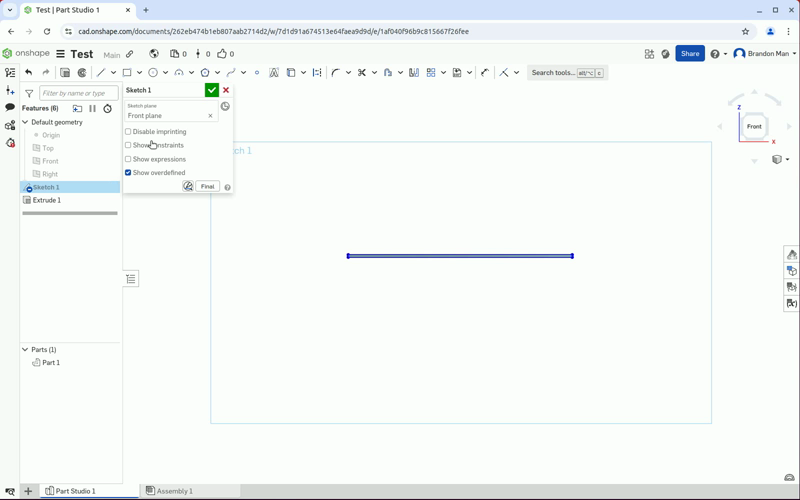
mouse_move(229, 92)
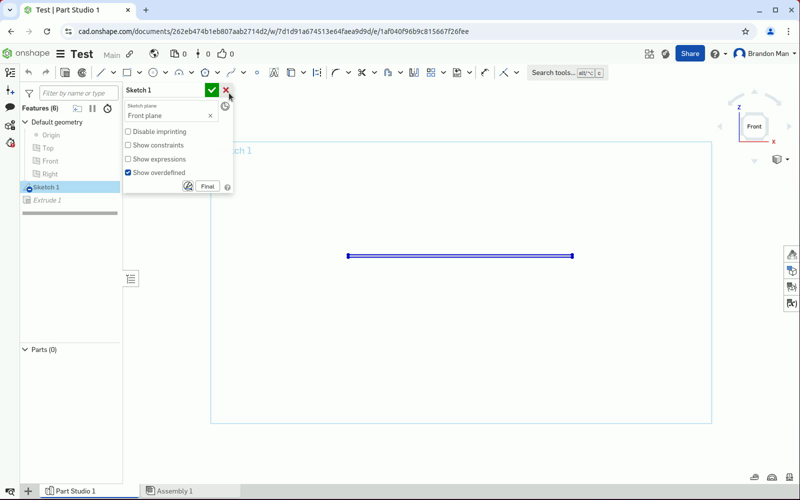
click(229, 92)
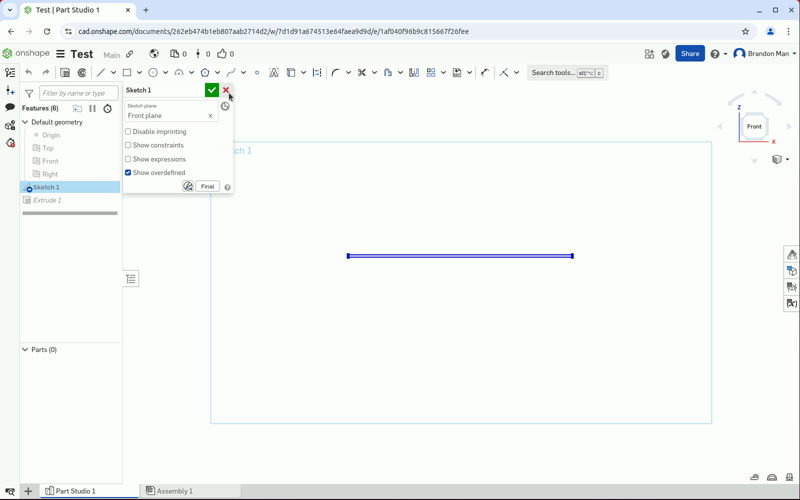
key(shift+s)
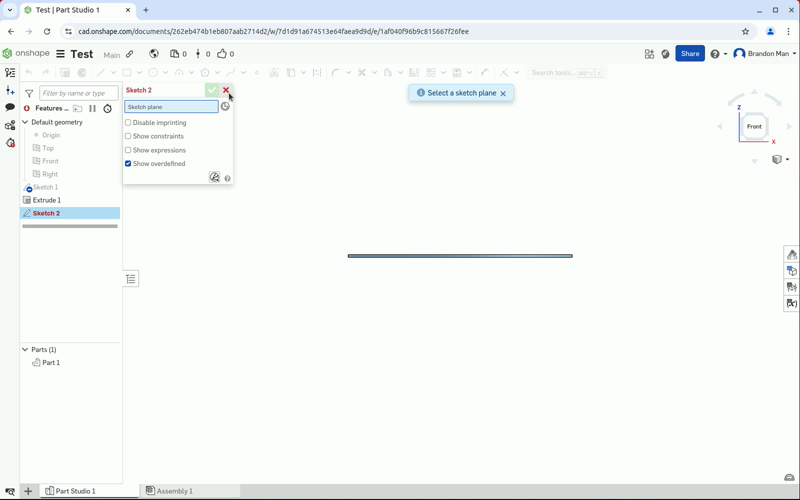
mouse_move(73, 163)
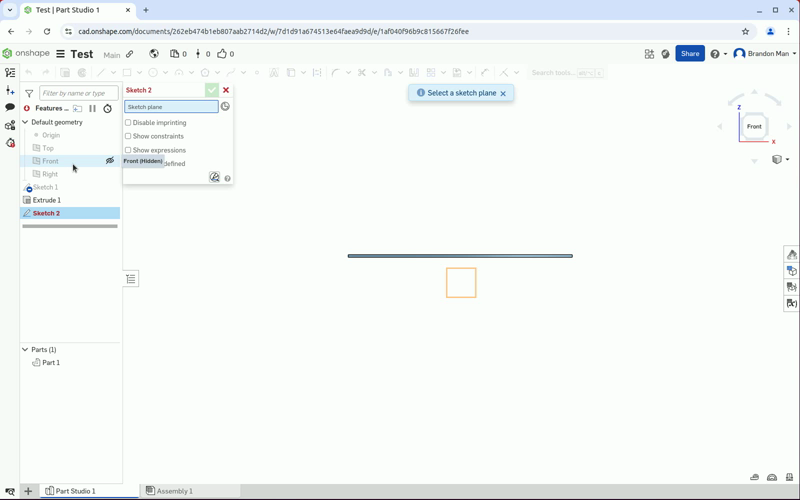
click(73, 163)
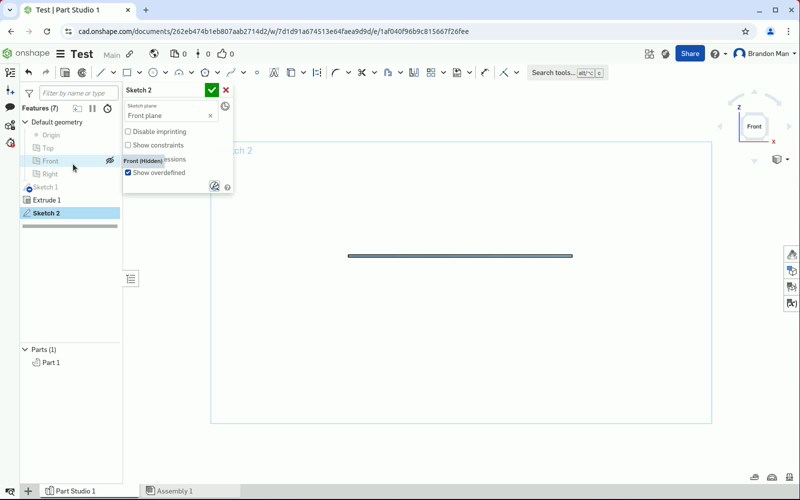
mouse_move(73, 352)
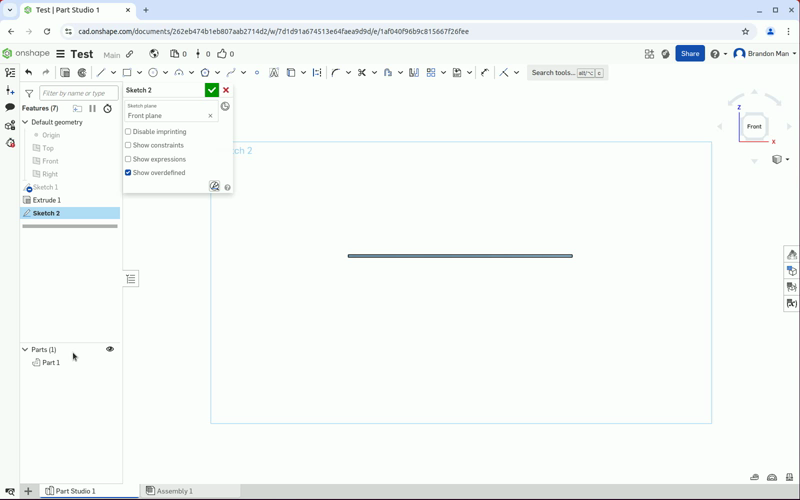
key(y)
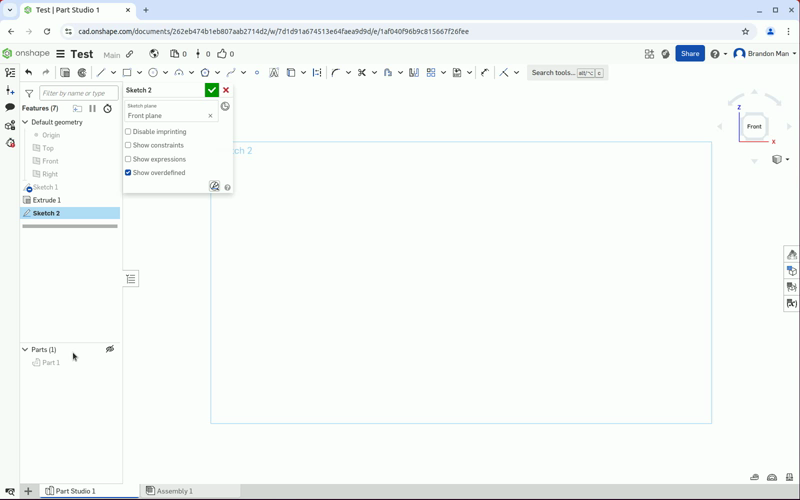
key(l)
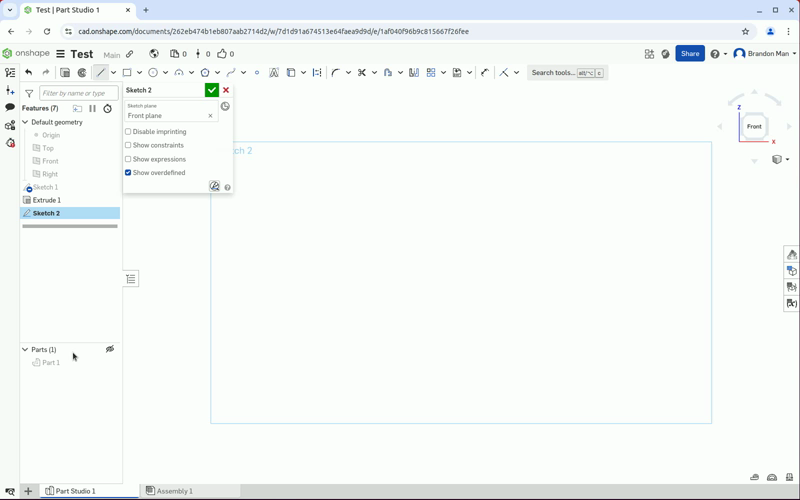
key_down(shift)
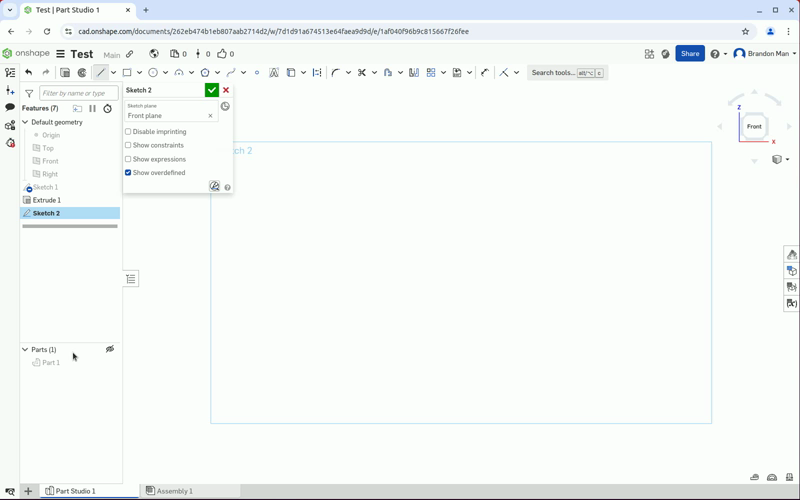
mouse_move(348, 311)
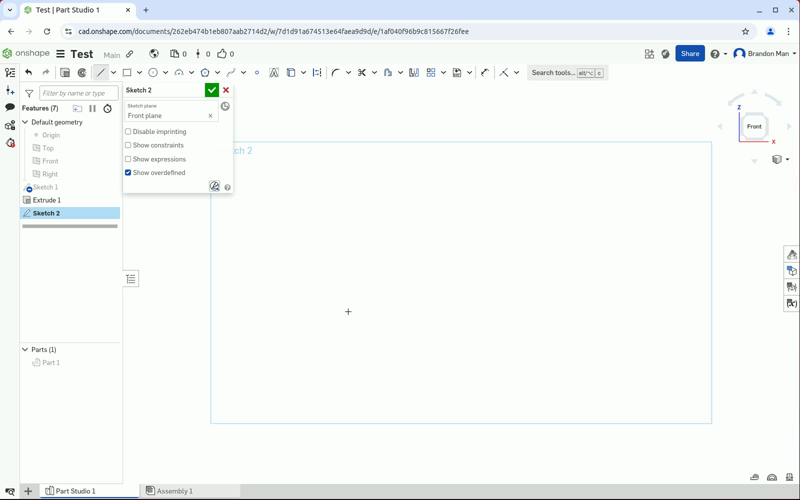
click(348, 311)
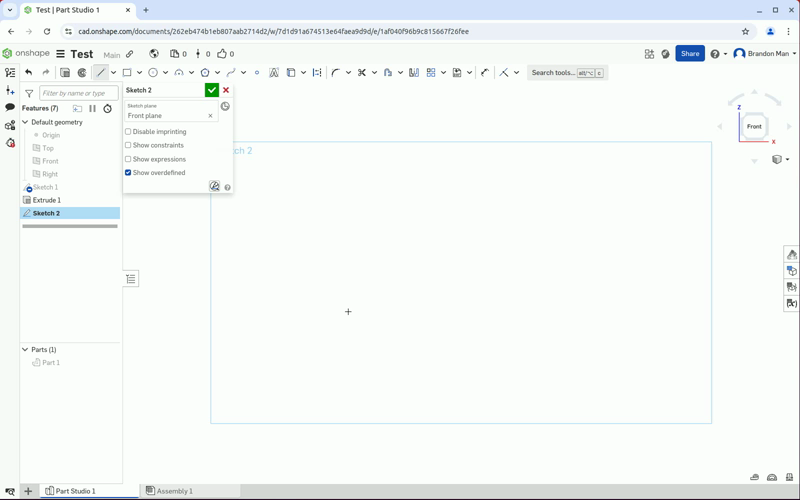
key_up(shift)
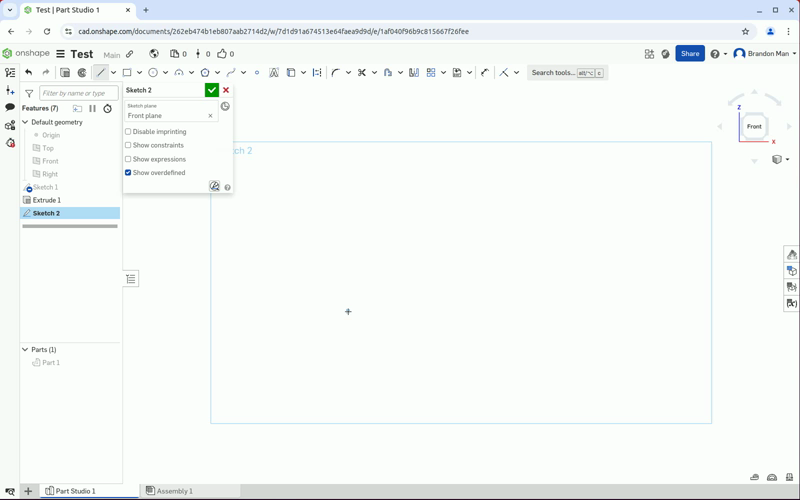
key_down(shift)
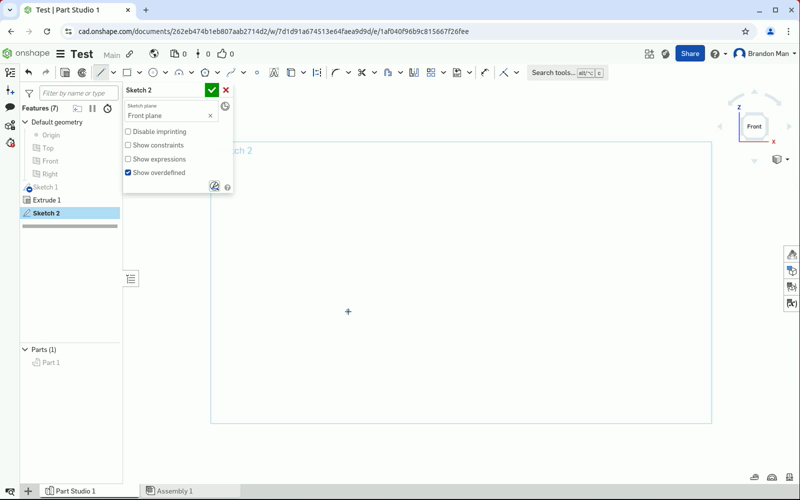
mouse_move(572, 311)
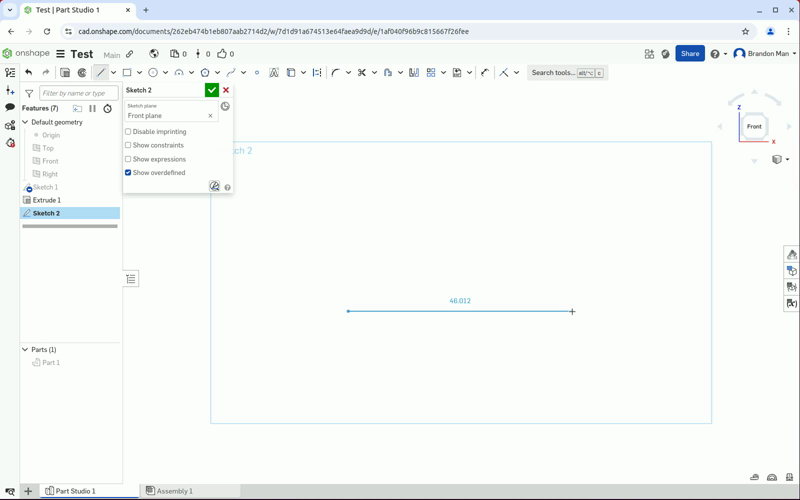
click(572, 311)
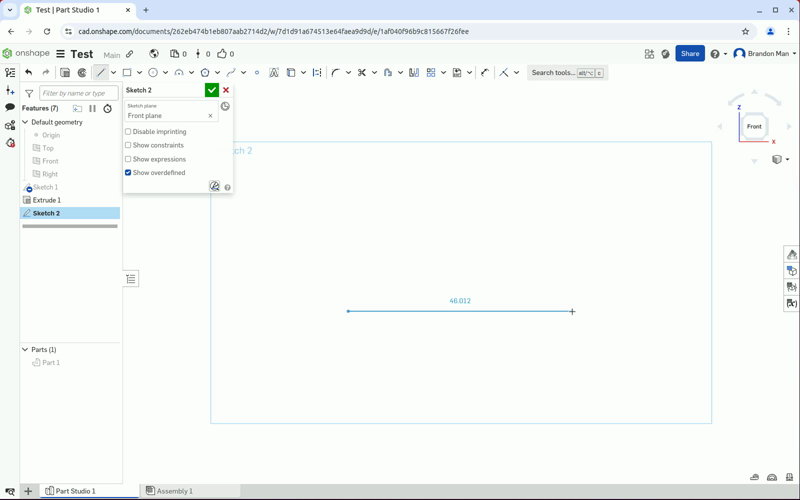
key_up(shift)
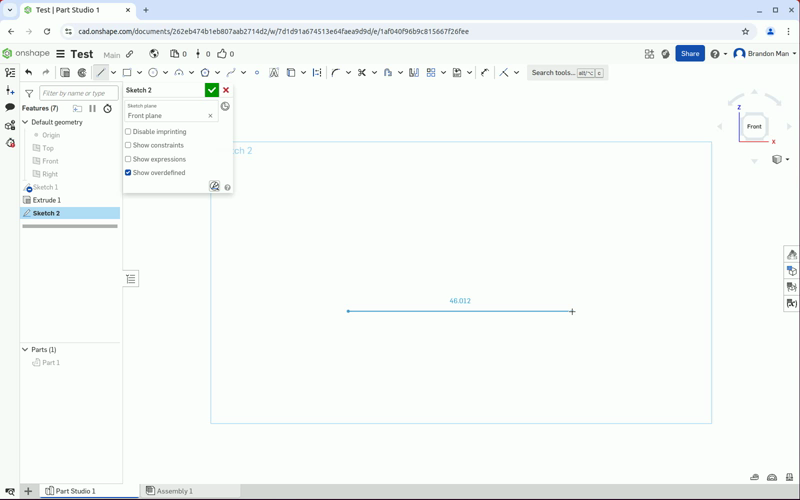
key_down(shift)
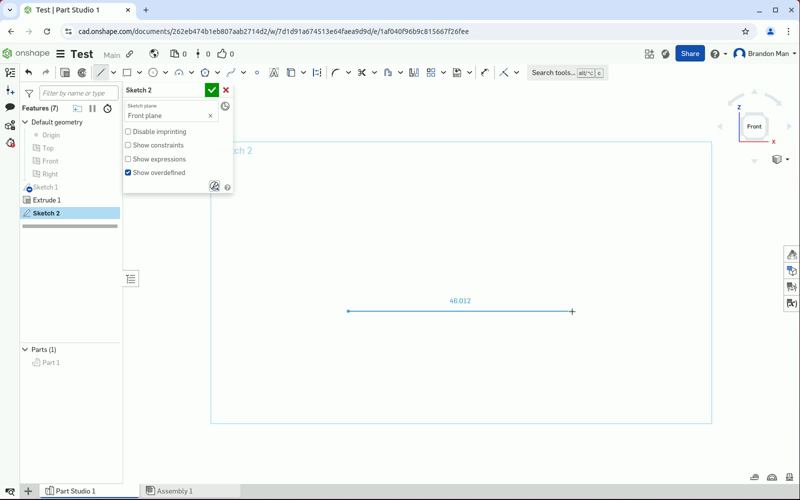
mouse_move(589, 311)
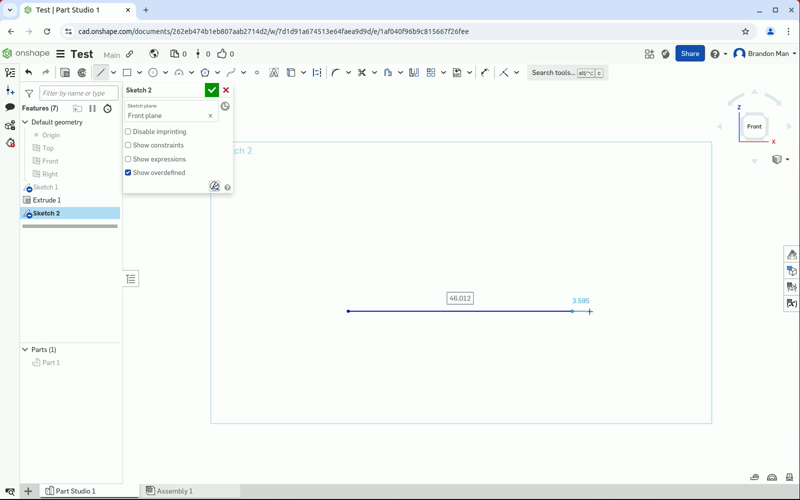
mouse_move(572, 308)
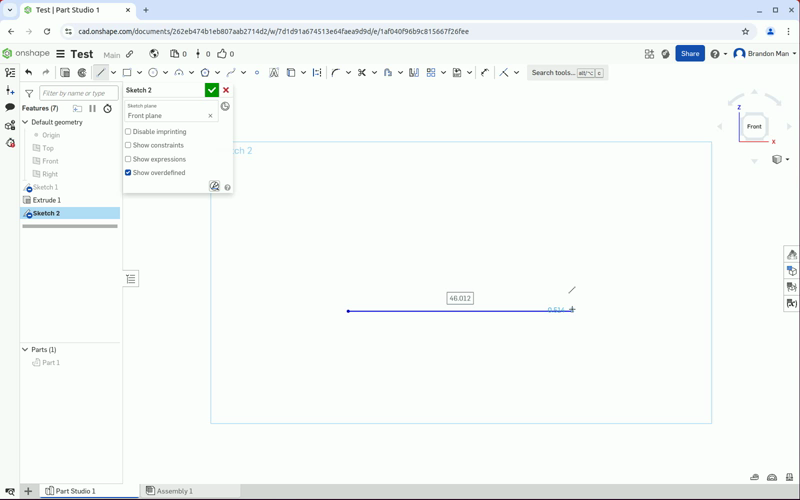
scroll(6)
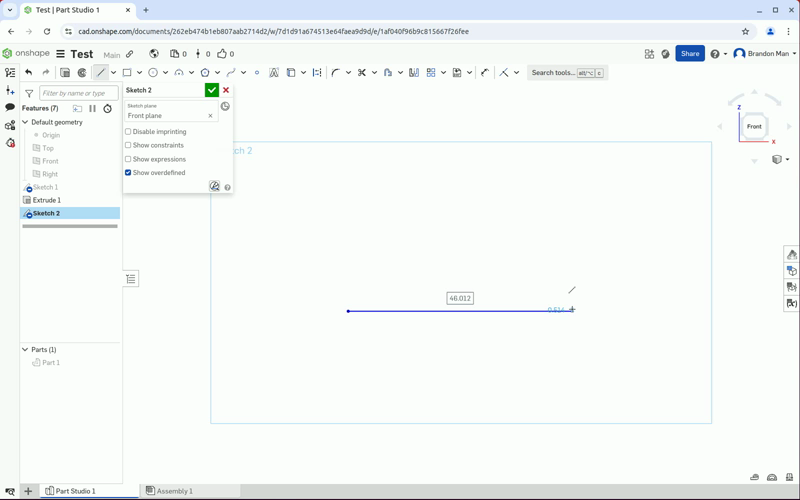
scroll(6)
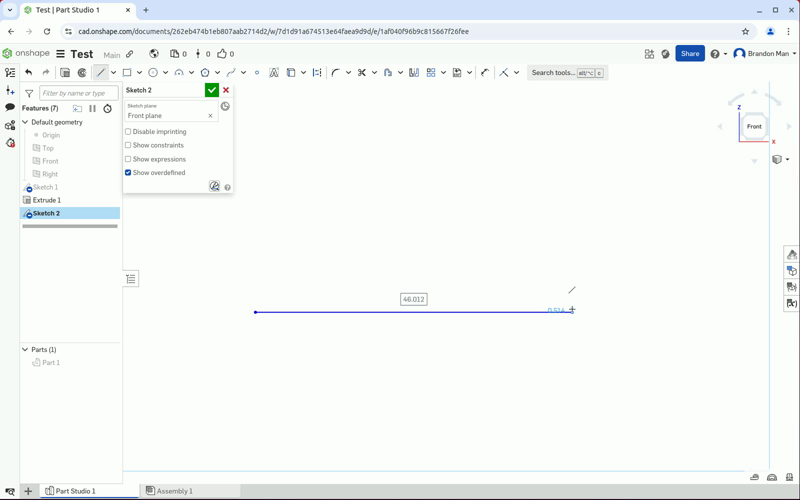
scroll(6)
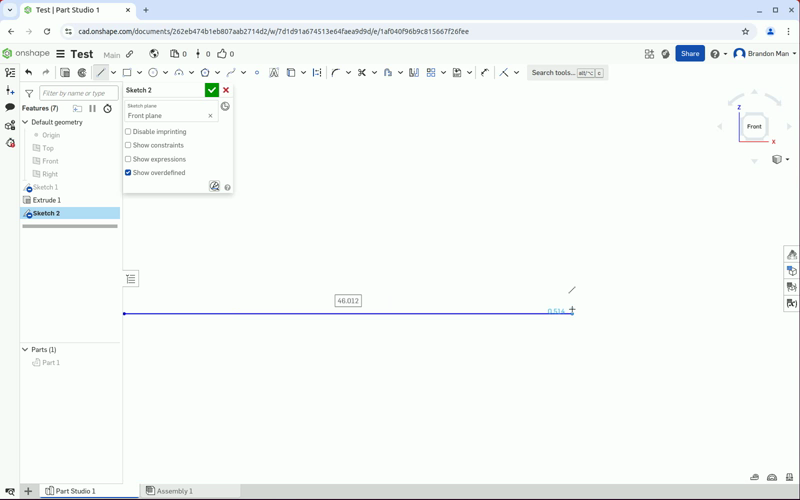
scroll(6)
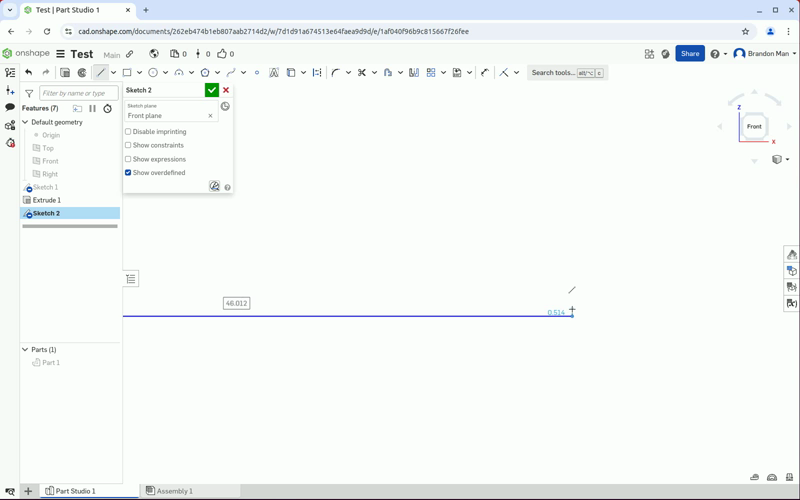
scroll(6)
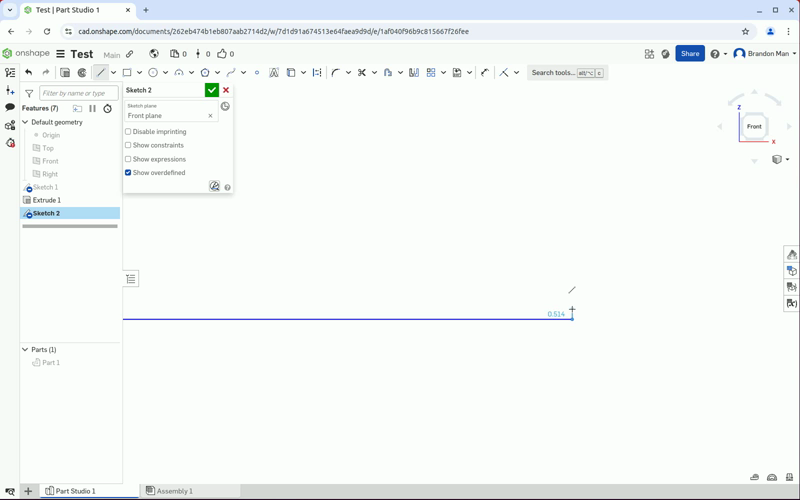
scroll(6)
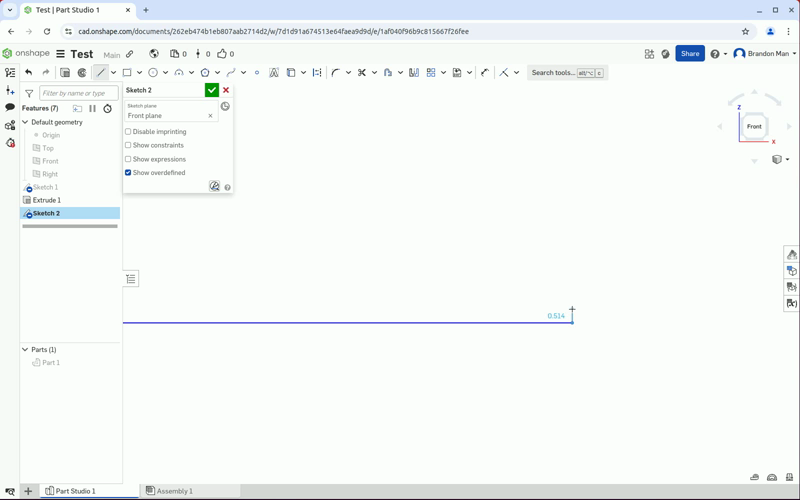
scroll(6)
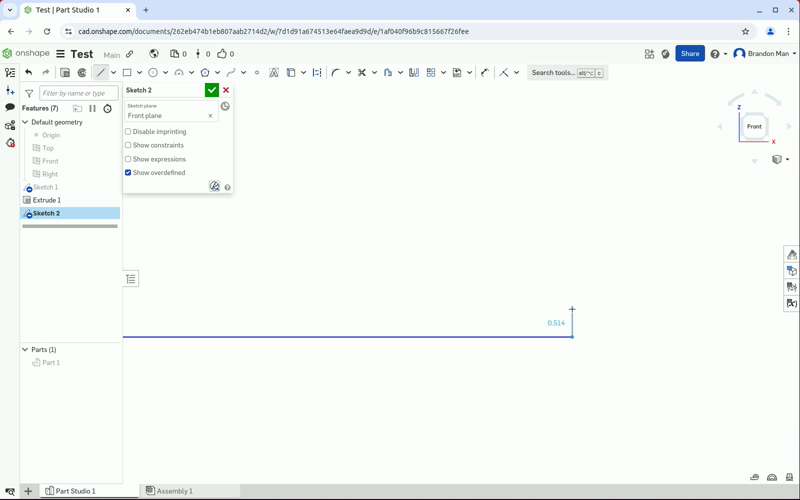
click(572, 308)
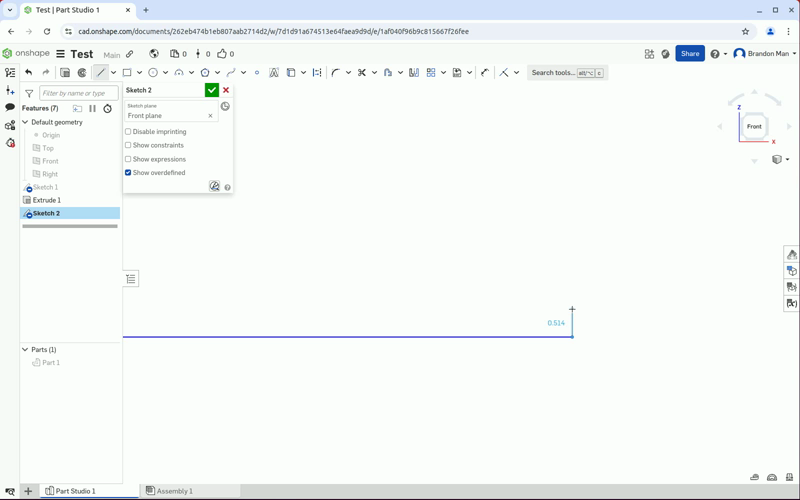
scroll(-6)
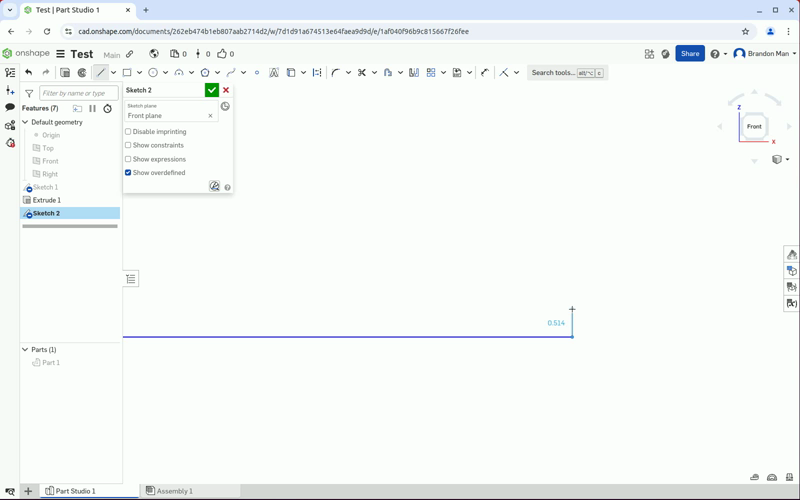
scroll(-6)
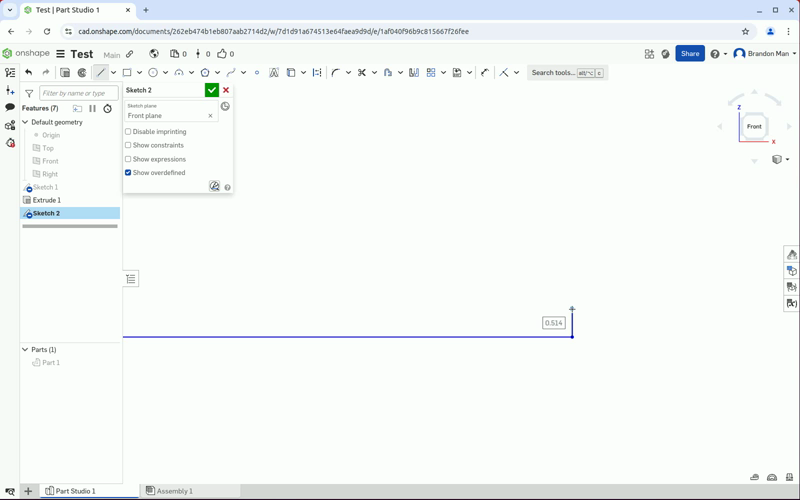
scroll(-6)
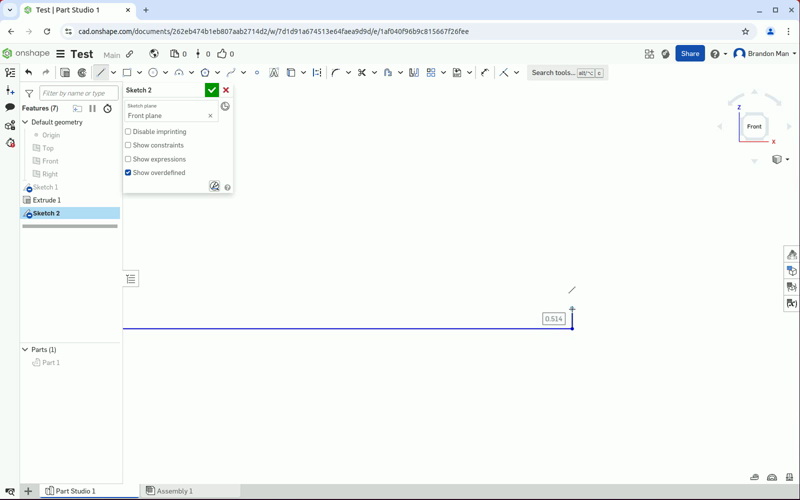
scroll(-6)
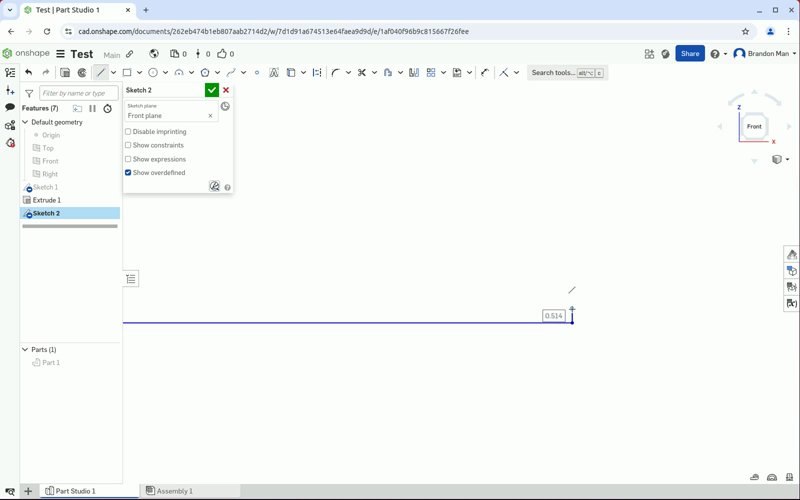
scroll(-6)
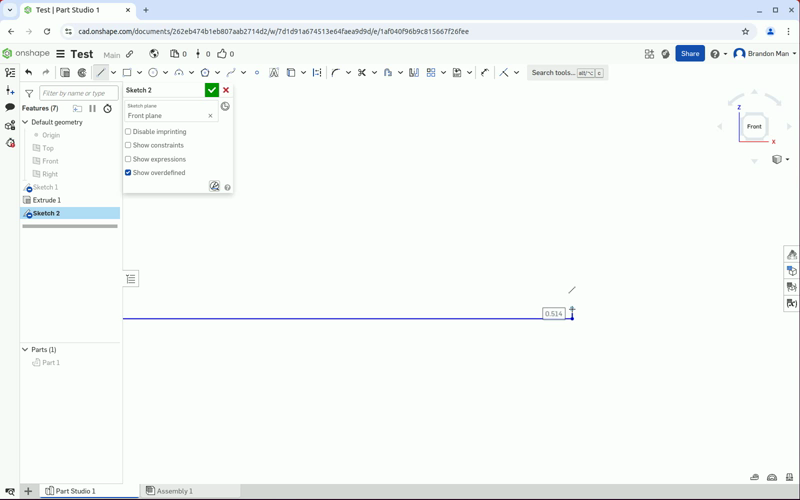
scroll(-6)
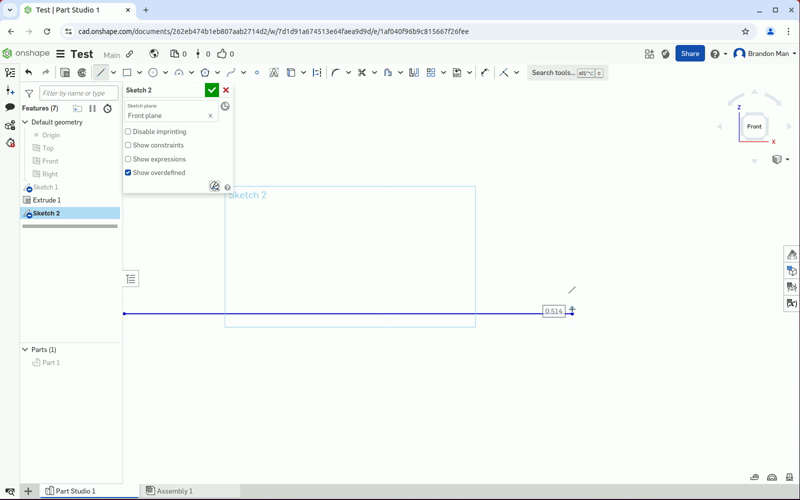
scroll(-6)
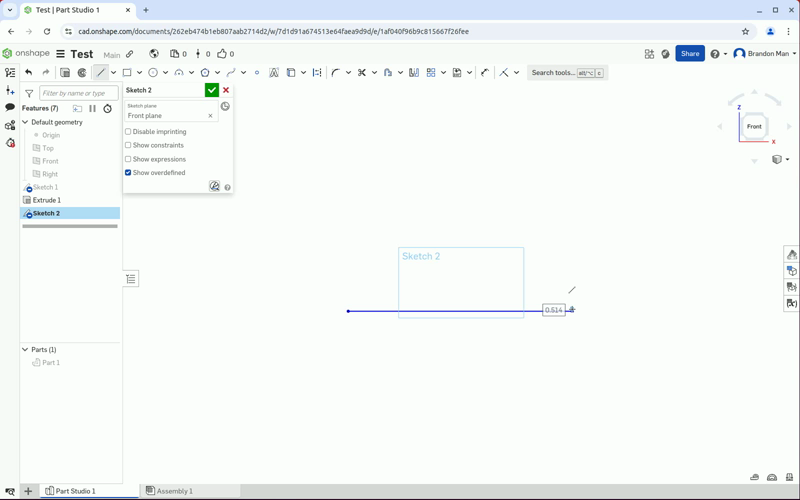
key_up(shift)
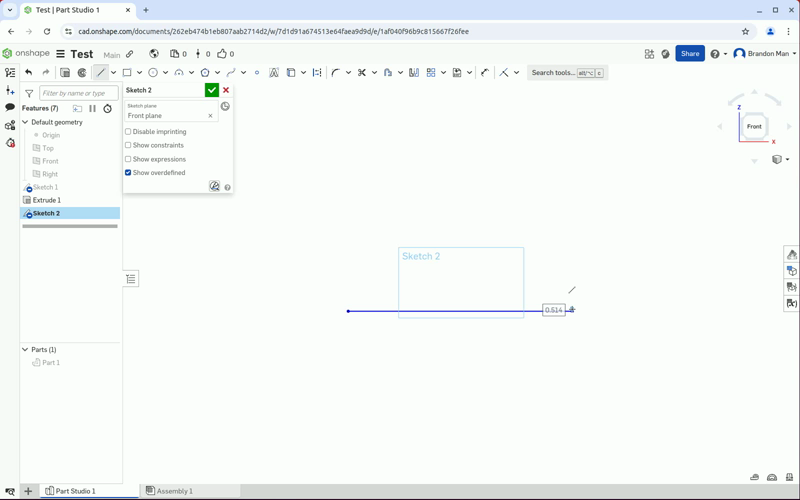
key_down(shift)
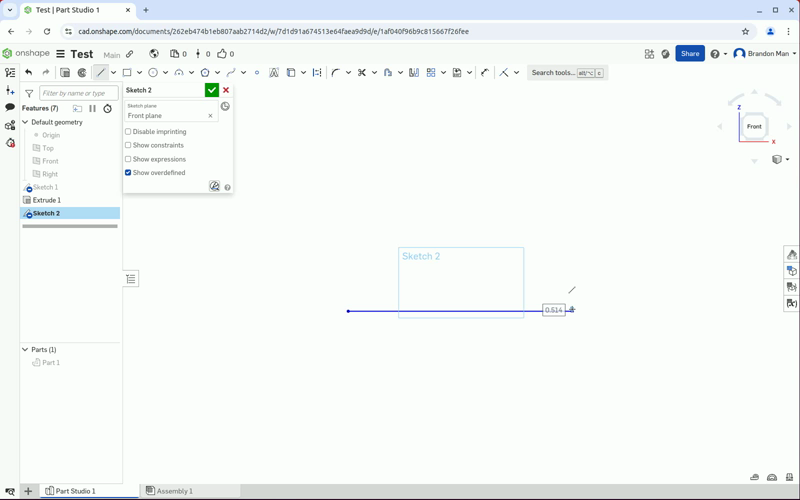
mouse_move(348, 308)
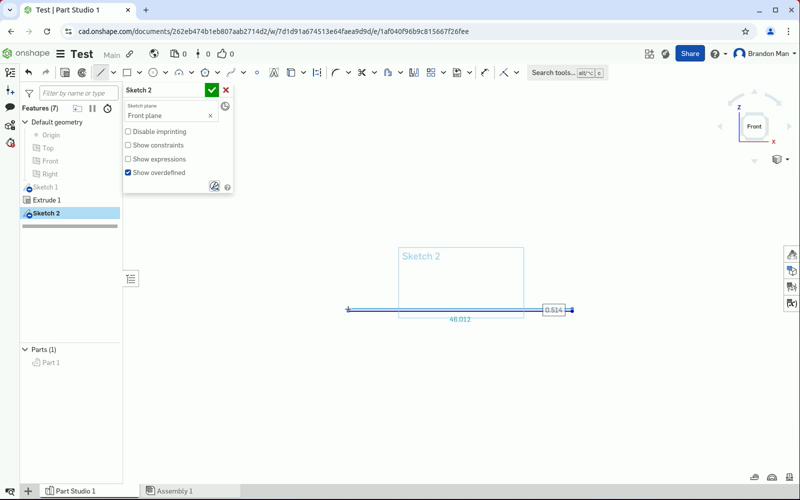
scroll(6)
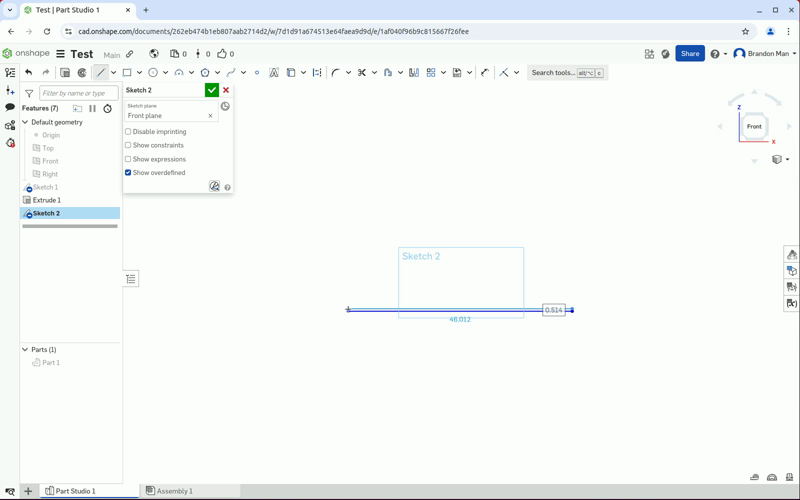
scroll(6)
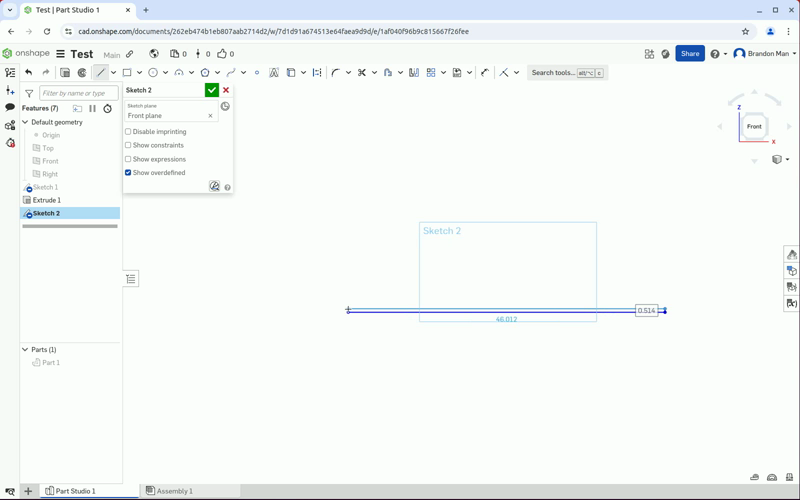
scroll(6)
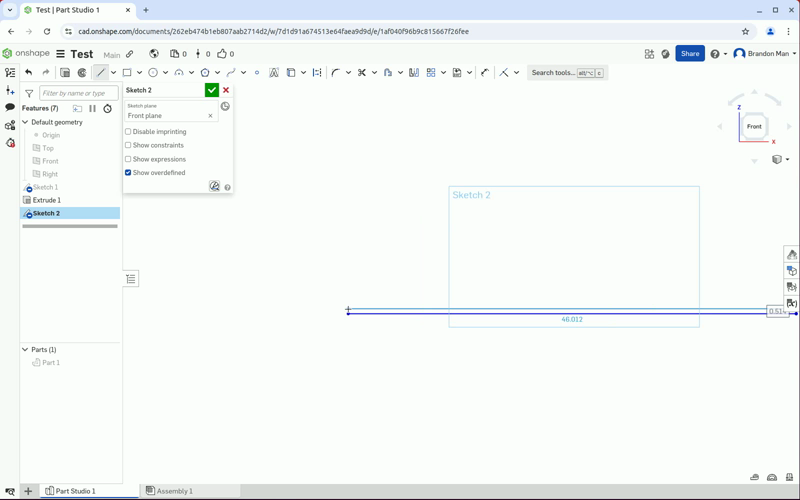
scroll(6)
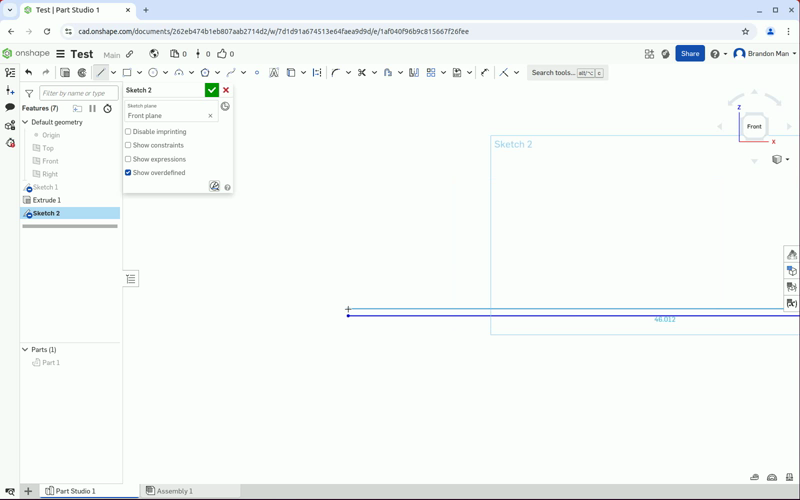
scroll(6)
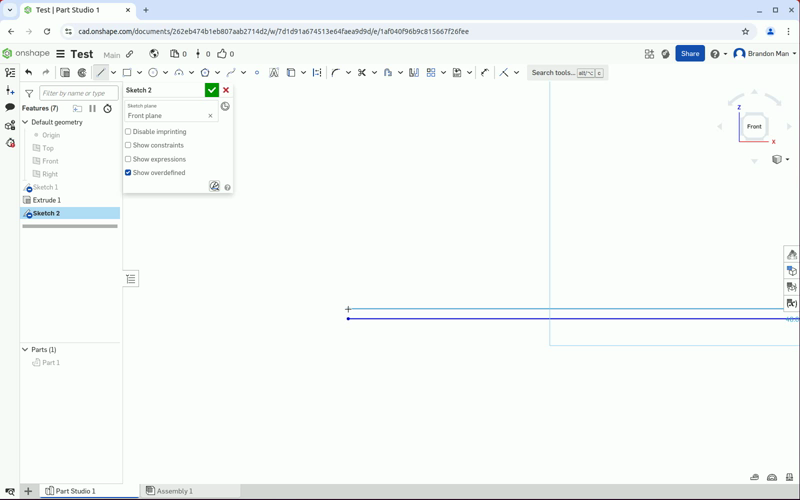
scroll(6)
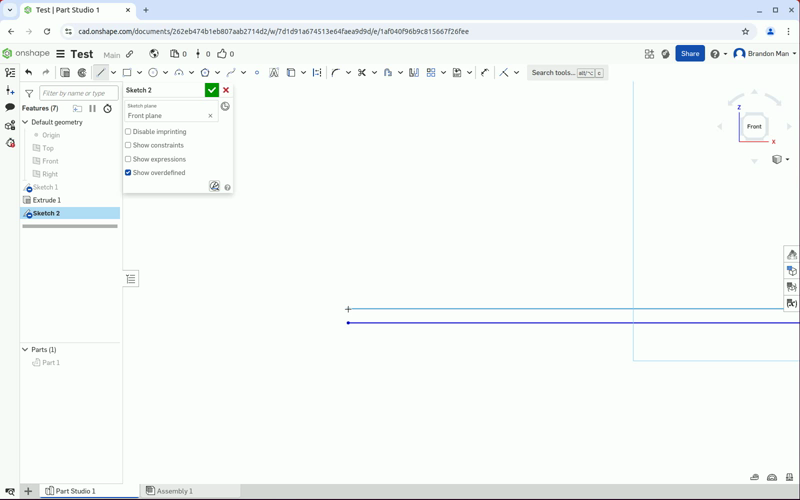
scroll(6)
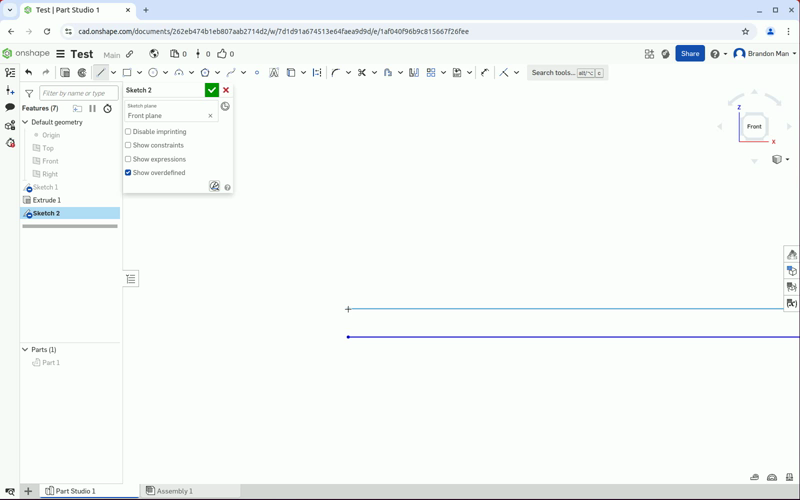
click(348, 308)
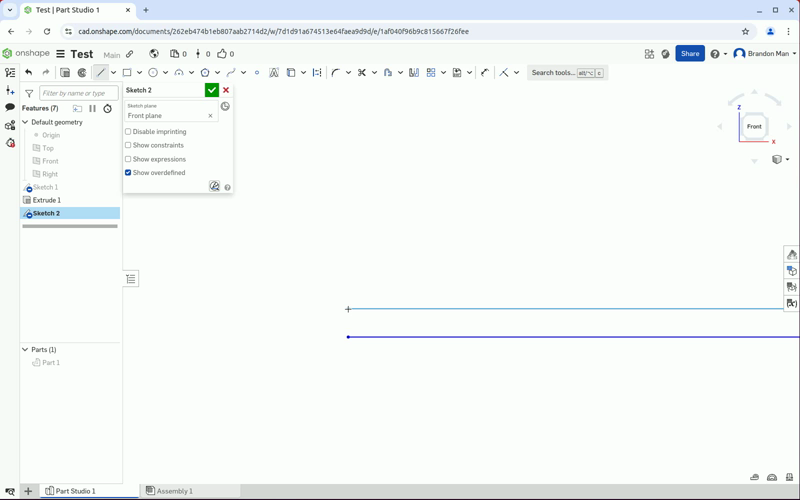
scroll(-6)
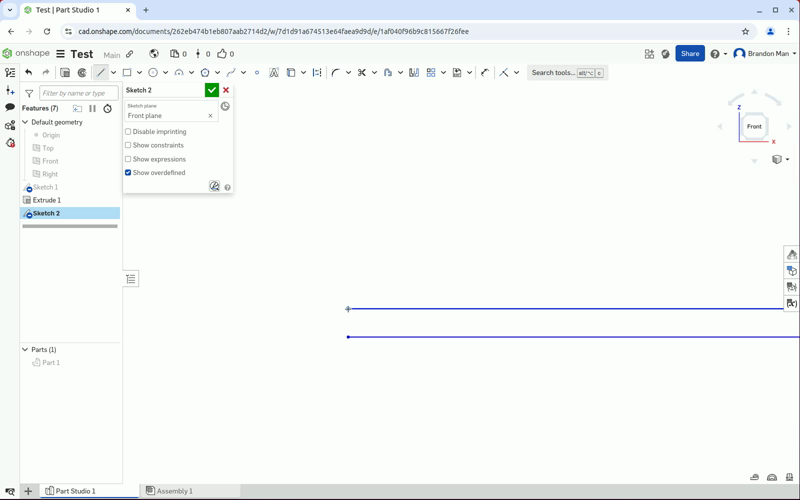
scroll(-6)
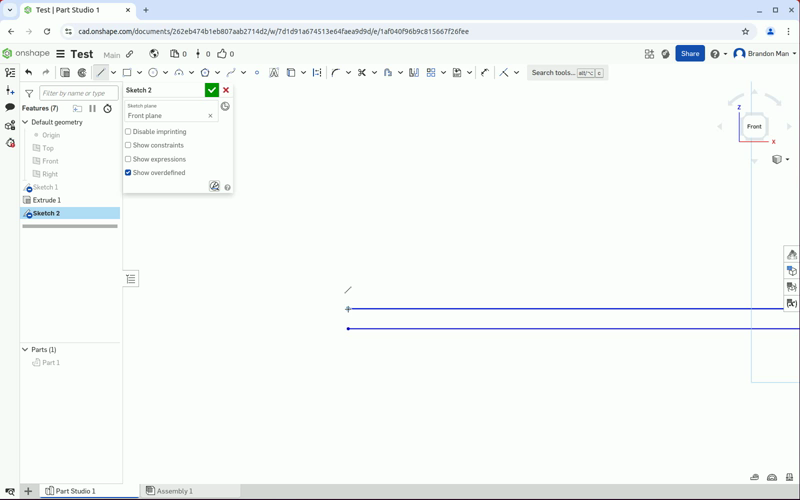
scroll(-6)
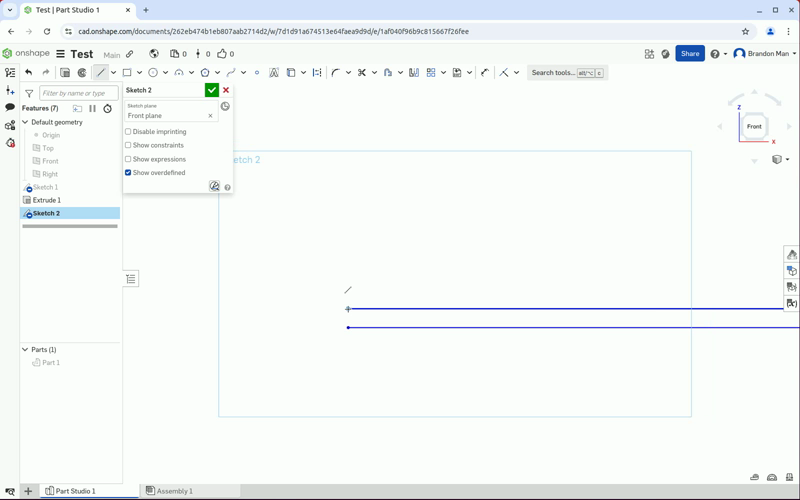
scroll(-6)
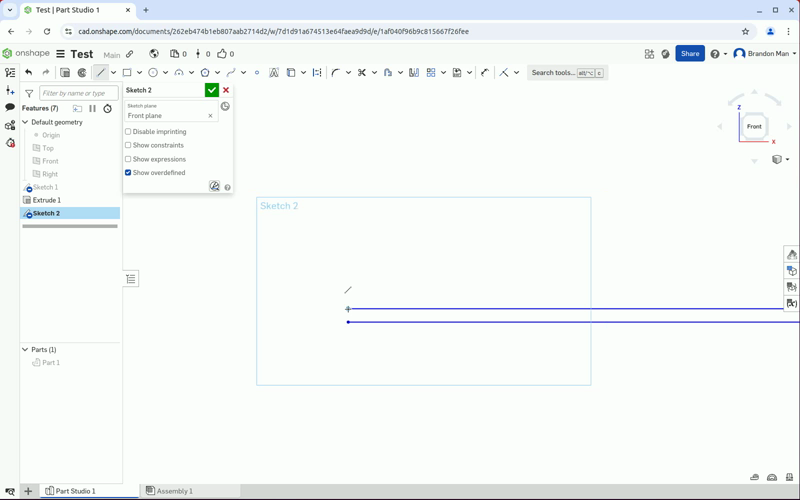
scroll(-6)
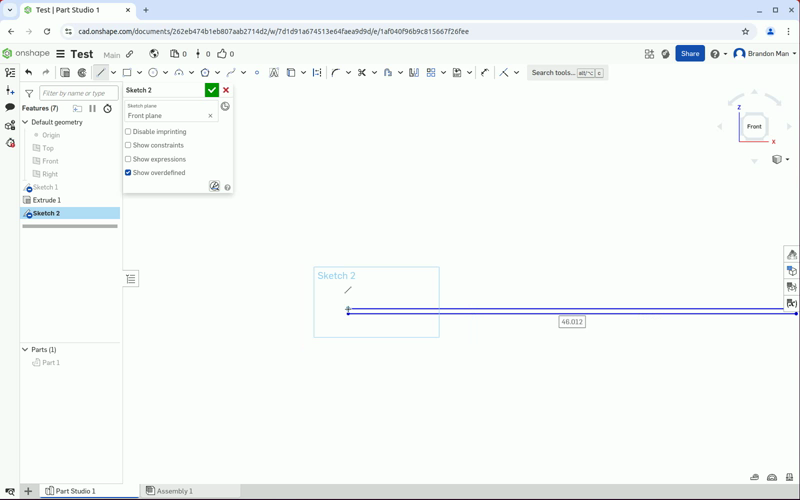
scroll(-6)
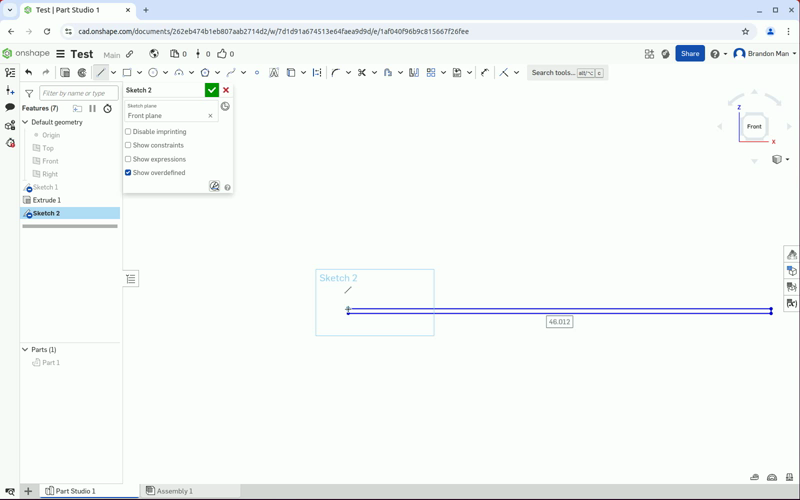
scroll(-6)
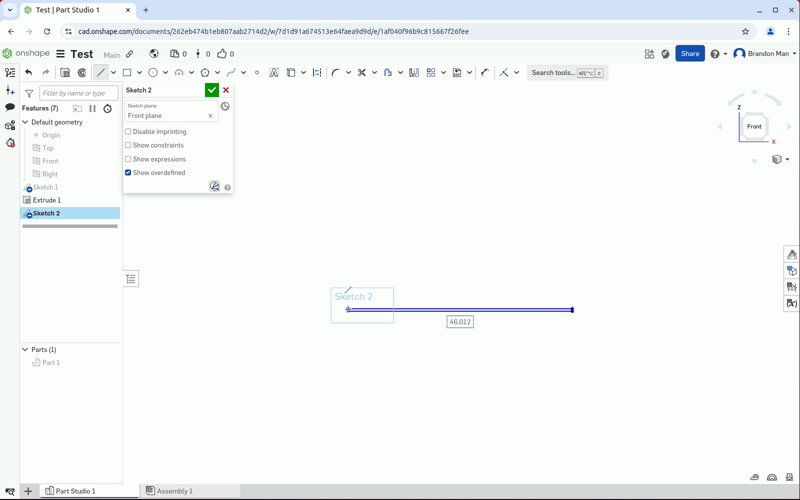
key_up(shift)
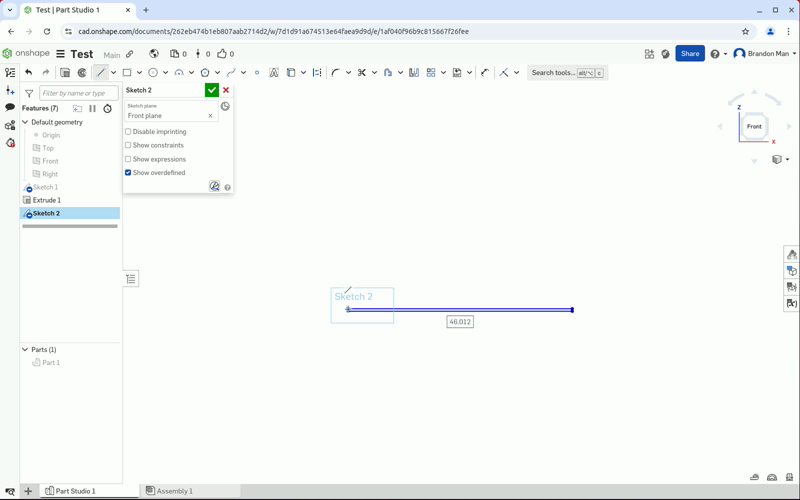
mouse_move(378, 308)
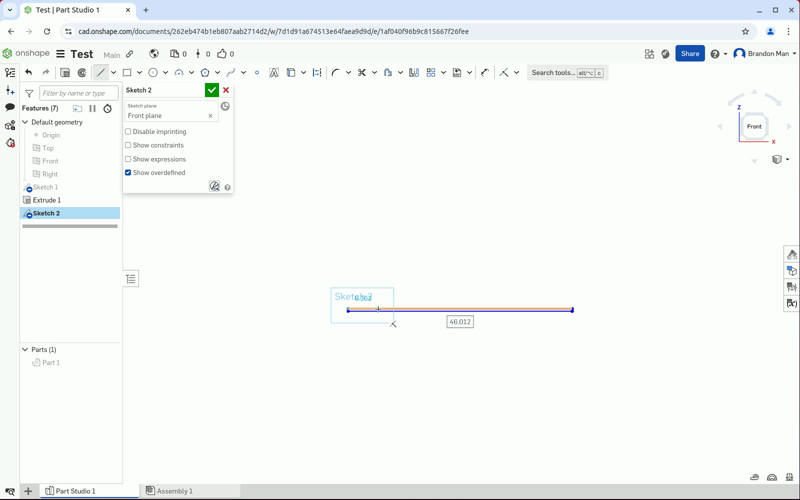
key_down(shift)
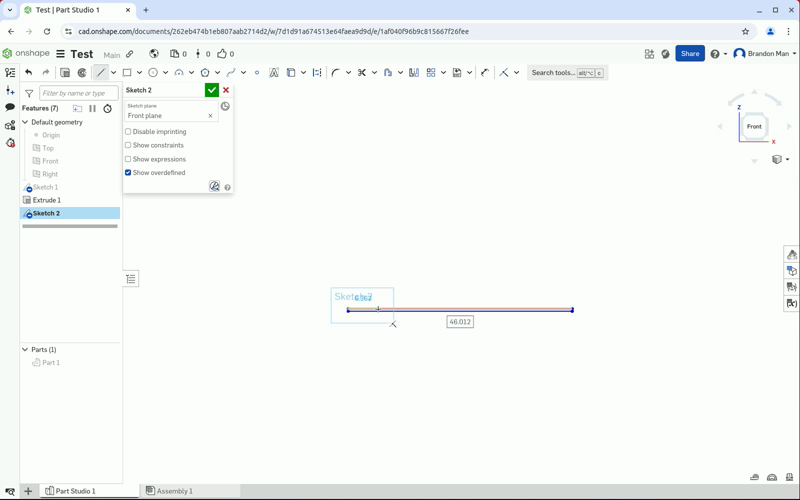
mouse_move(348, 311)
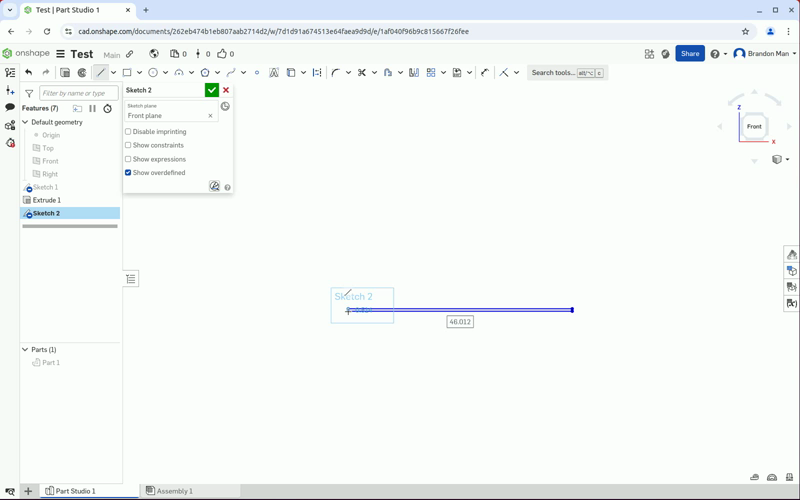
scroll(6)
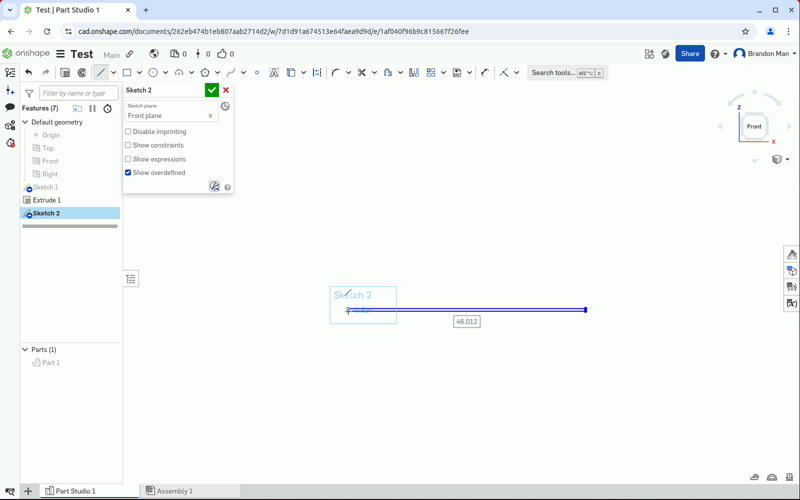
scroll(6)
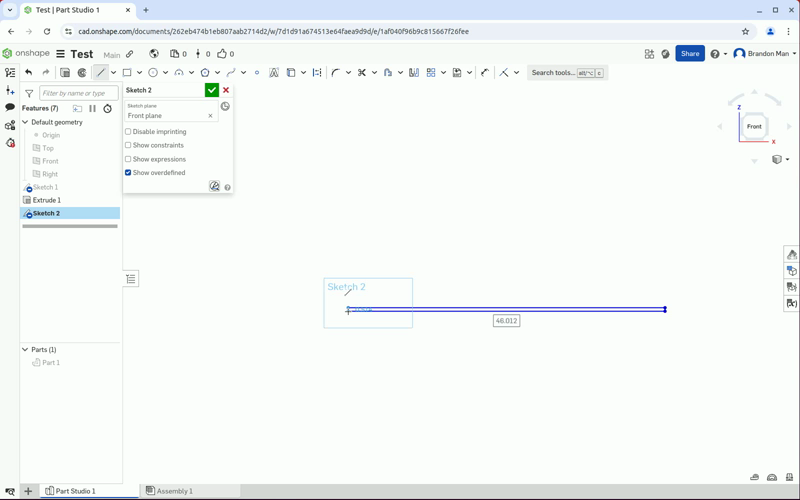
scroll(6)
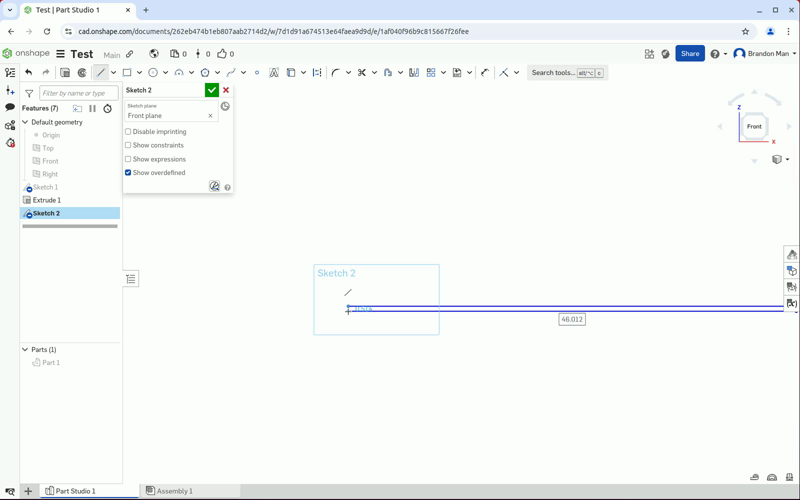
scroll(6)
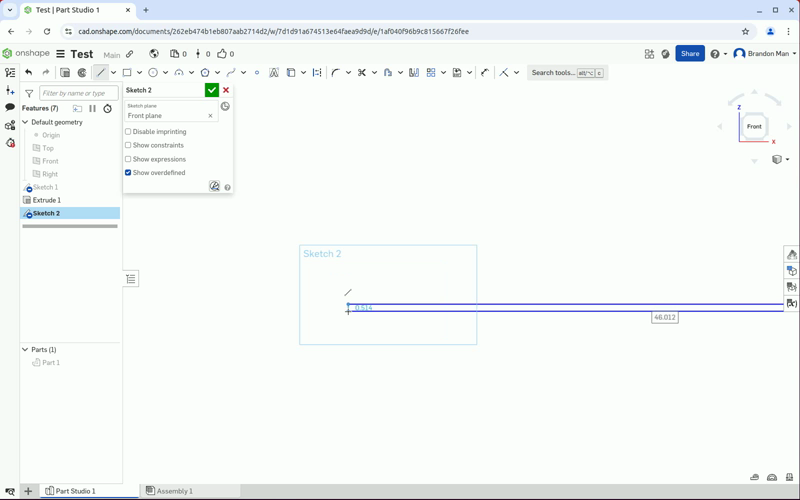
scroll(6)
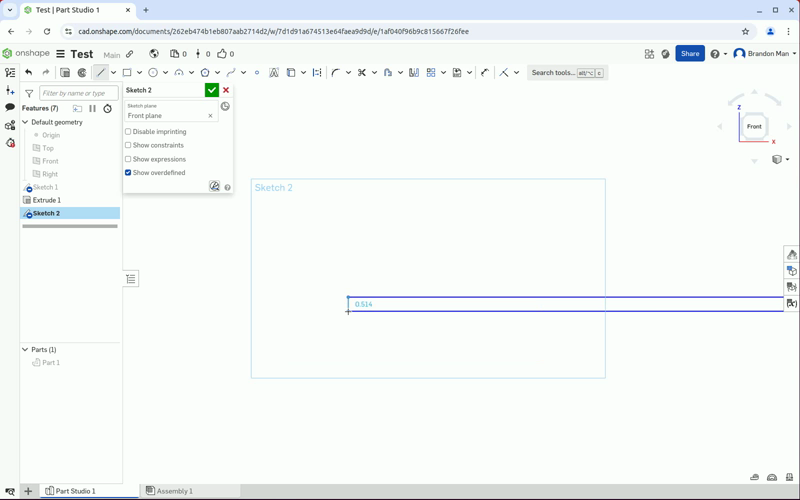
scroll(6)
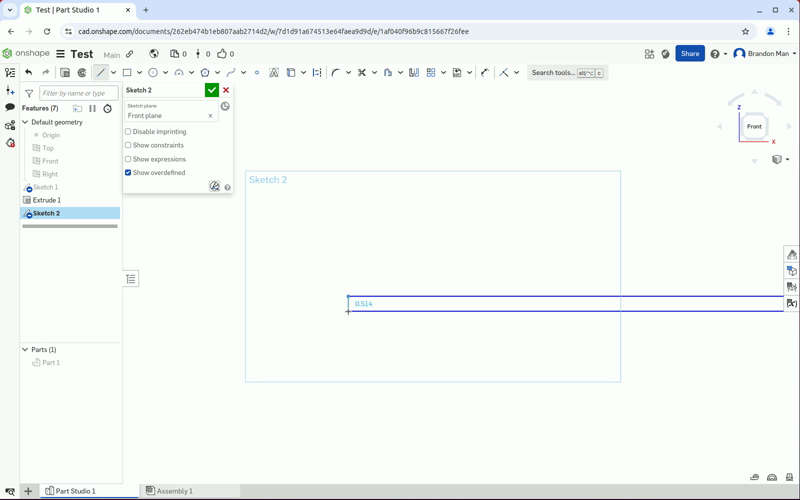
scroll(6)
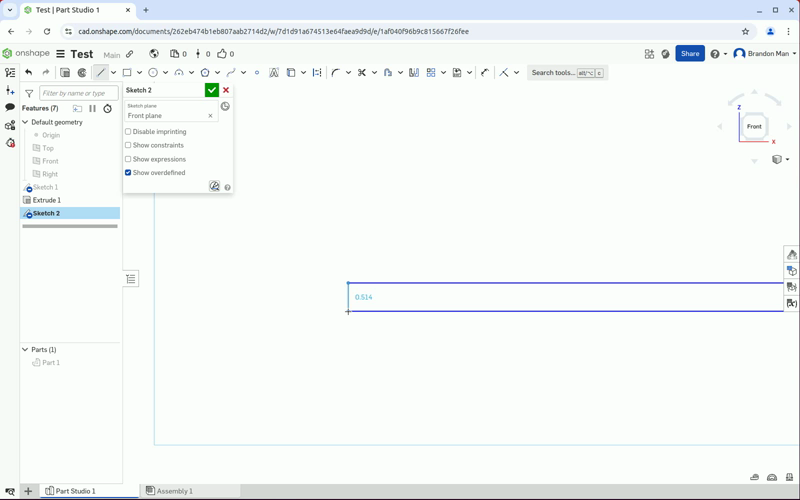
key_up(shift)
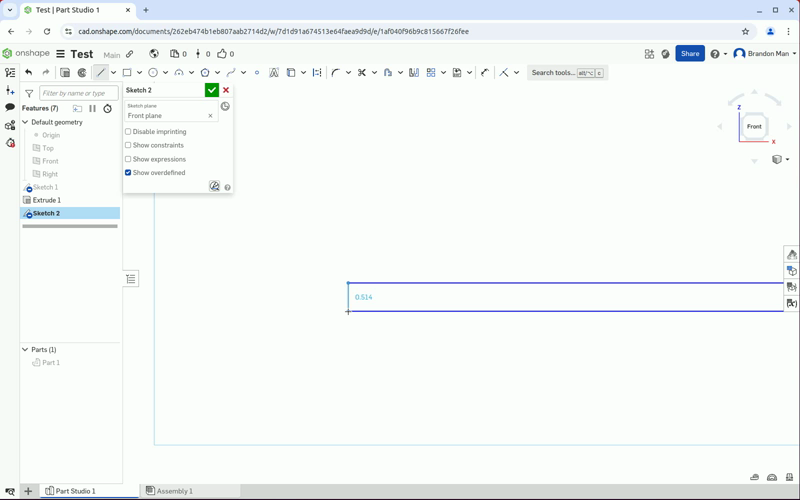
click(348, 311)
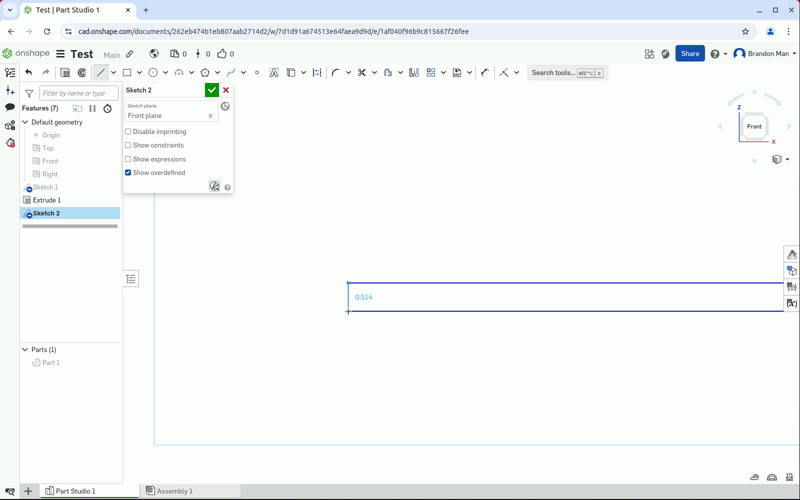
scroll(-6)
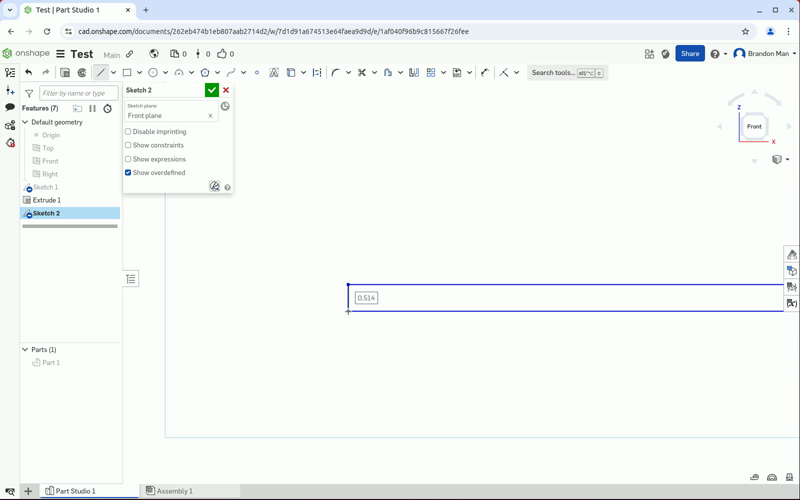
scroll(-6)
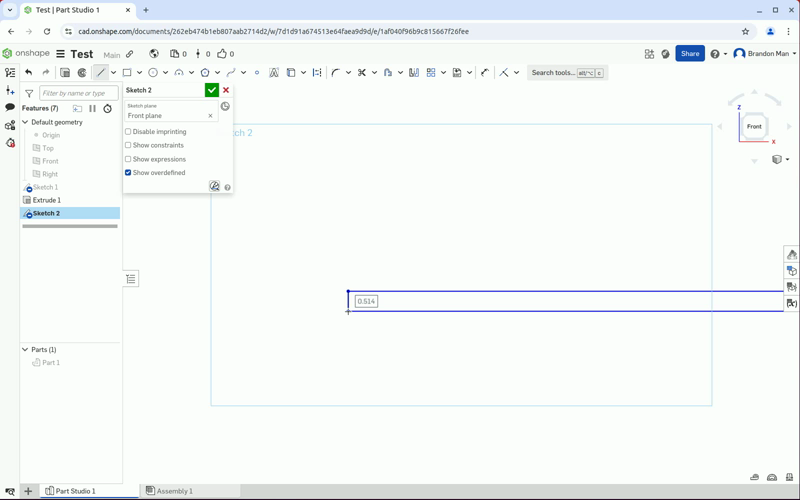
scroll(-6)
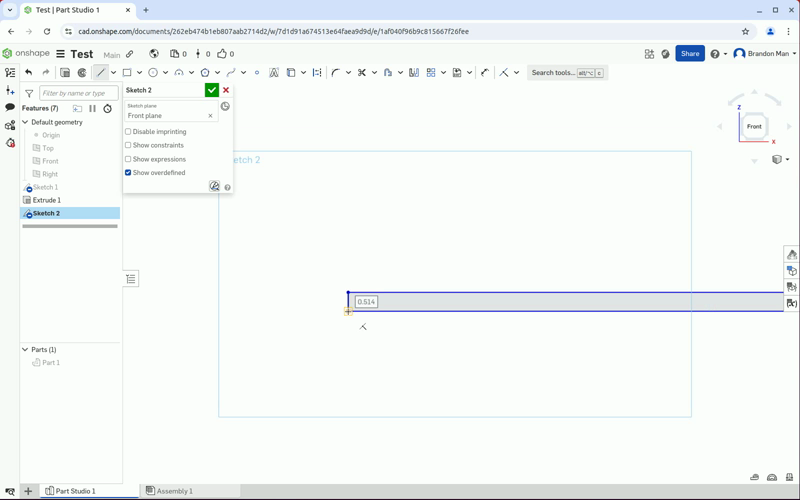
scroll(-6)
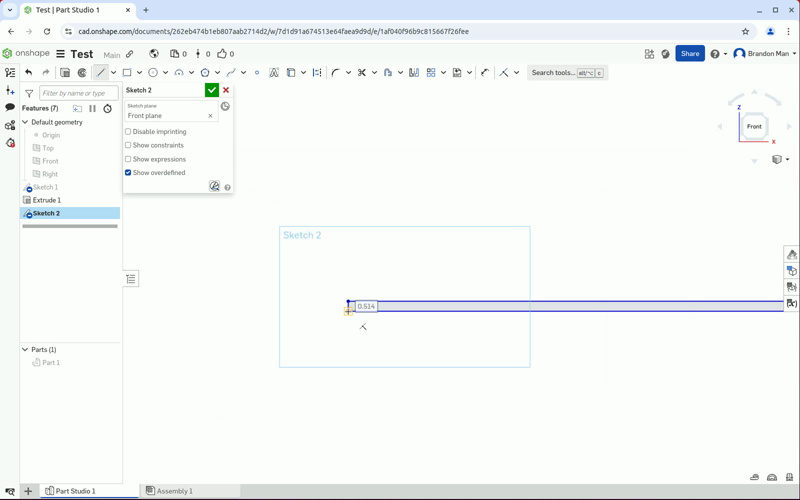
scroll(-6)
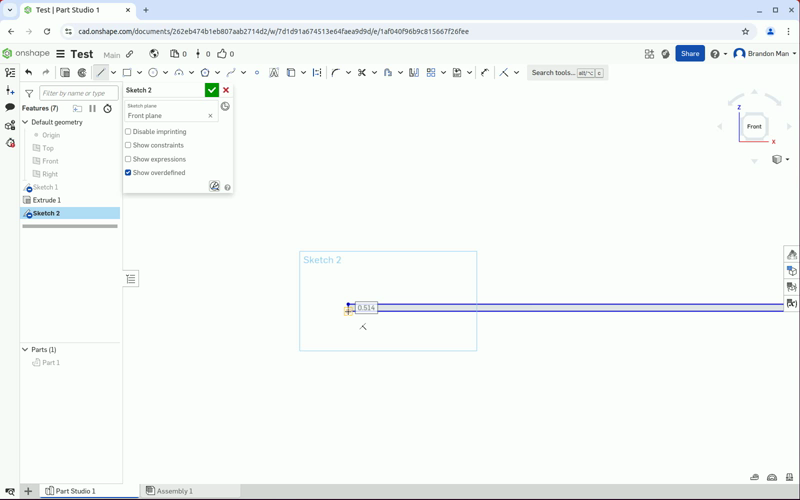
scroll(-6)
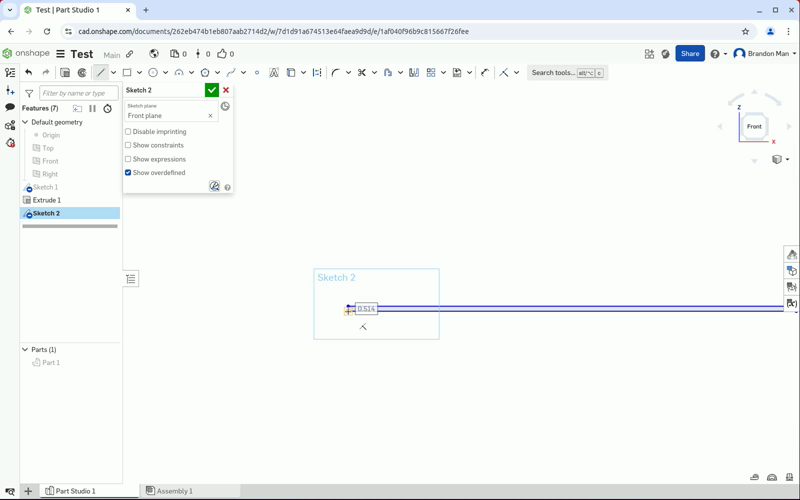
scroll(-6)
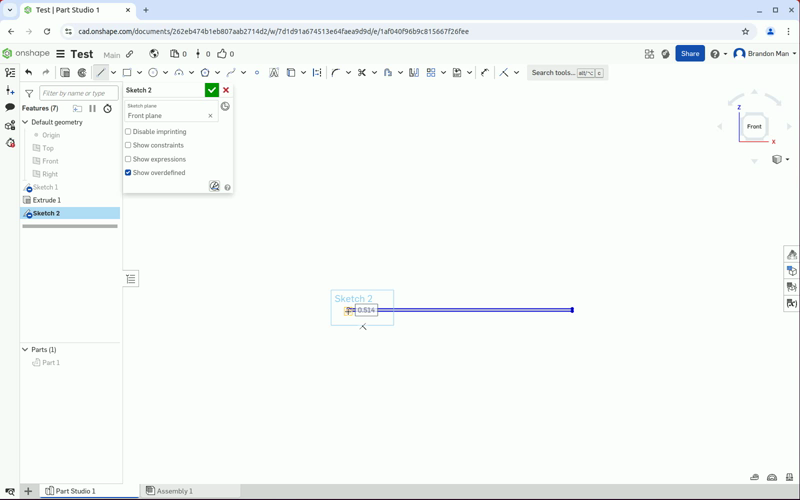
key(esc)
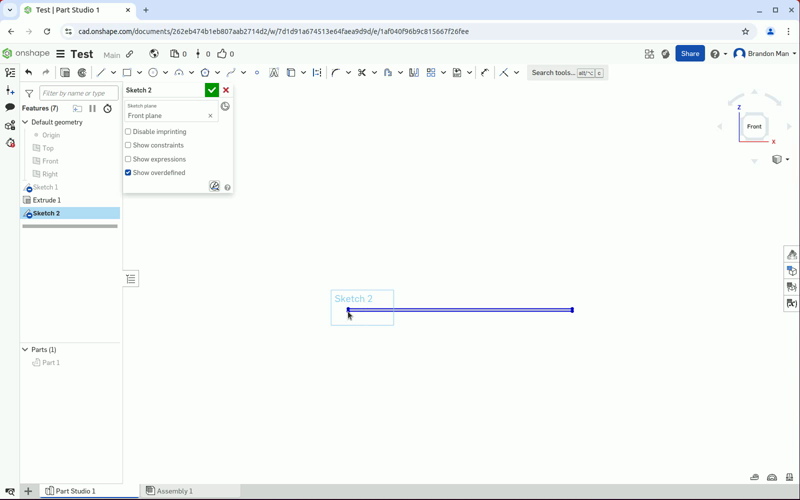
mouse_move(406, 310)
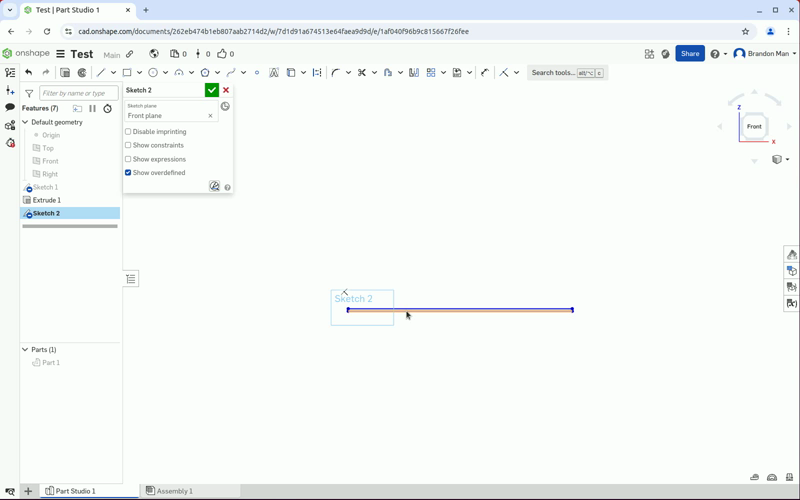
scroll(6)
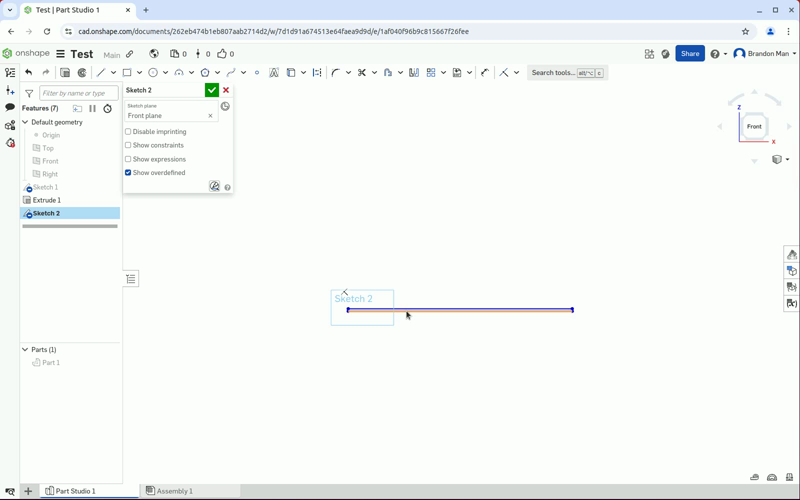
scroll(6)
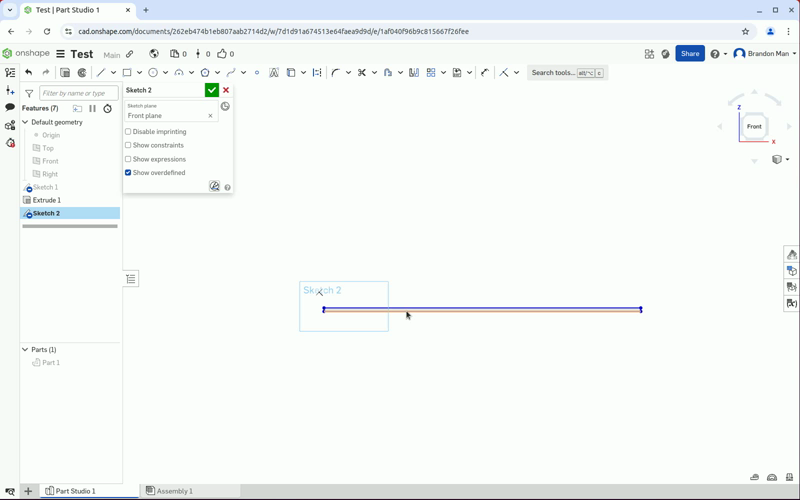
scroll(6)
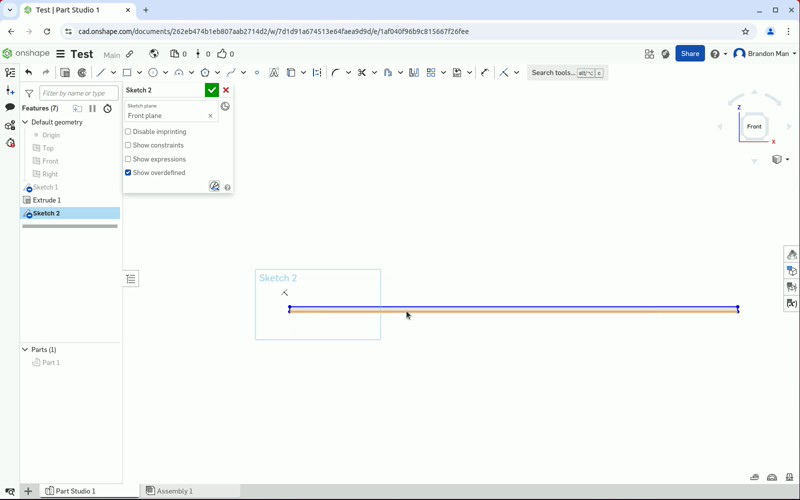
scroll(6)
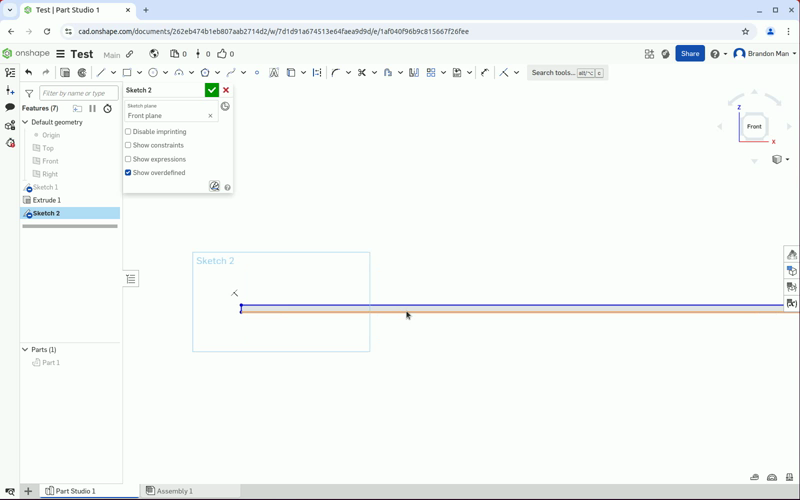
scroll(6)
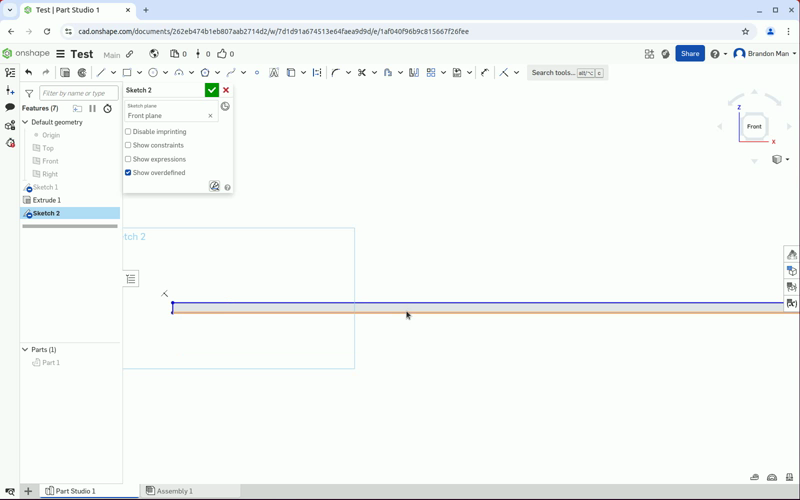
scroll(6)
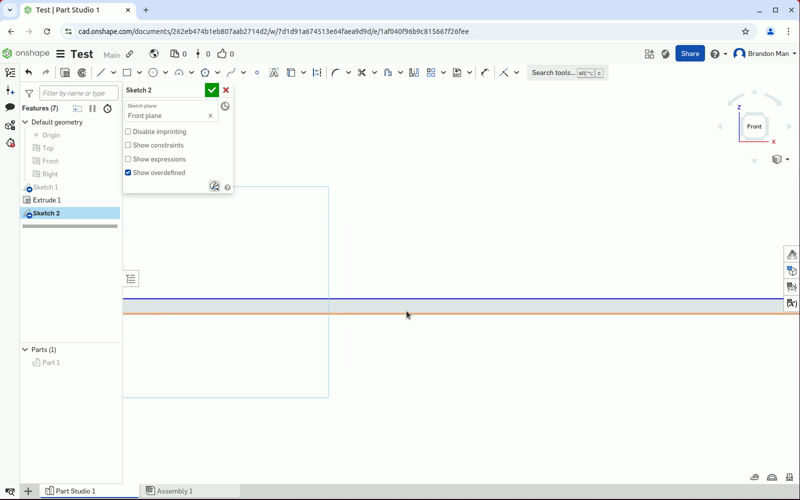
scroll(6)
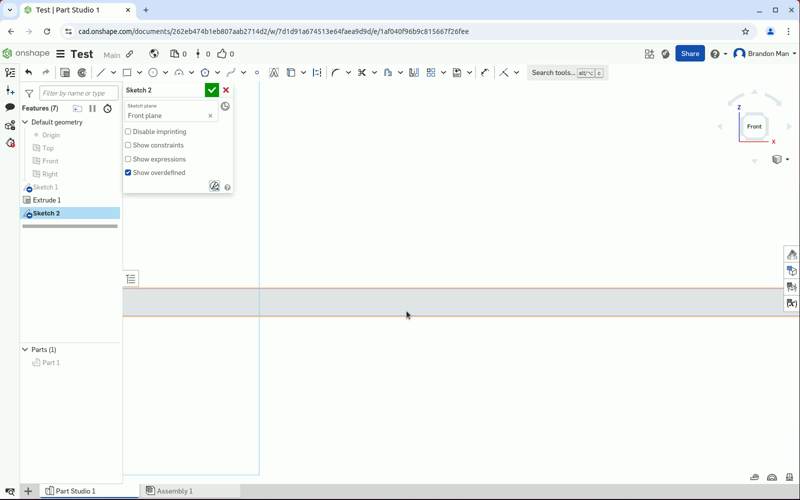
click(406, 310)
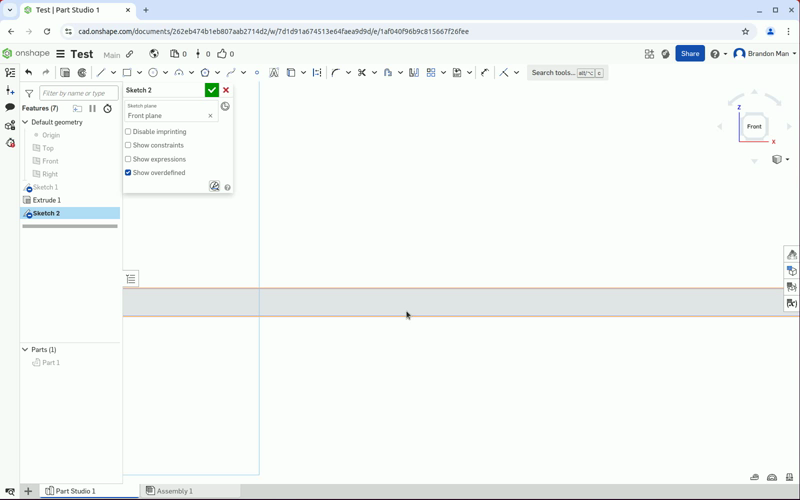
scroll(-6)
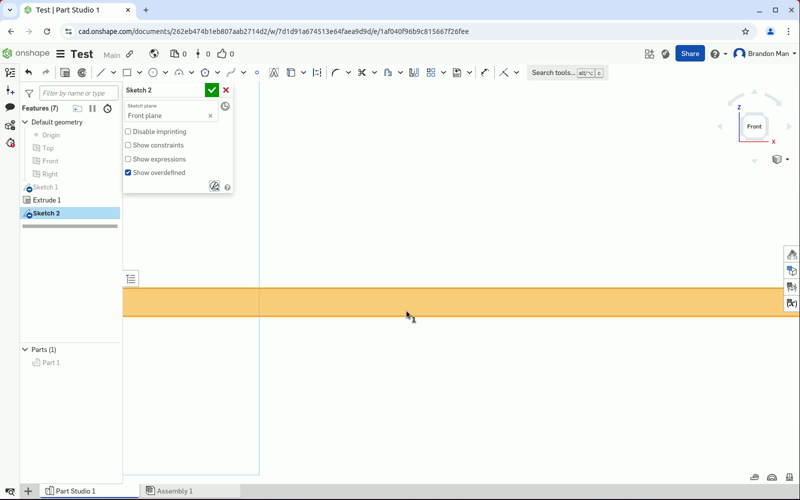
scroll(-6)
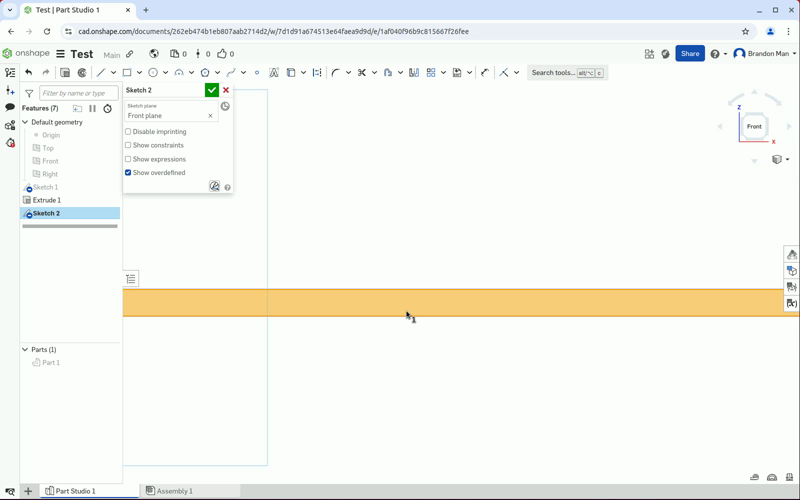
scroll(-6)
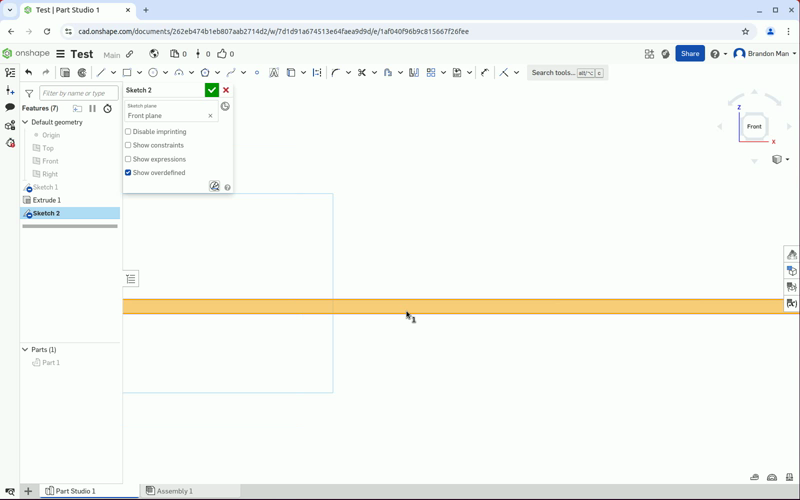
scroll(-6)
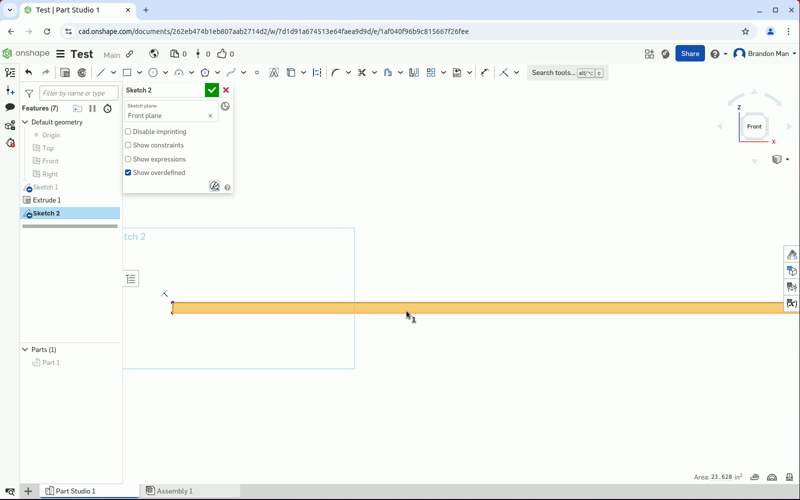
scroll(-6)
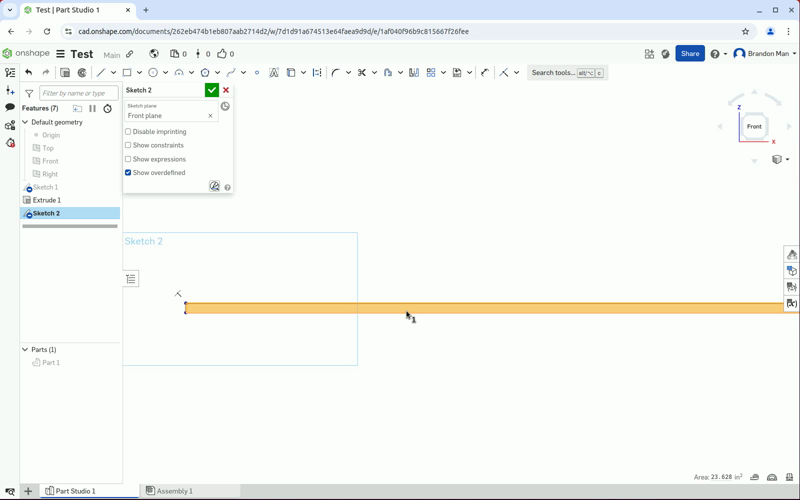
scroll(-6)
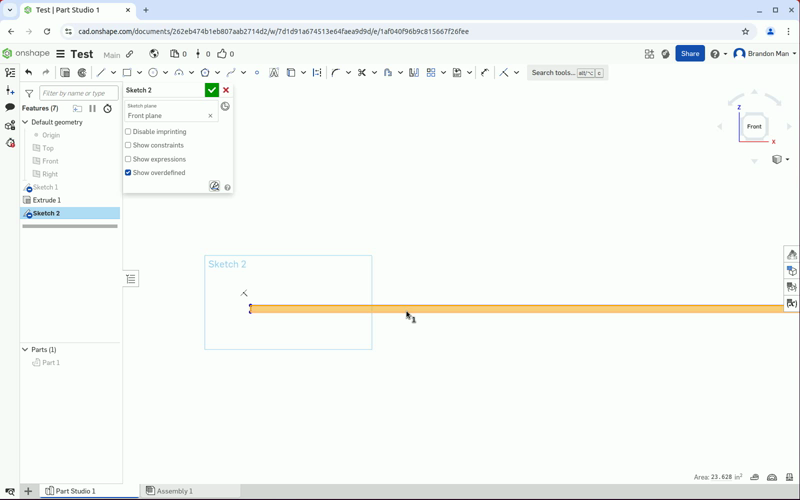
scroll(-6)
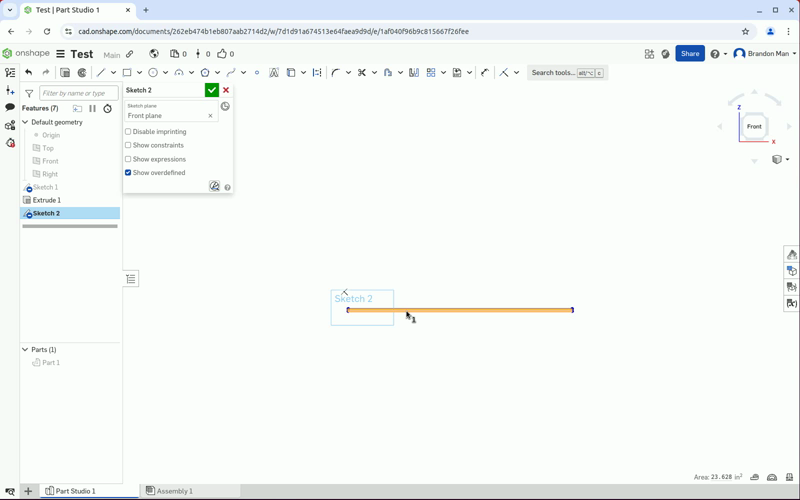
mouse_move(73, 352)
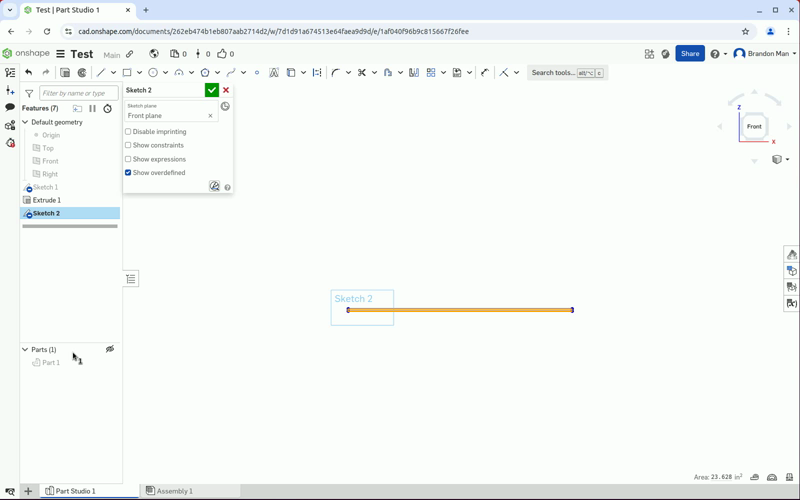
key(shift+y)
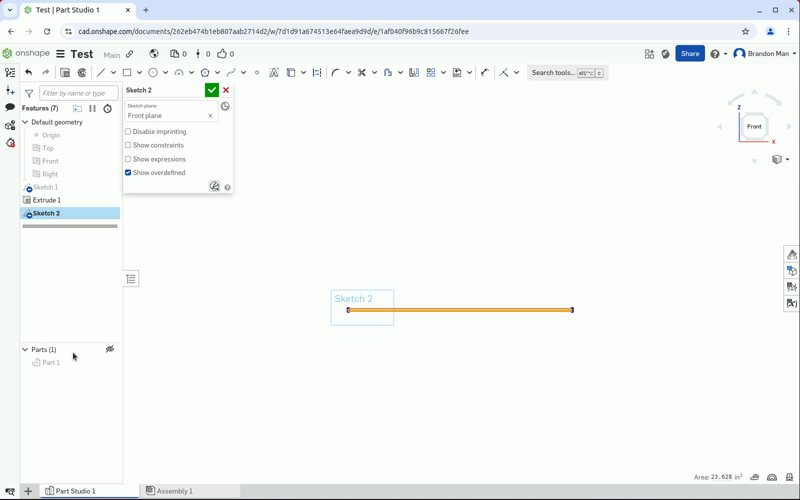
key(shift+e)
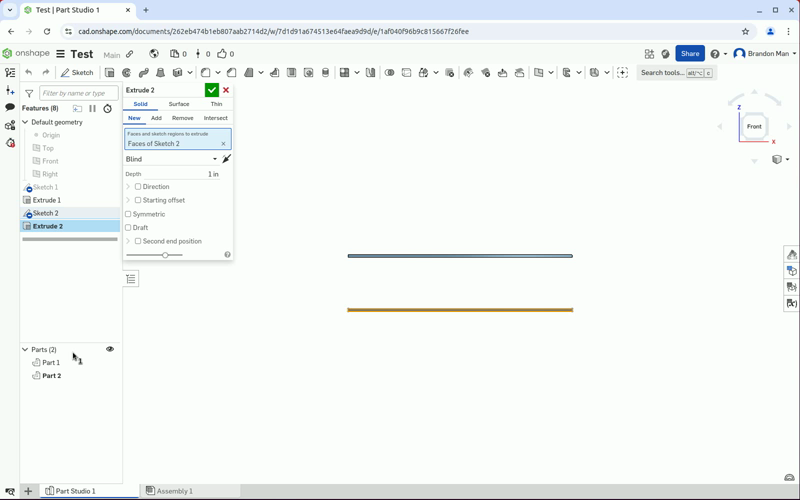
mouse_move(143, 106)
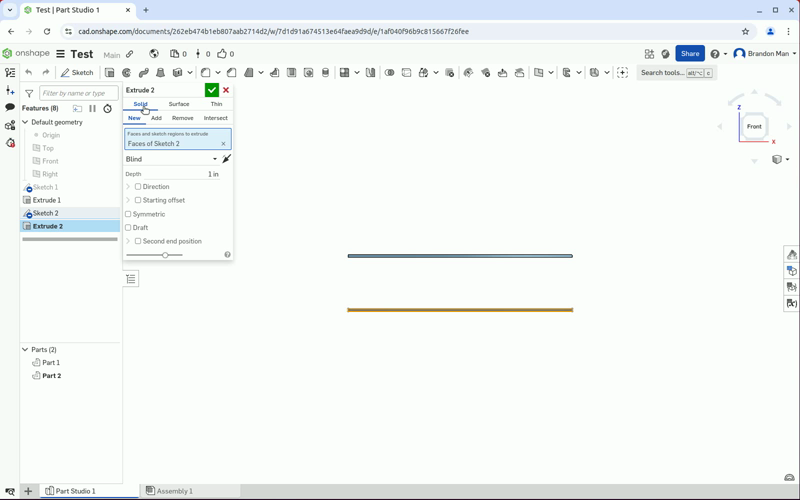
click(143, 106)
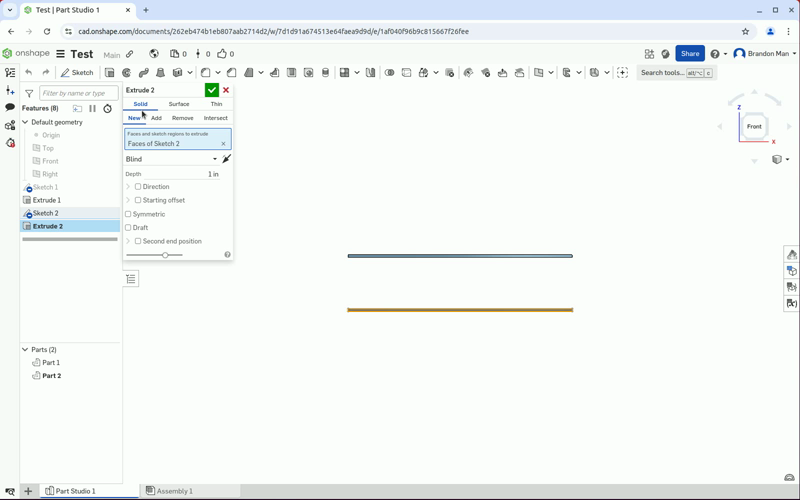
mouse_move(137, 120)
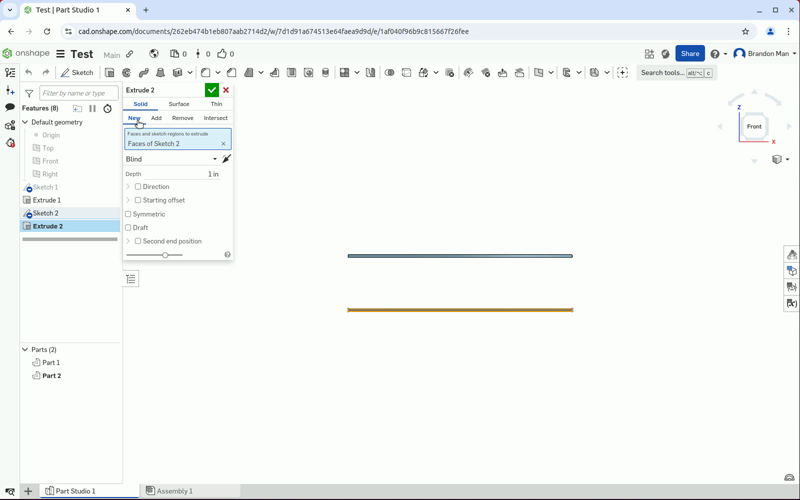
click(137, 120)
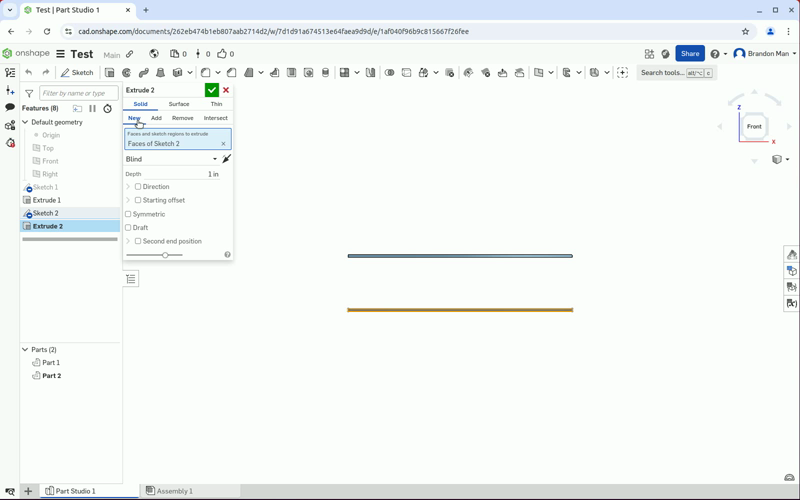
key(tab, 4)
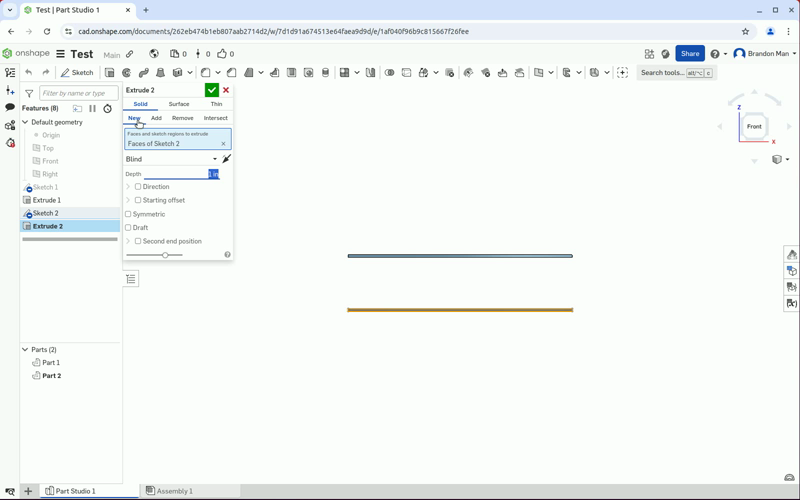
text(9.148)
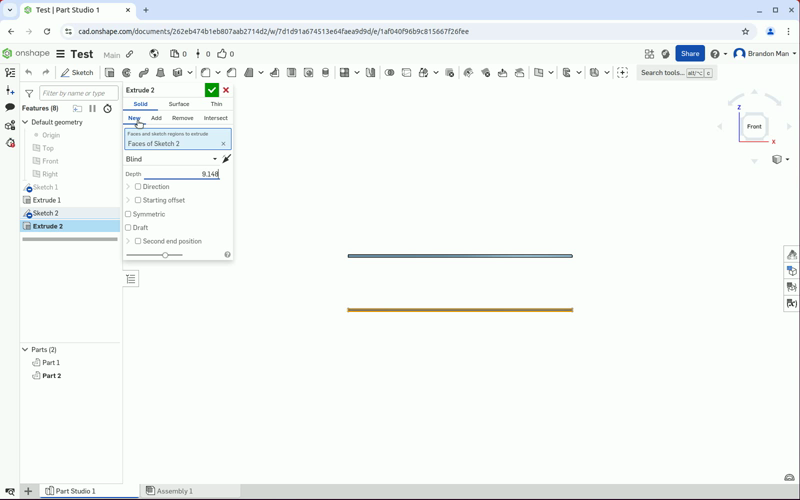
key(tab, 3)
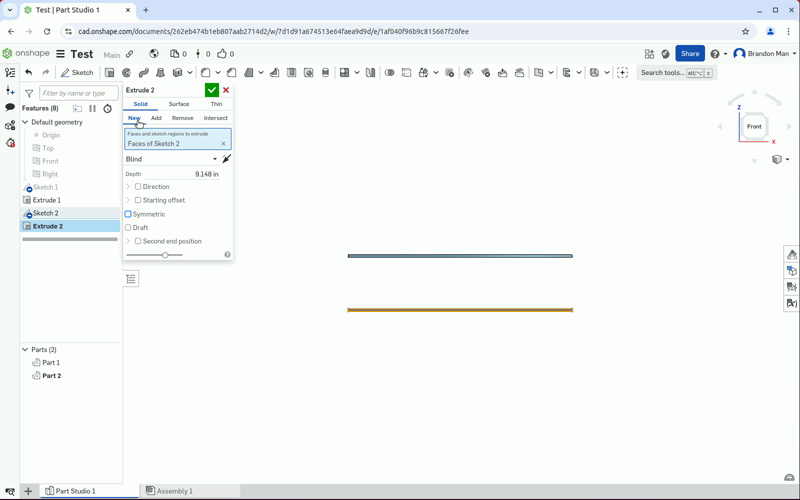
key(space)
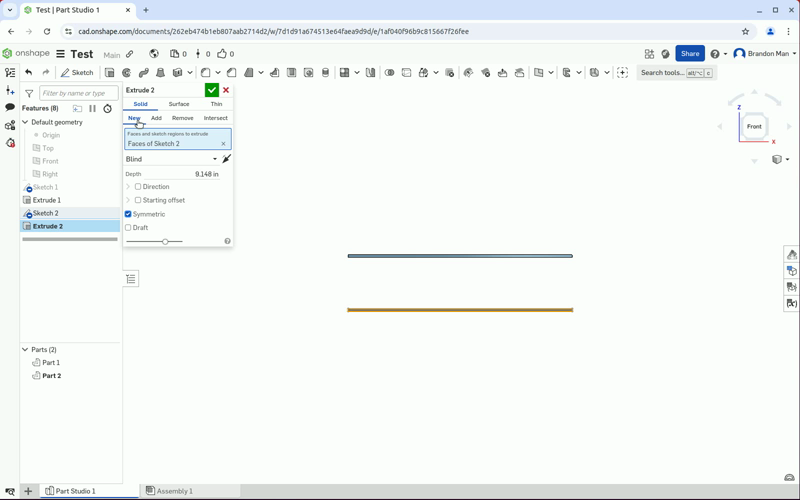
key(enter)
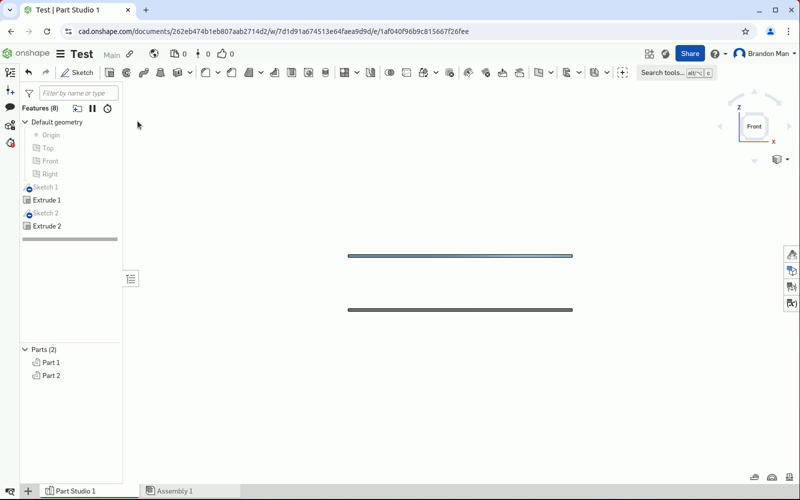
key(shift+h)
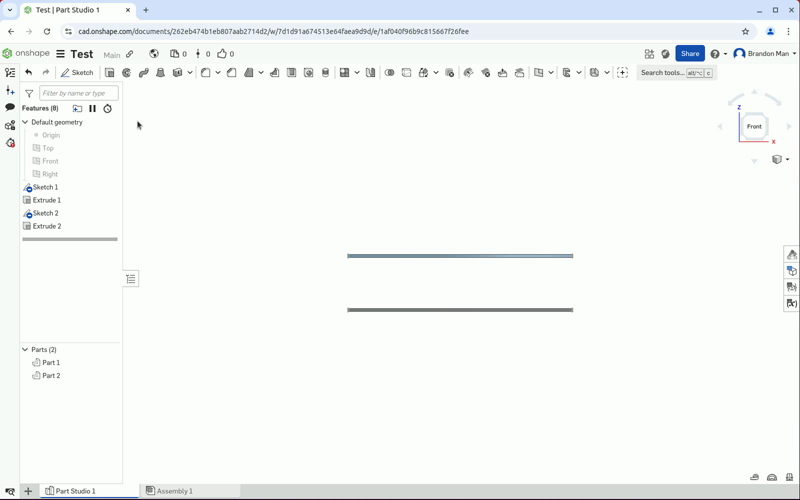
key(shift+h)
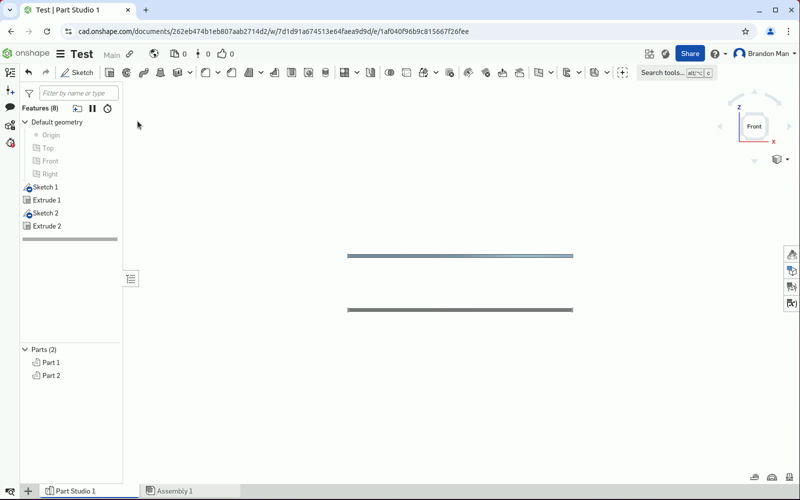
key(shift+7)
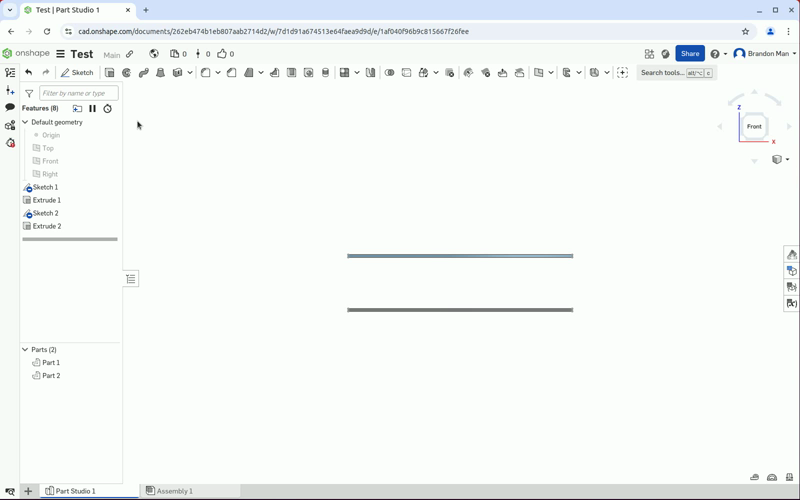
key(left, 2)
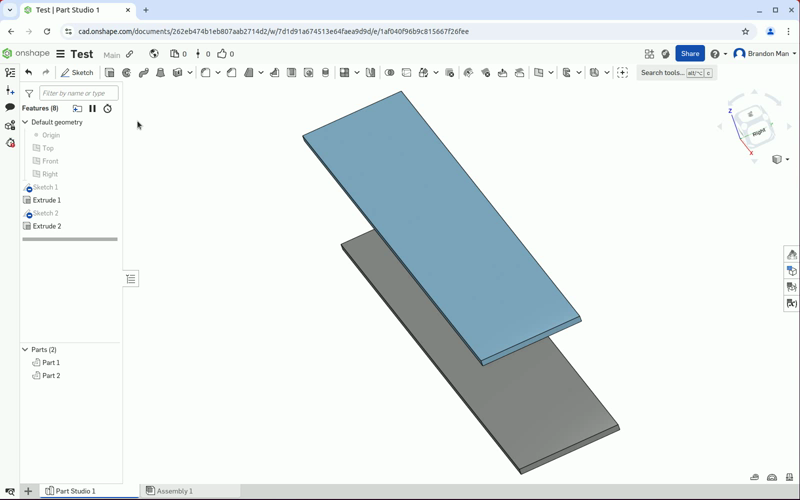
key(down, 2)
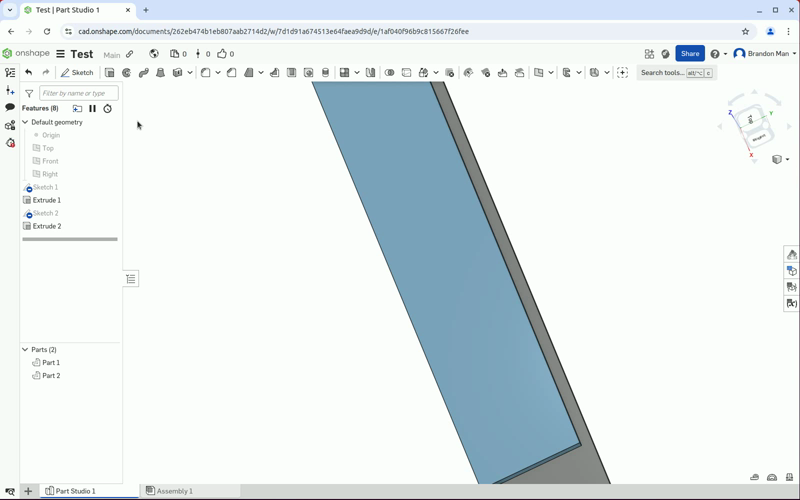
key(up, 2)
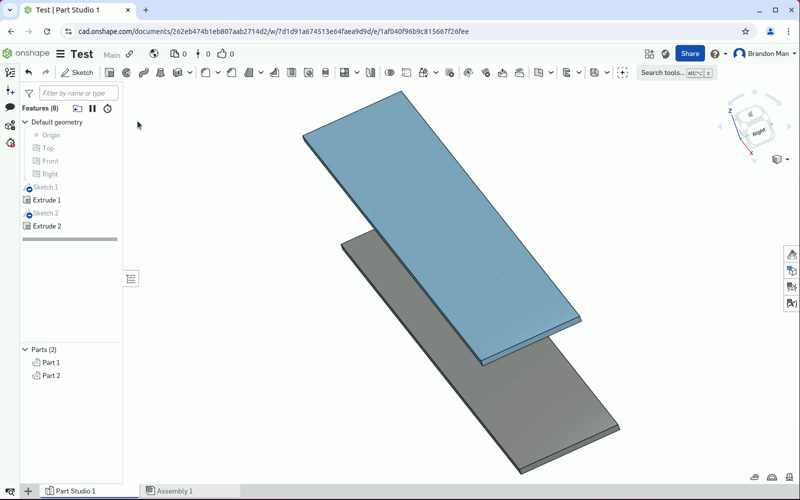
key(right, 2)
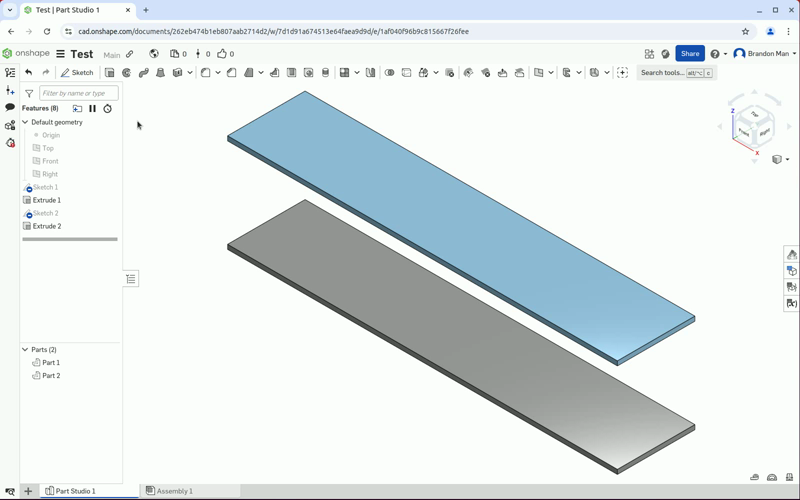
mouse_move(73, 189)
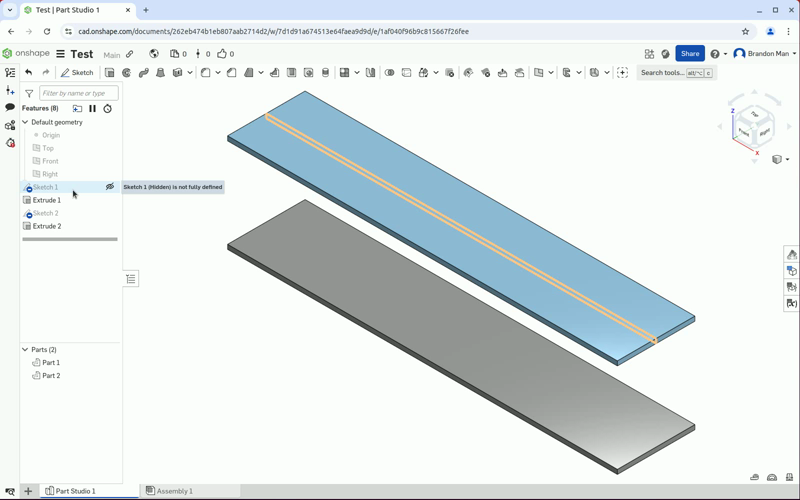
click(73, 189)